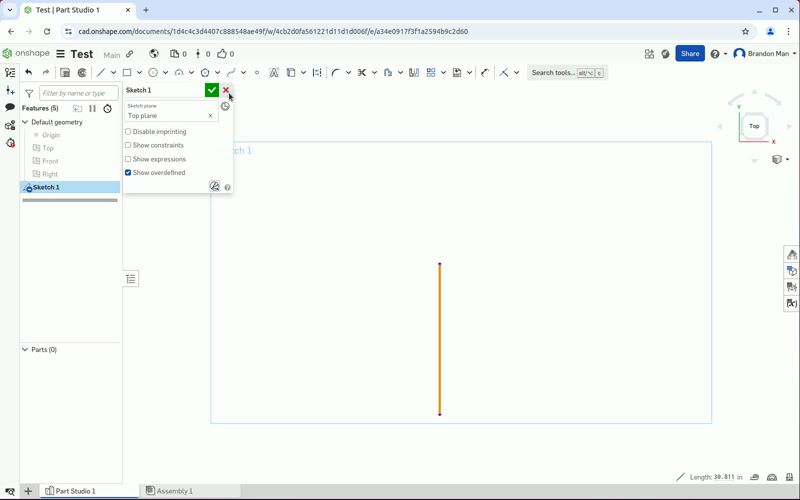
key(shift+h)
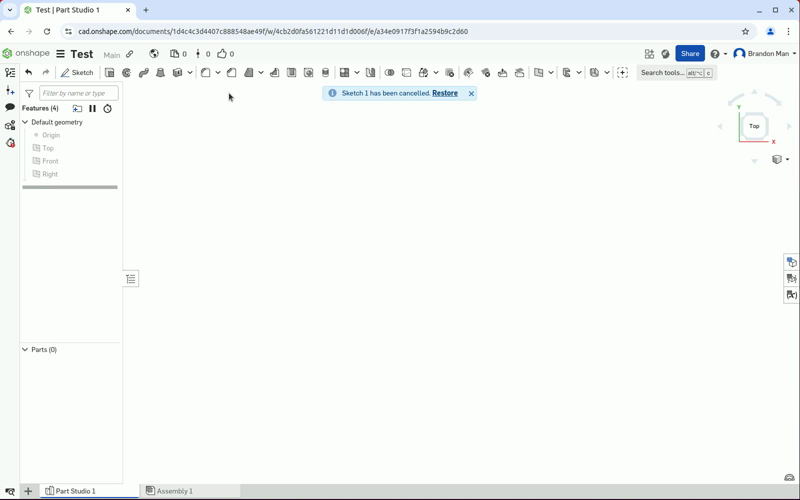
mouse_move(73, 352)
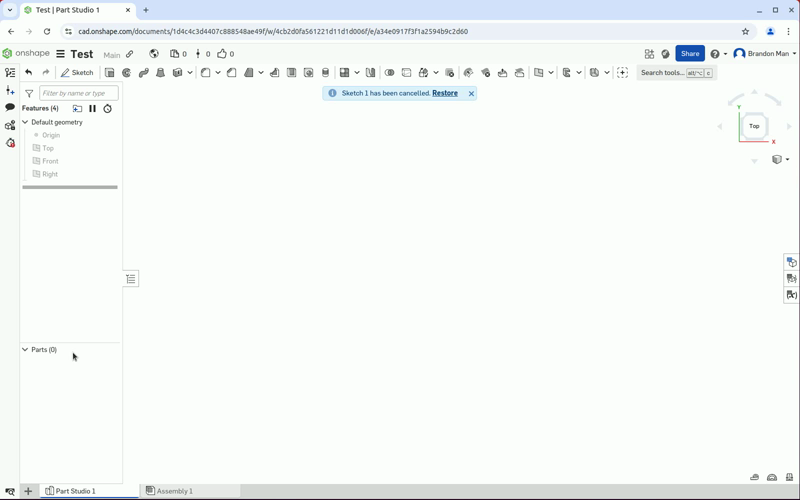
key(y)
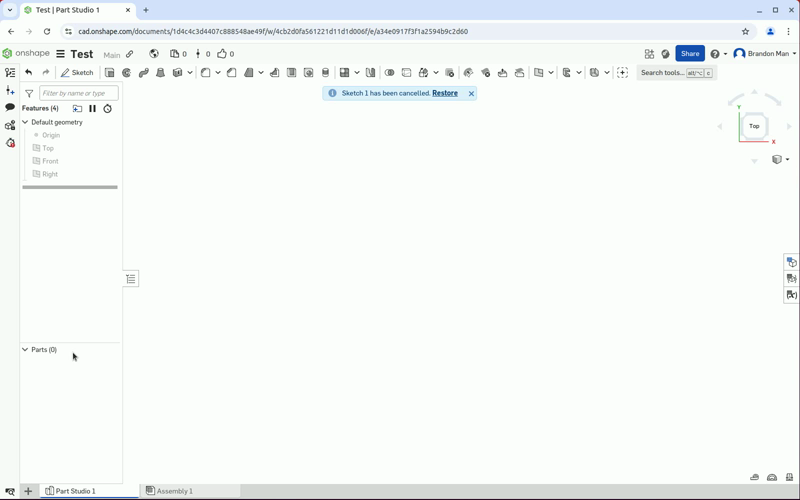
key(shift+p)
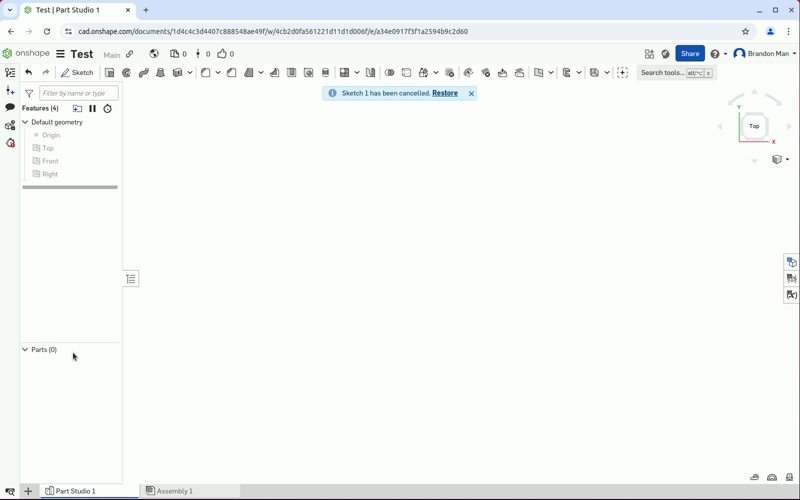
key(space)
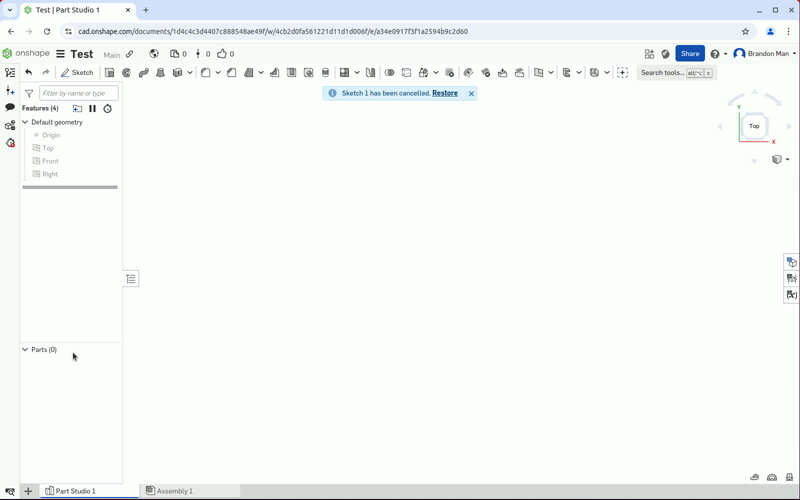
key_down(shift)
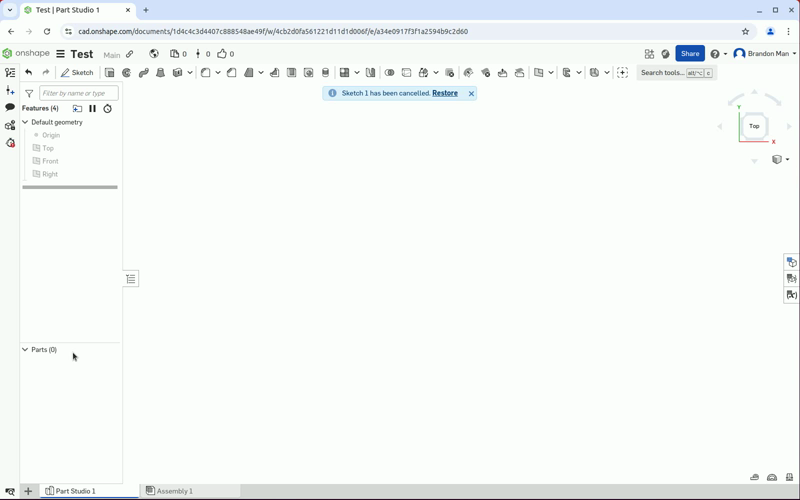
key(up)
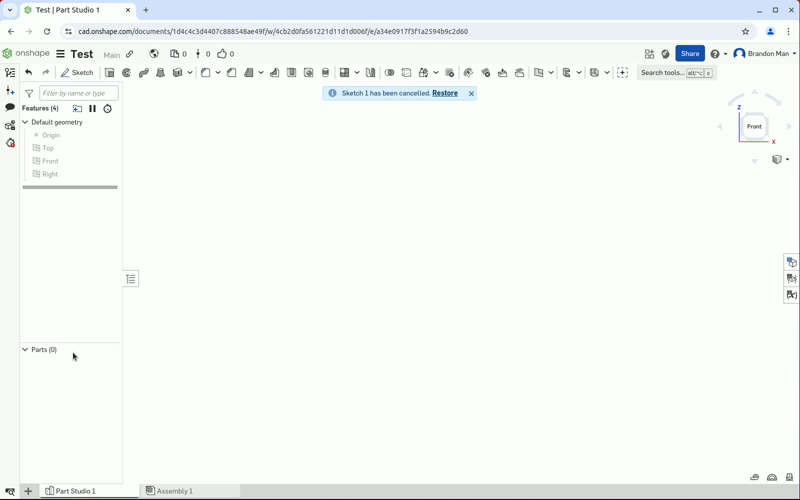
key_up(shift)
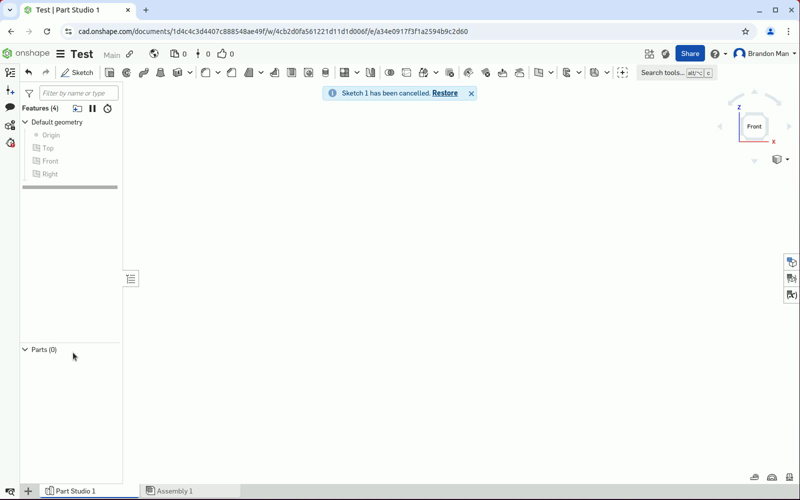
mouse_move(73, 352)
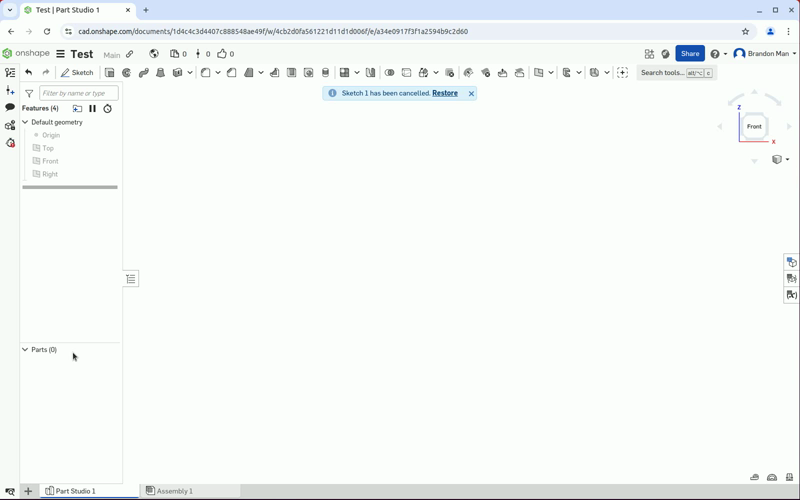
key(shift+y)
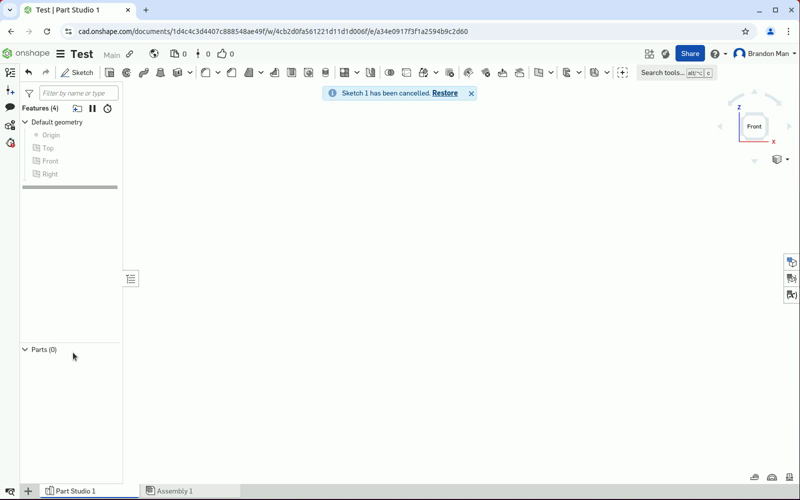
key(shift+s)
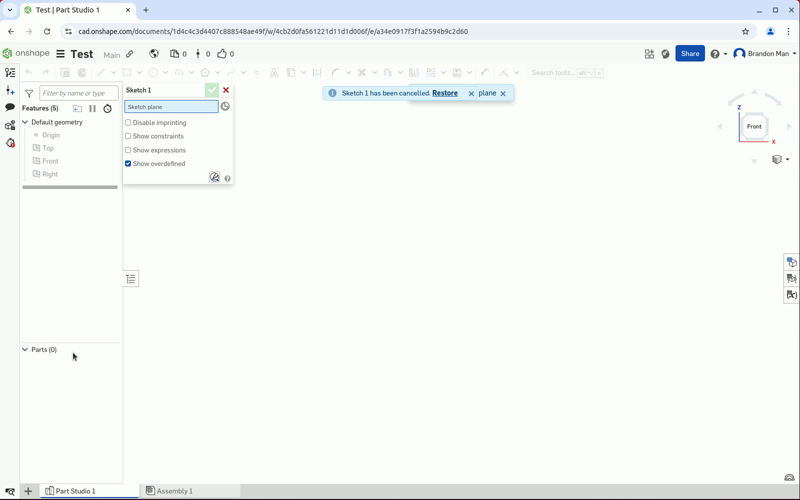
mouse_move(73, 163)
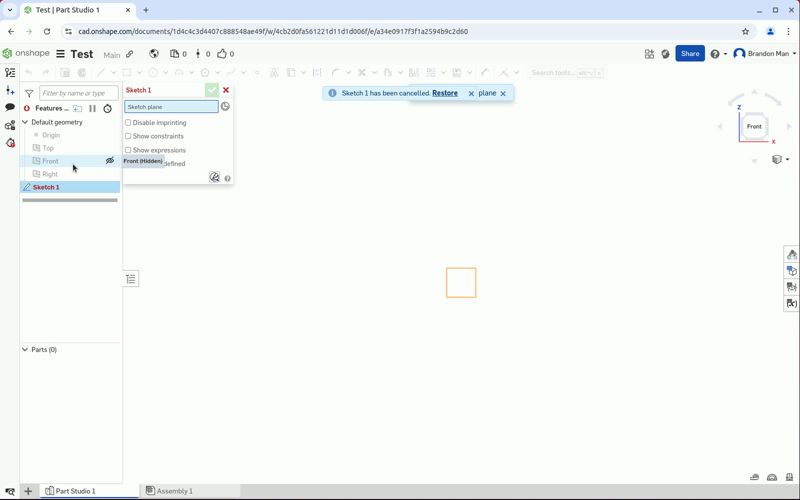
click(73, 163)
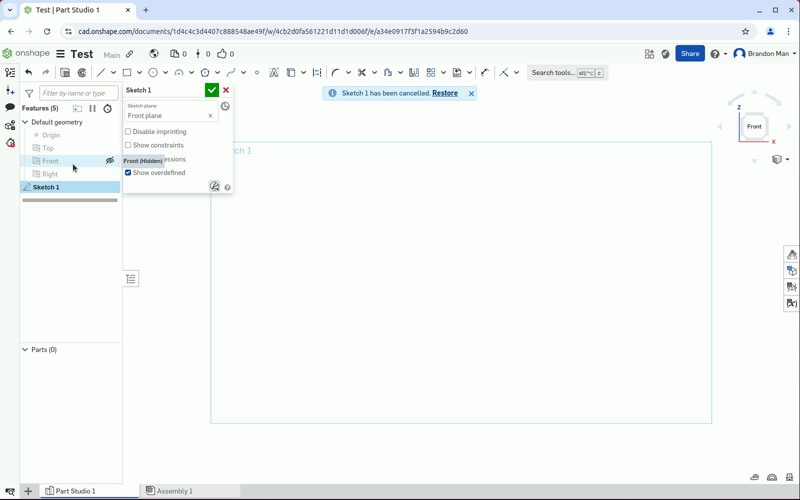
mouse_move(73, 352)
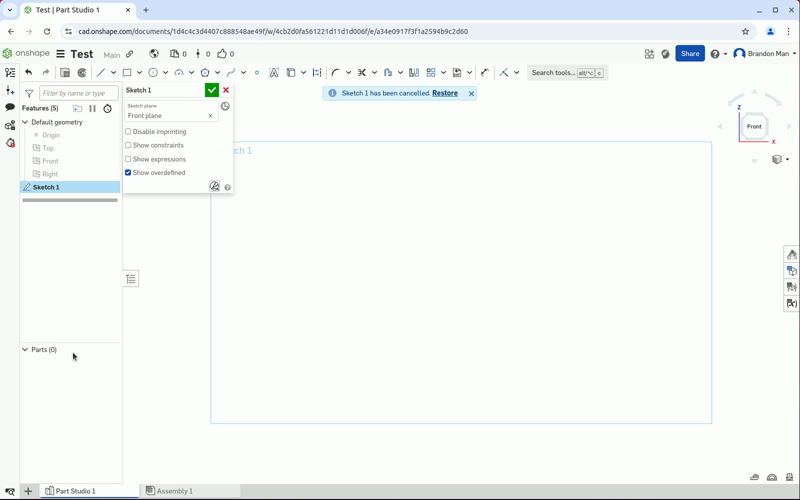
key(y)
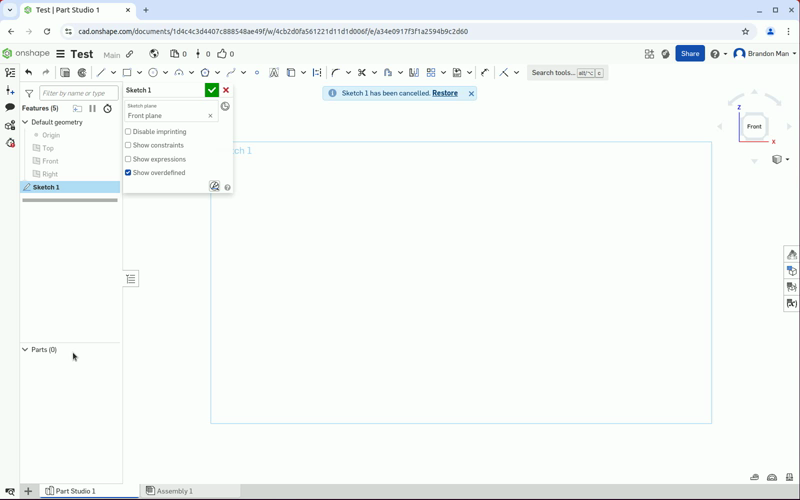
key(l)
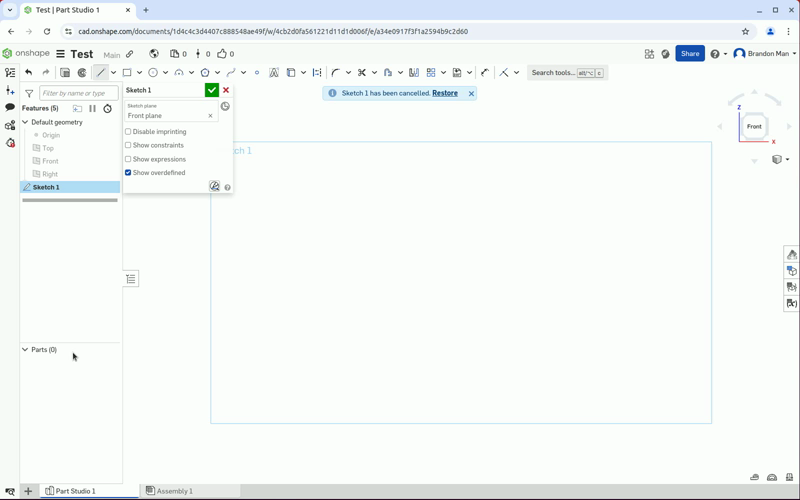
key_down(shift)
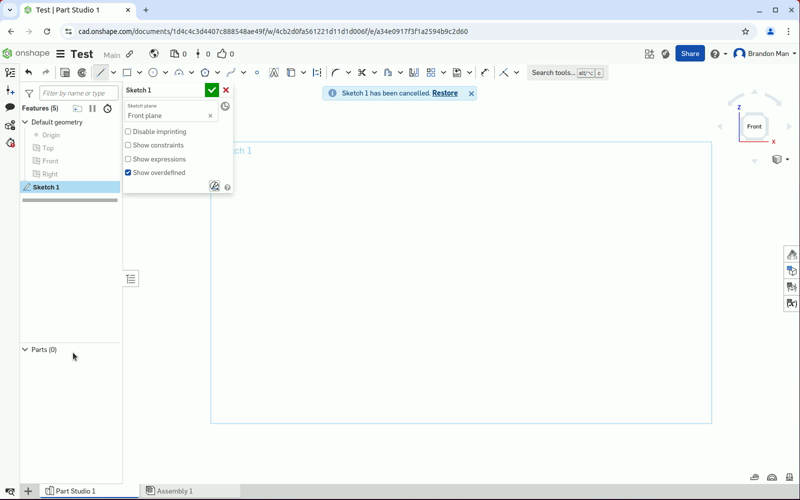
mouse_move(460, 282)
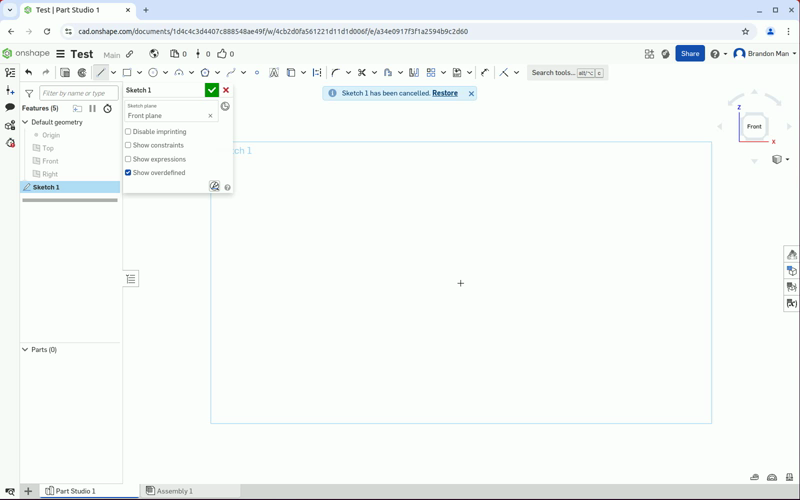
click(460, 282)
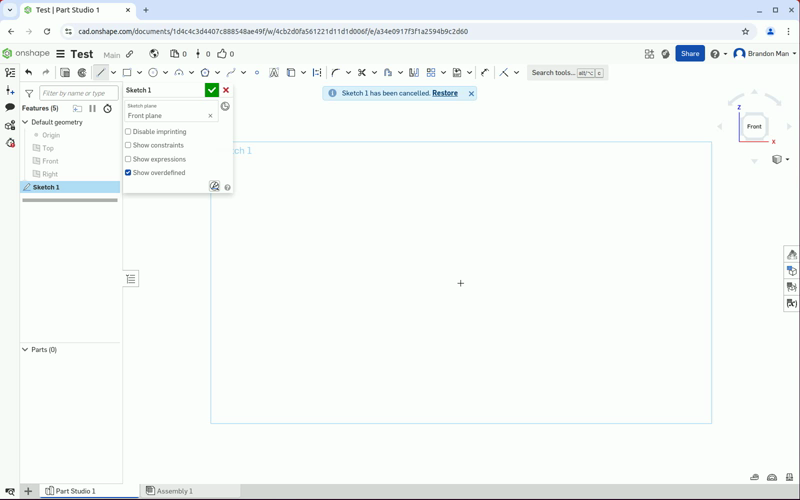
key_up(shift)
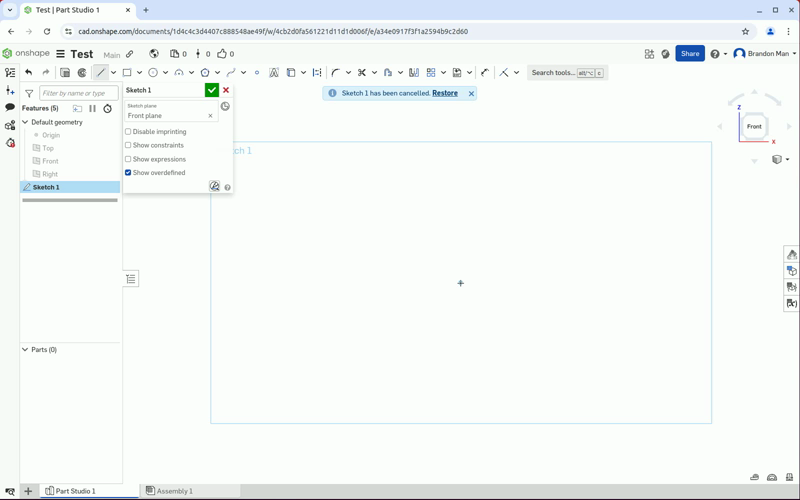
key_down(shift)
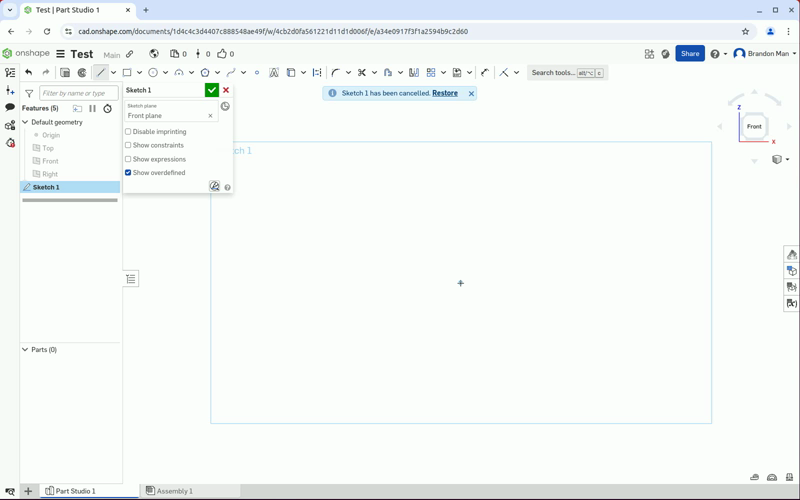
mouse_move(573, 282)
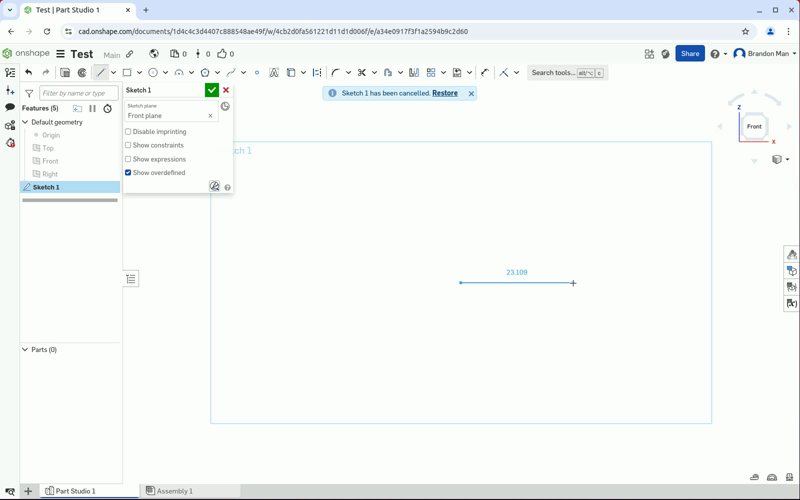
click(573, 282)
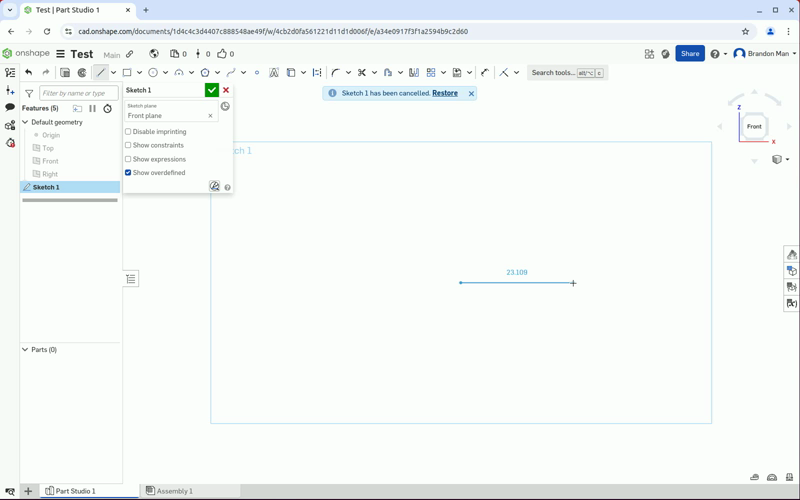
key_up(shift)
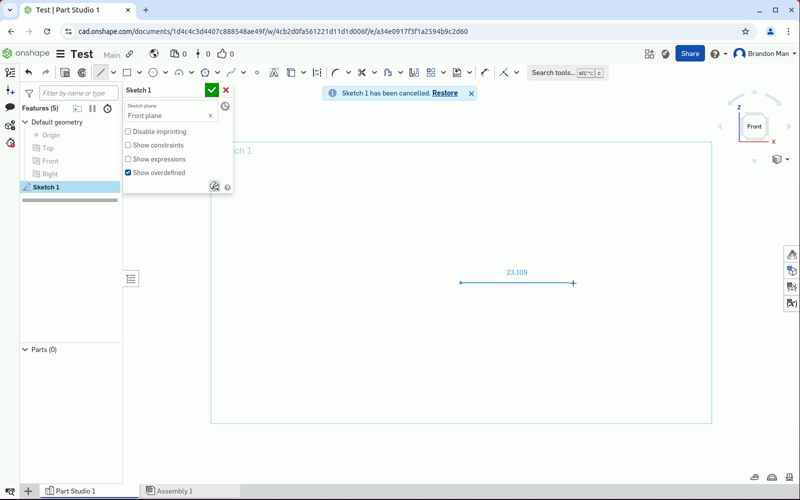
key_down(shift)
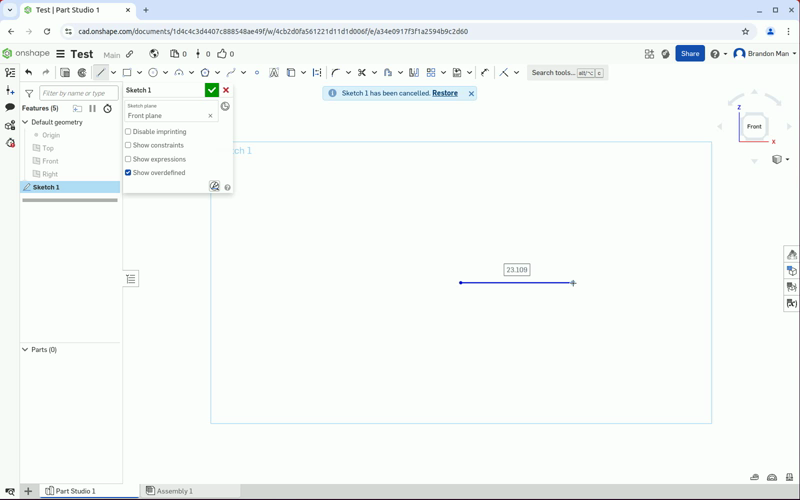
mouse_move(589, 282)
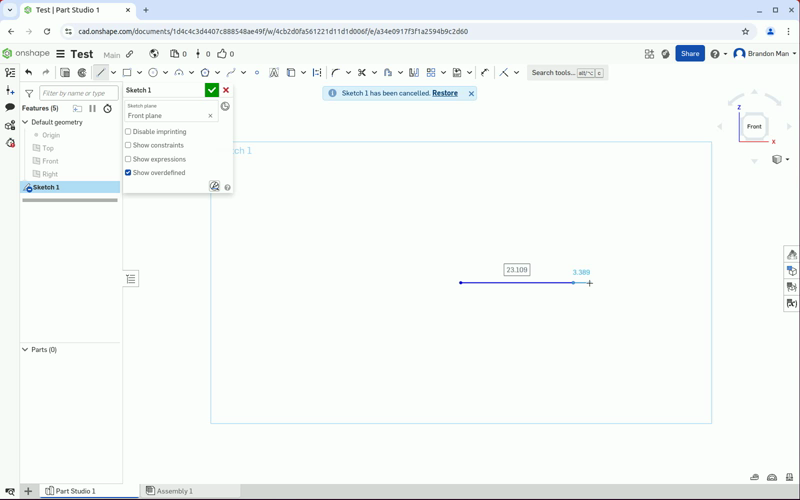
mouse_move(573, 271)
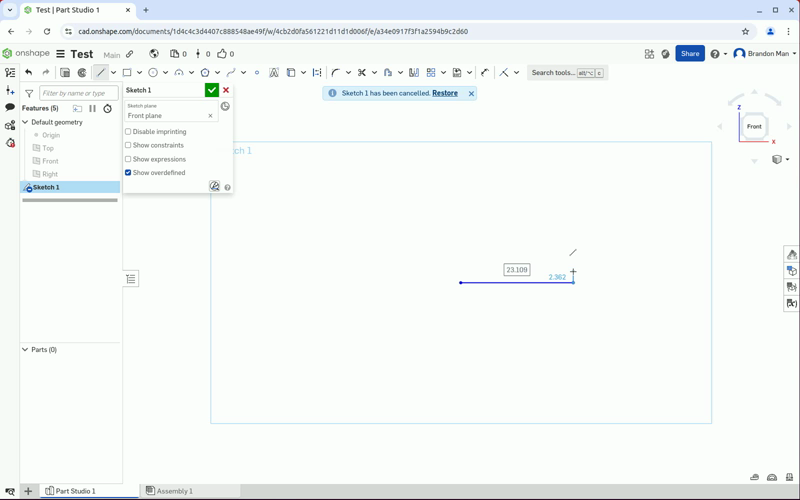
click(573, 271)
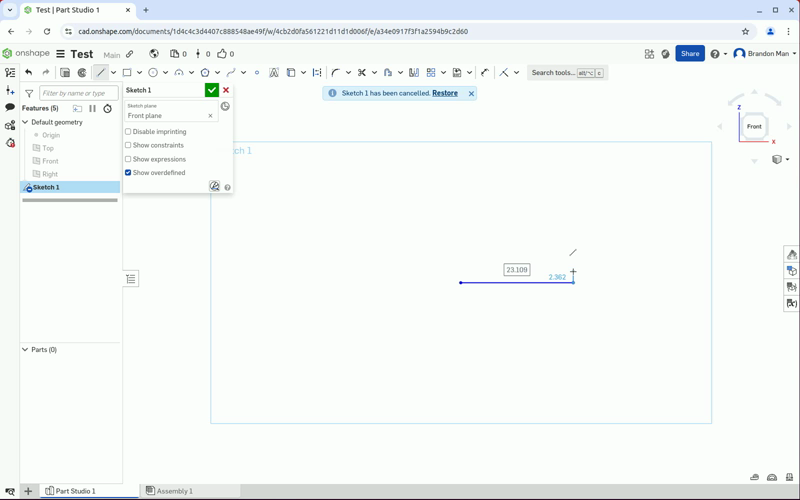
key_up(shift)
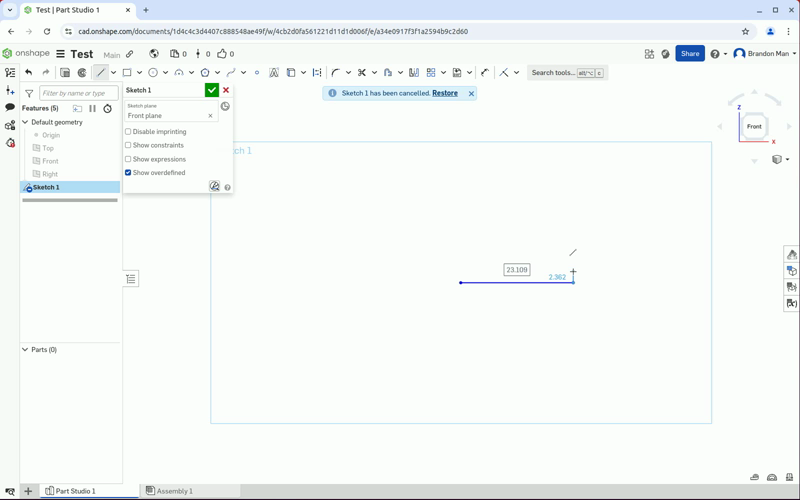
key_down(shift)
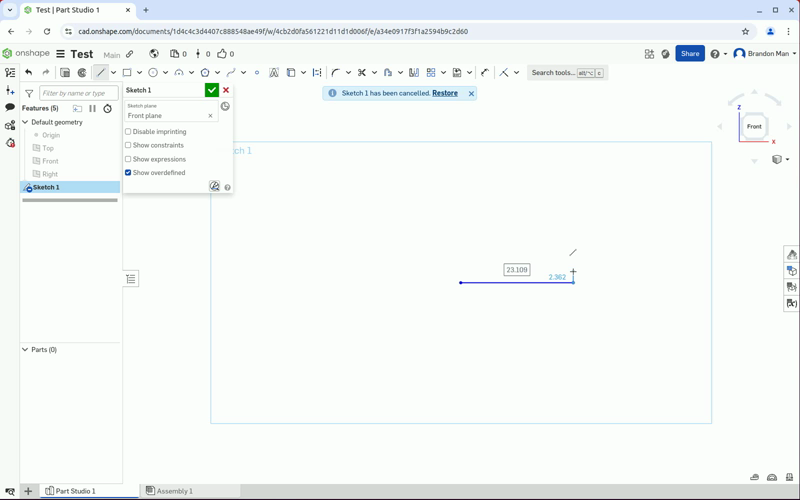
mouse_move(589, 271)
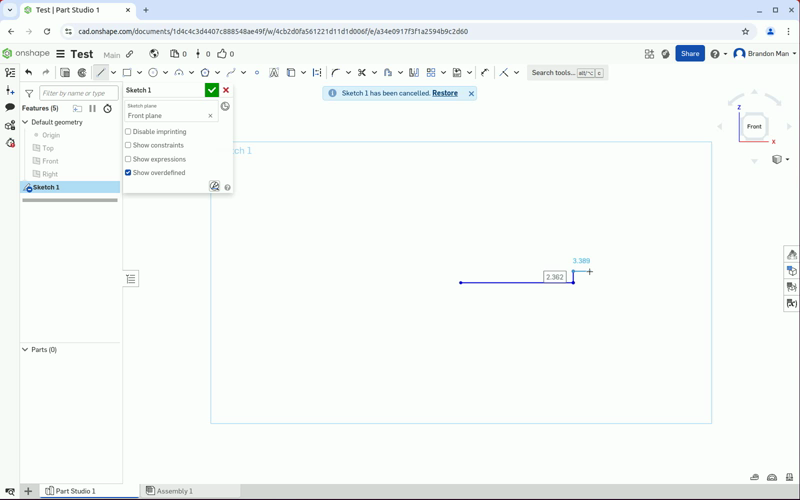
mouse_move(538, 271)
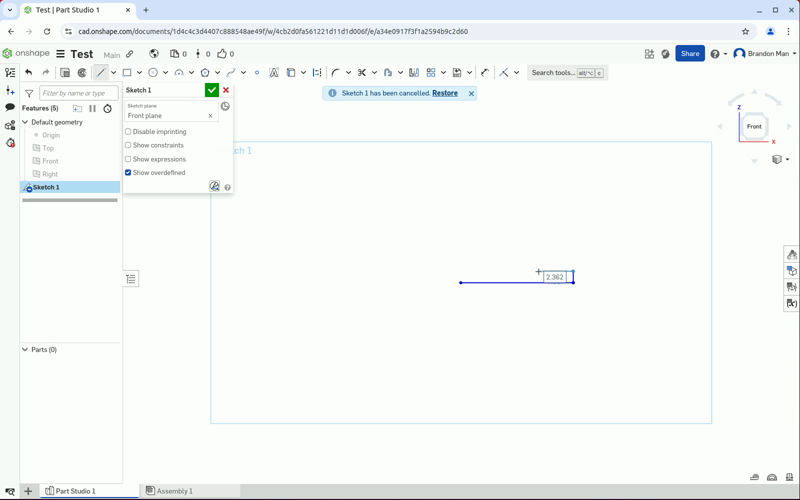
click(538, 271)
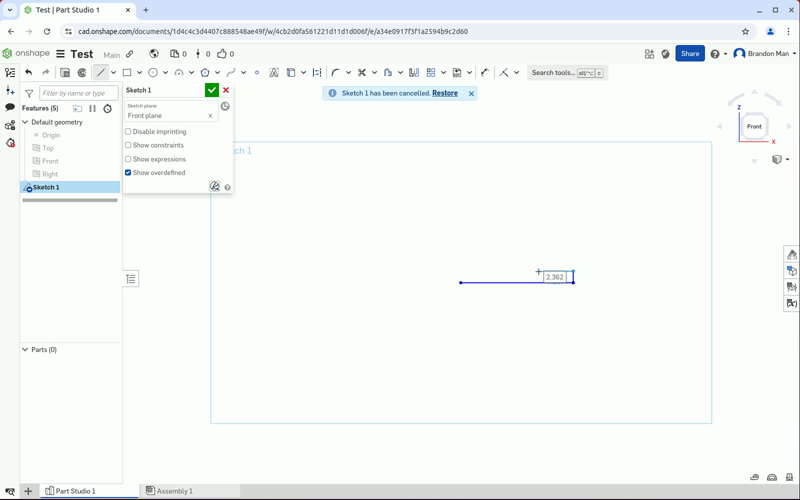
key_up(shift)
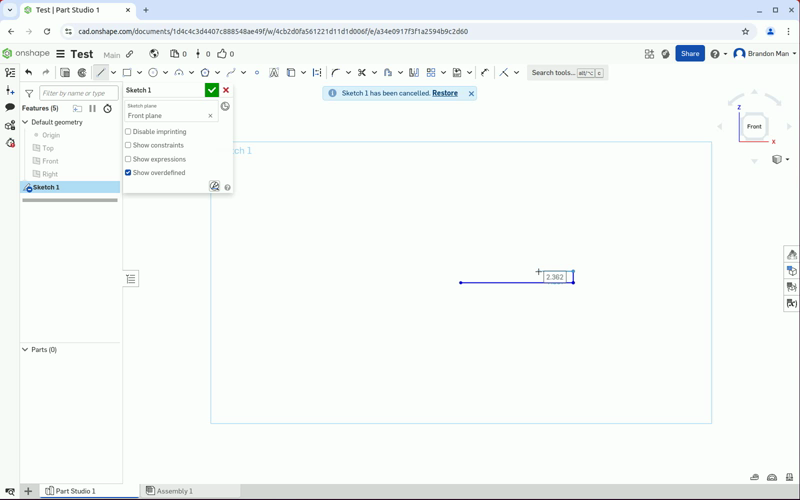
key_down(shift)
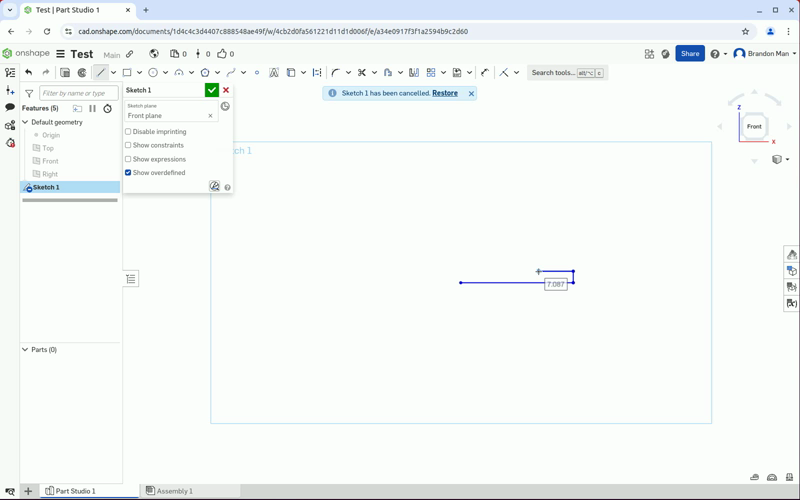
mouse_move(472, 204)
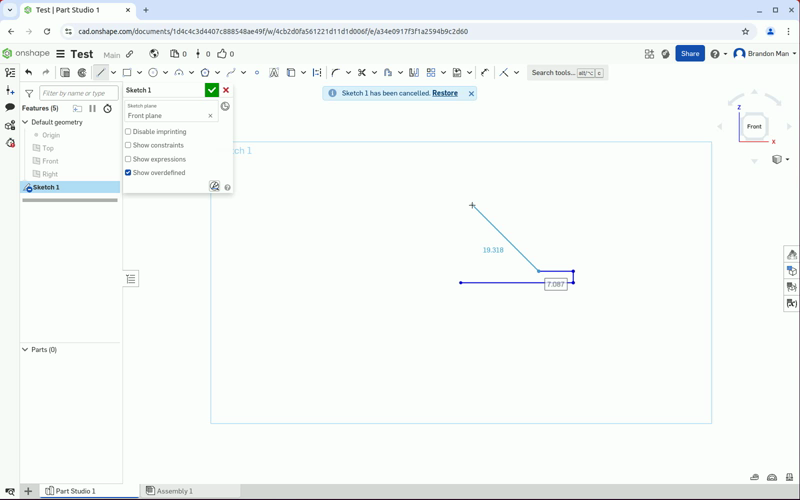
click(472, 204)
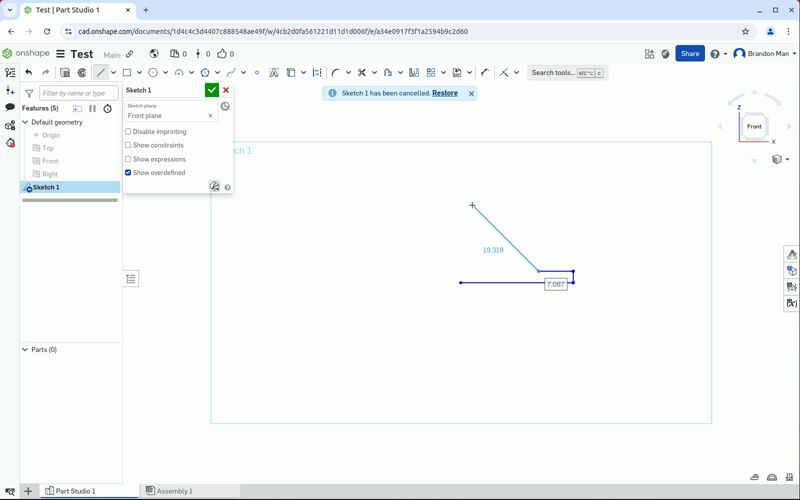
key_up(shift)
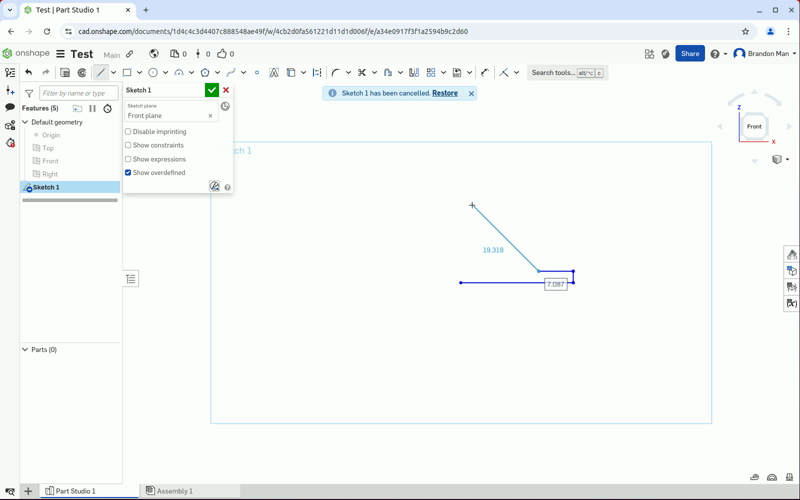
key_down(shift)
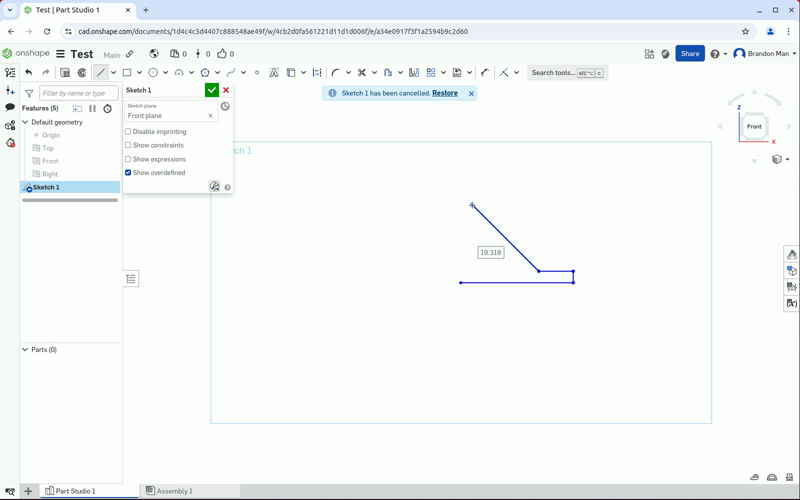
mouse_move(502, 204)
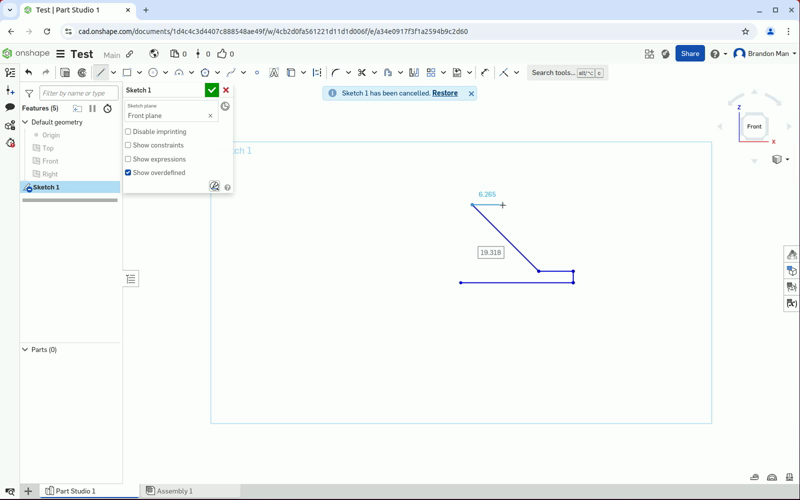
mouse_move(472, 170)
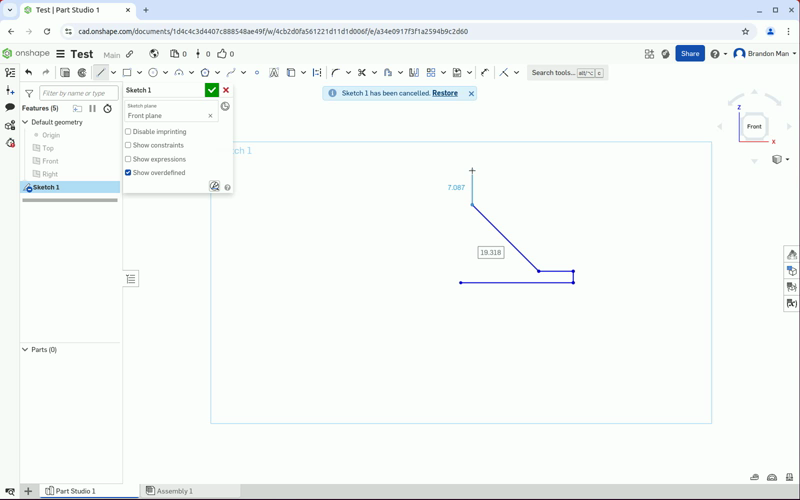
click(472, 170)
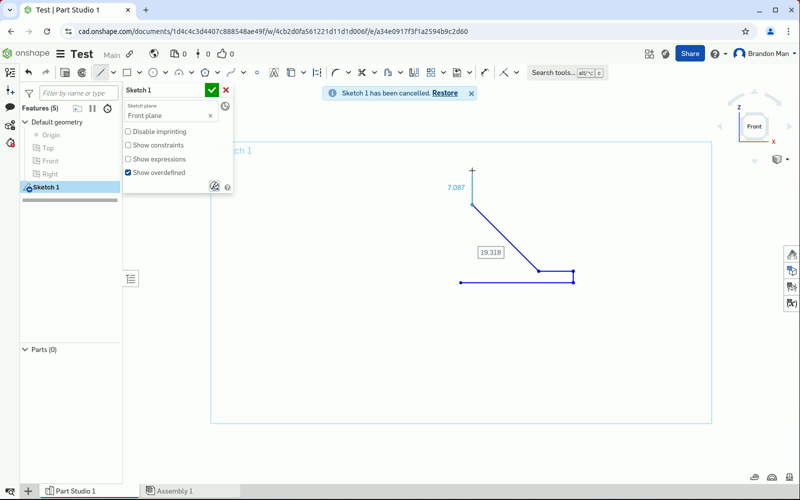
key_up(shift)
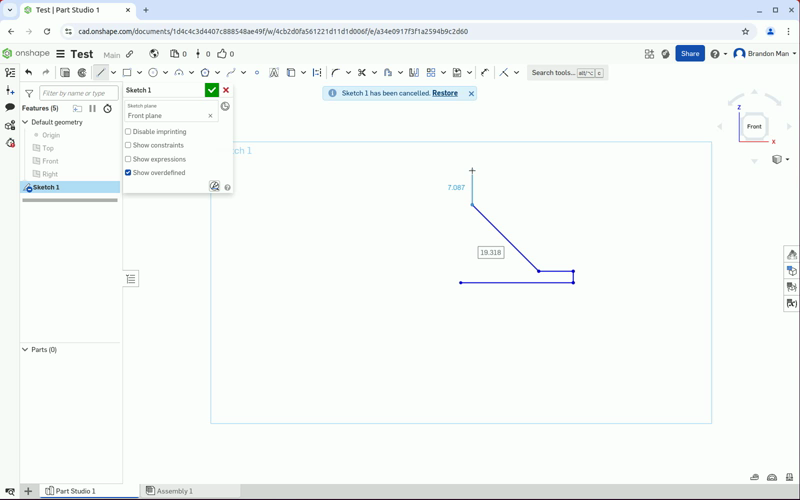
key_down(shift)
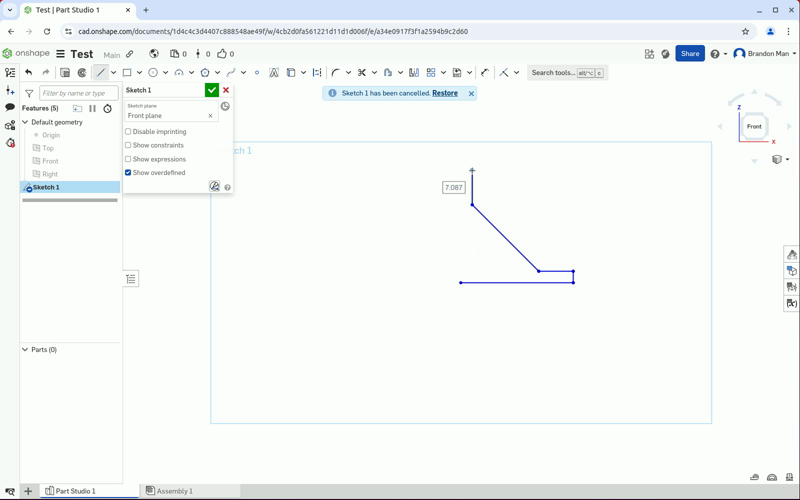
mouse_move(502, 170)
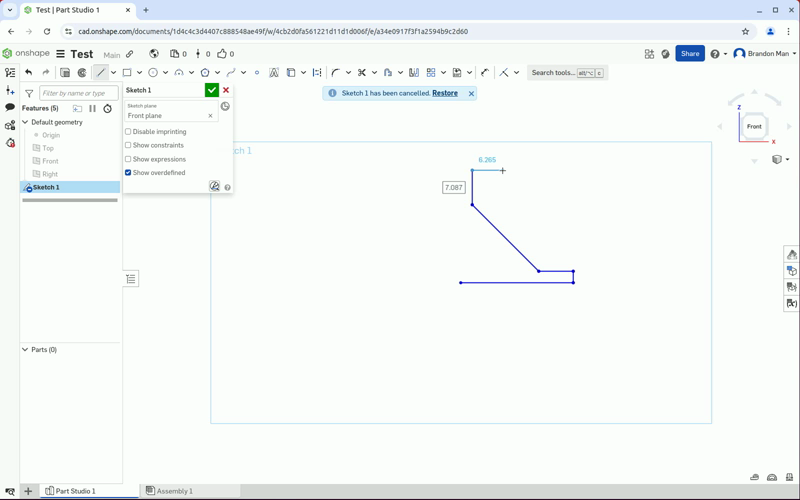
mouse_move(460, 170)
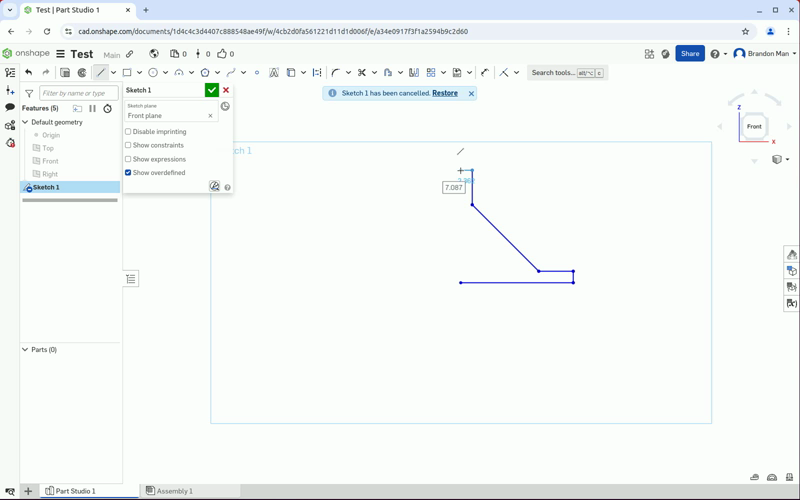
click(460, 170)
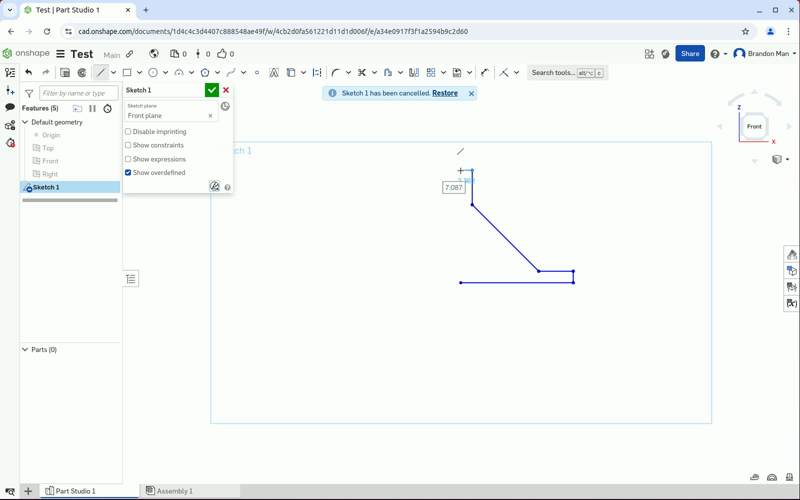
key_up(shift)
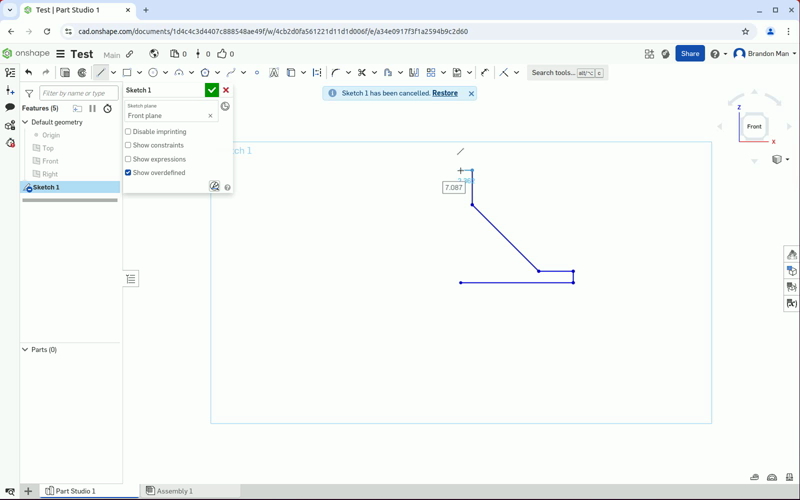
key_down(shift)
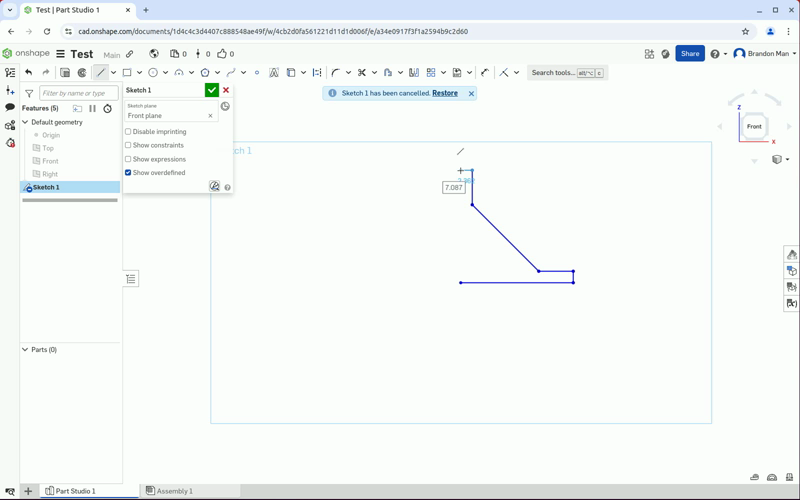
mouse_move(460, 282)
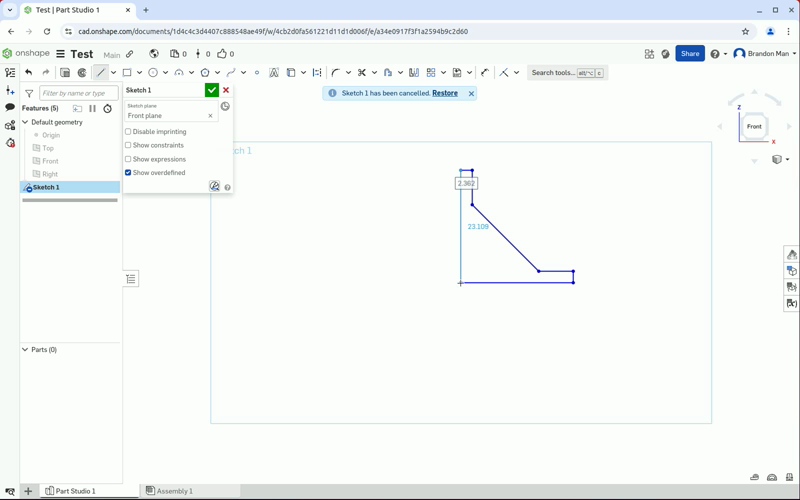
key_up(shift)
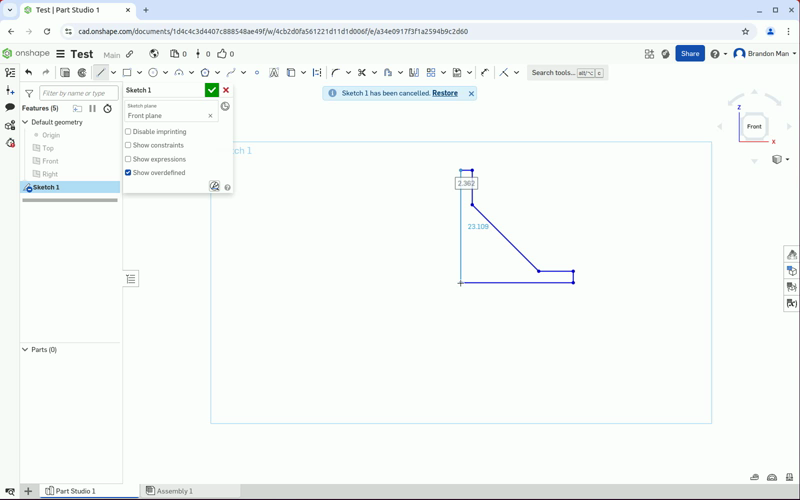
click(460, 282)
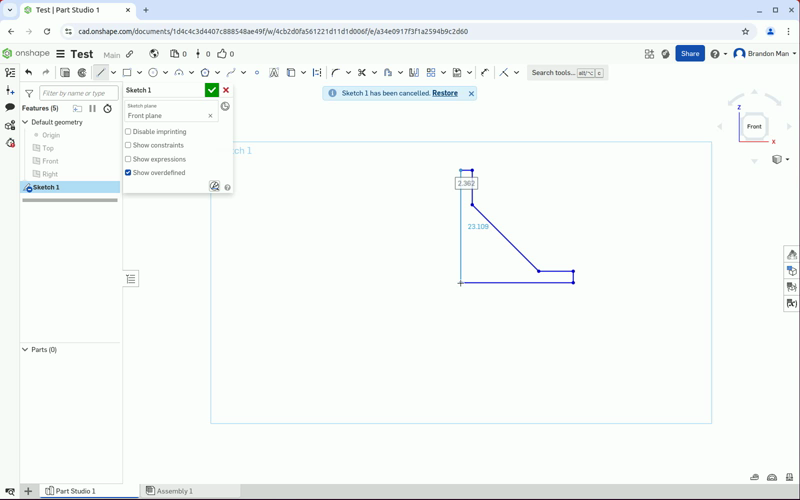
key(esc)
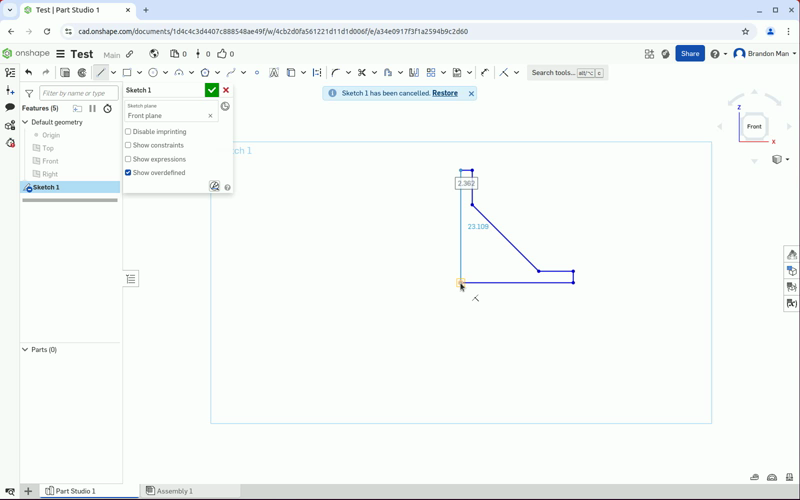
mouse_move(503, 259)
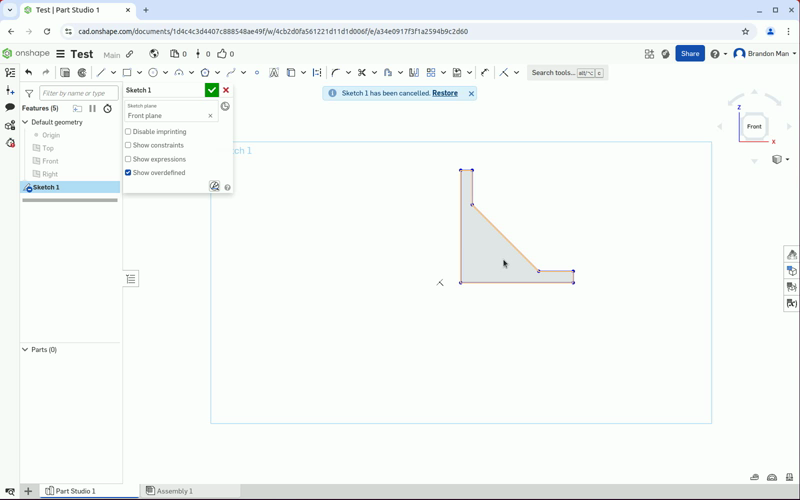
click(503, 259)
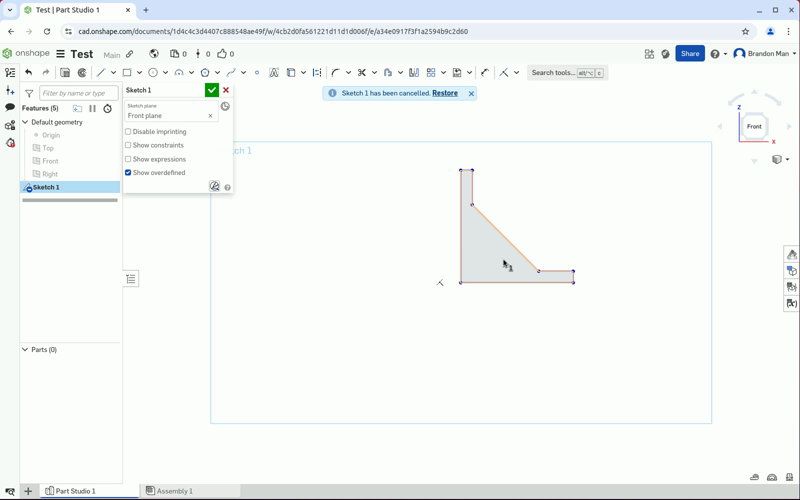
mouse_move(73, 352)
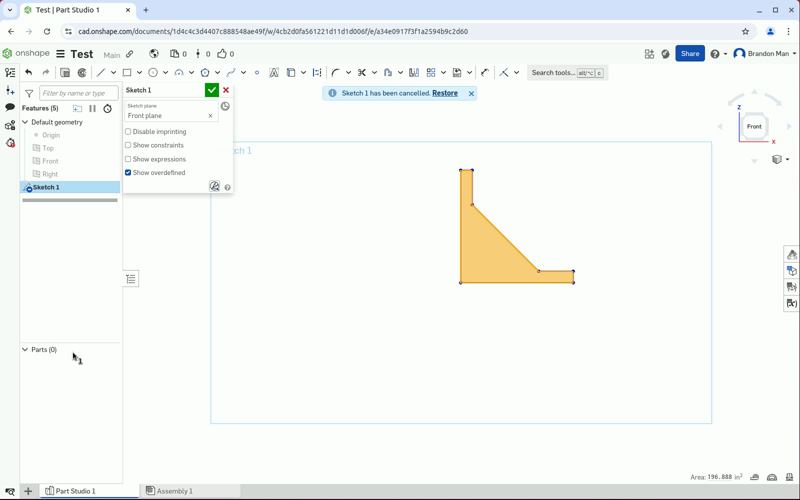
key(shift+y)
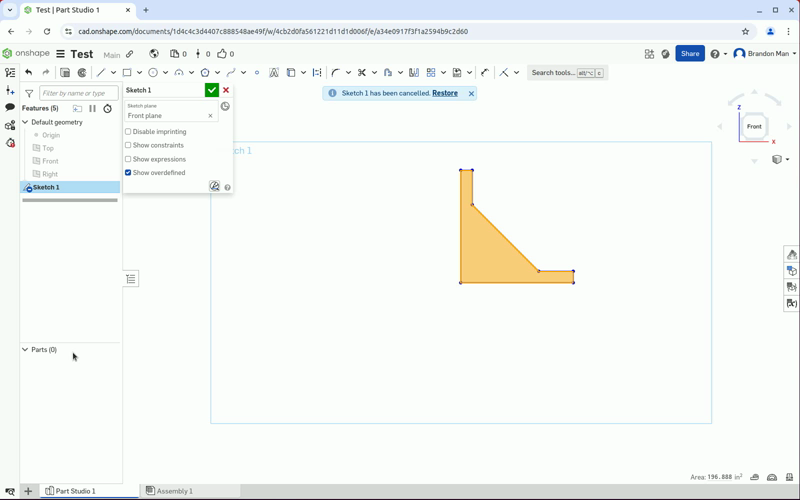
key(shift+e)
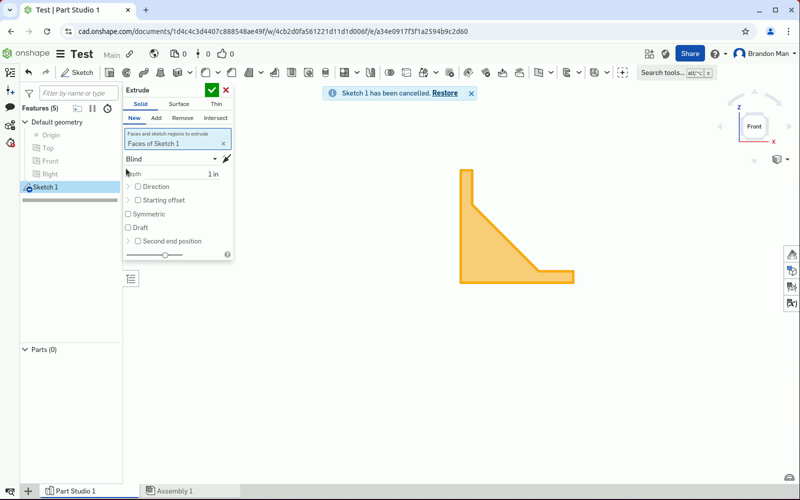
mouse_move(143, 106)
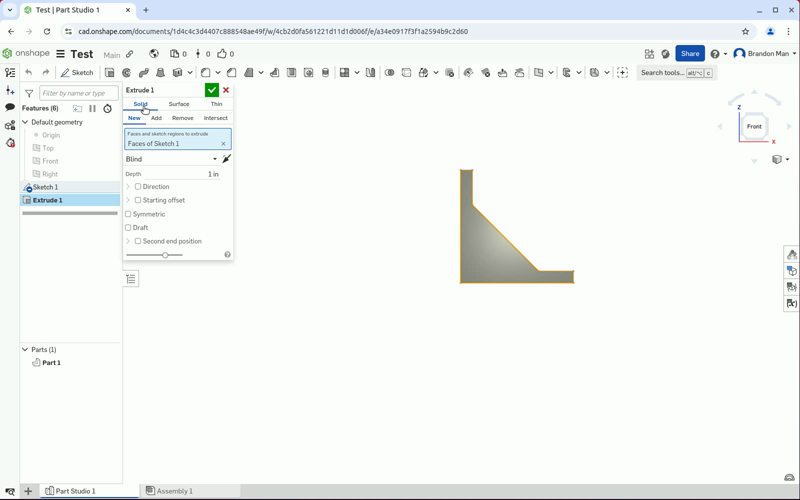
click(143, 106)
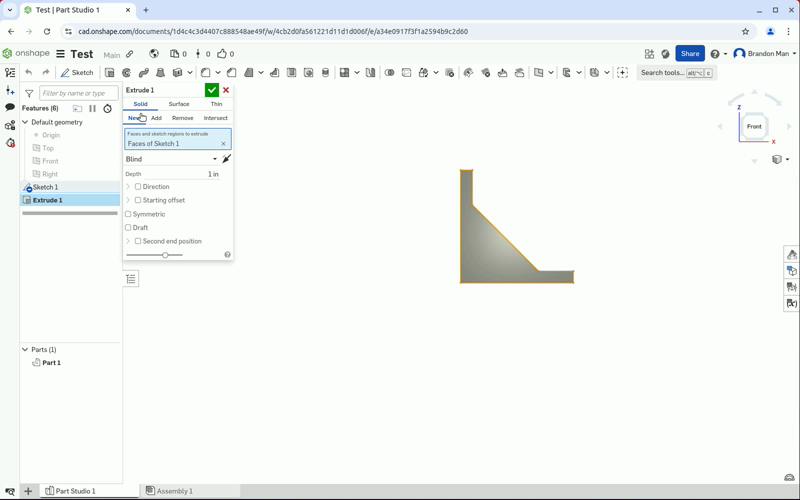
mouse_move(137, 120)
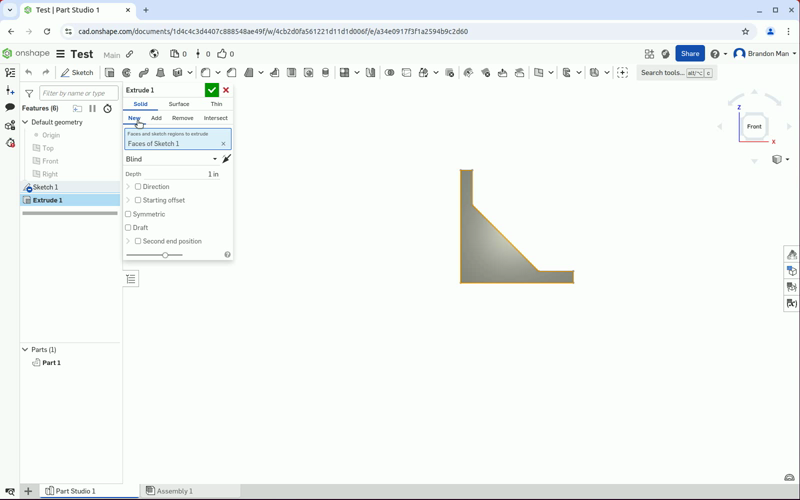
click(137, 120)
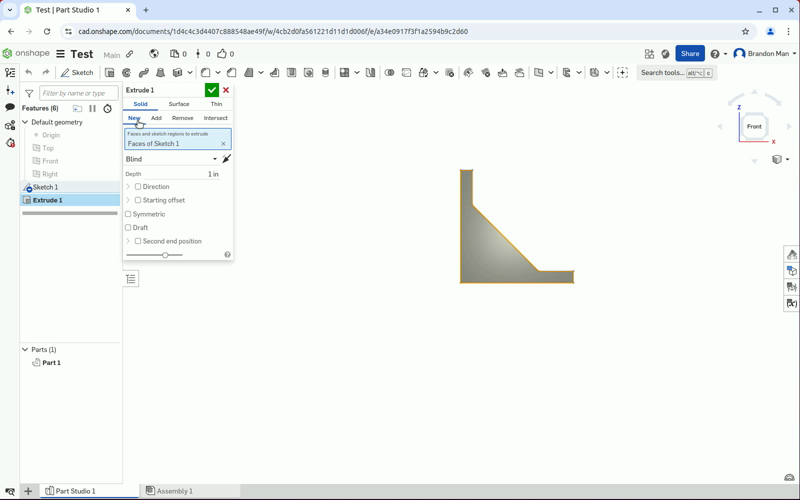
key(tab, 4)
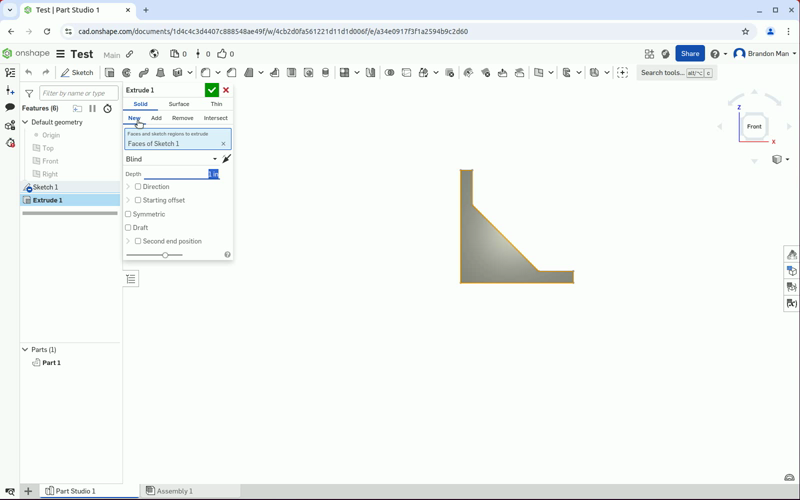
text(6.981)
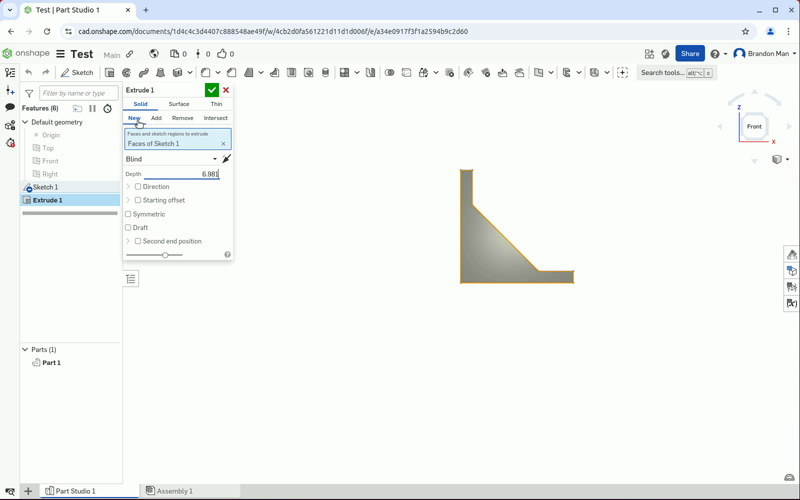
key(enter)
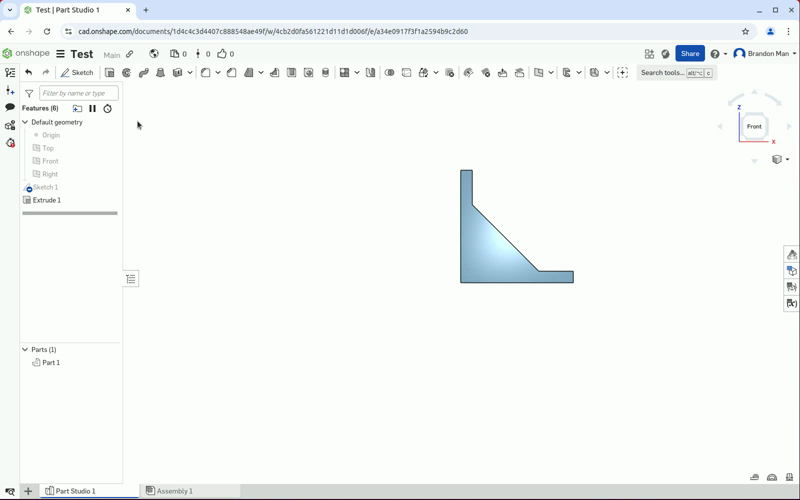
key(shift+h)
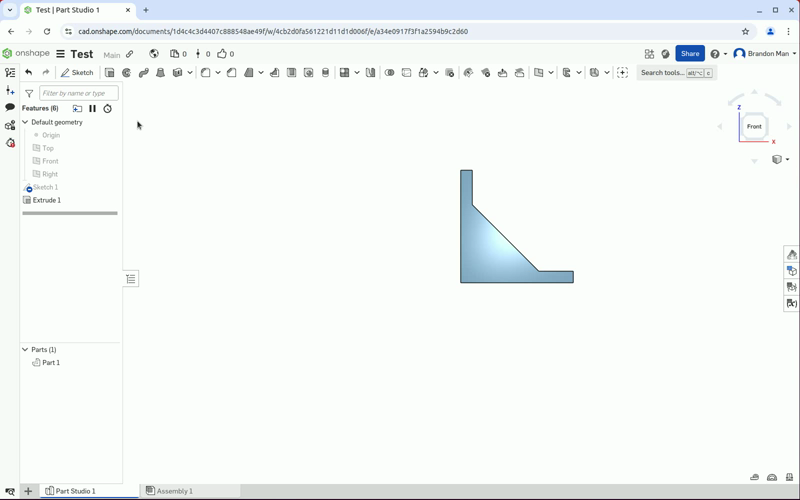
key(shift+h)
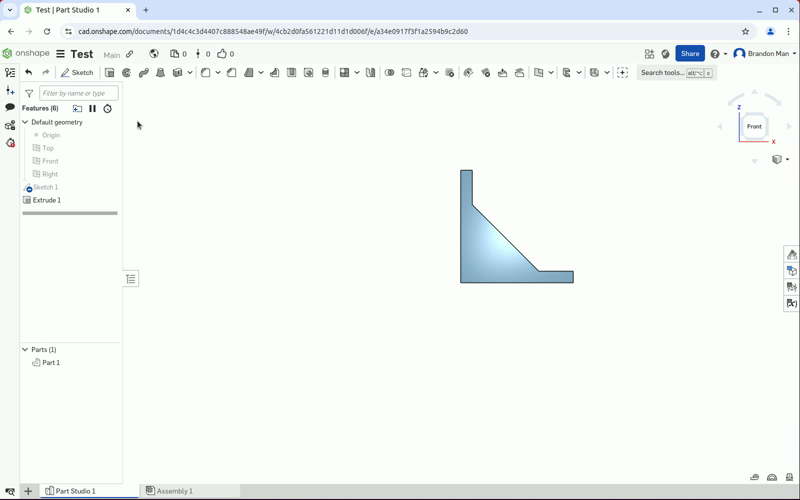
mouse_move(73, 189)
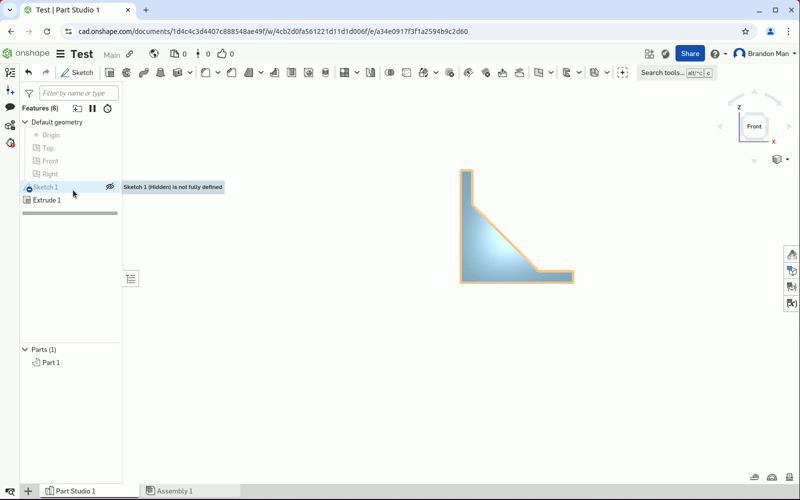
click(73, 189)
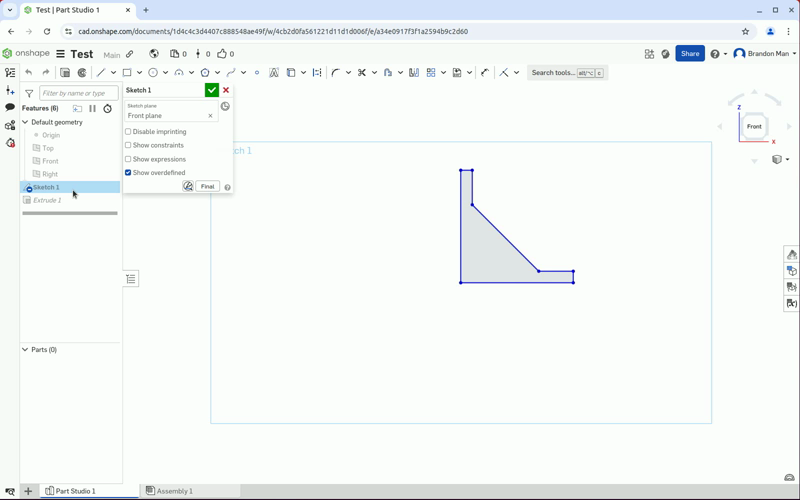
mouse_move(229, 92)
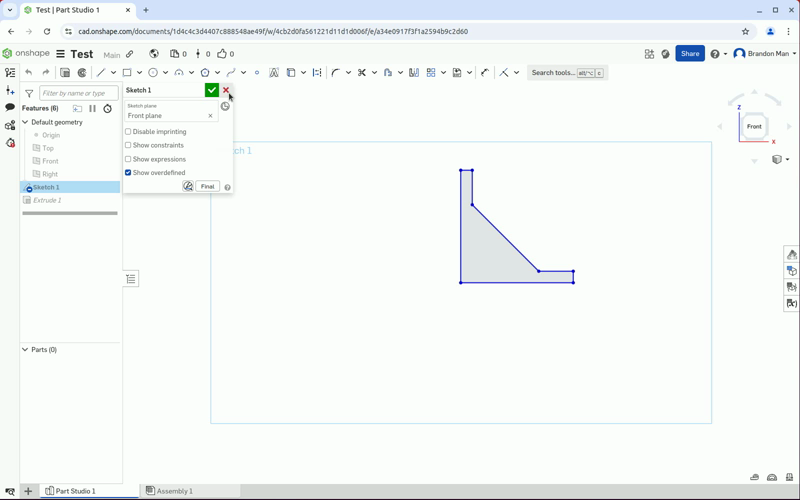
click(229, 92)
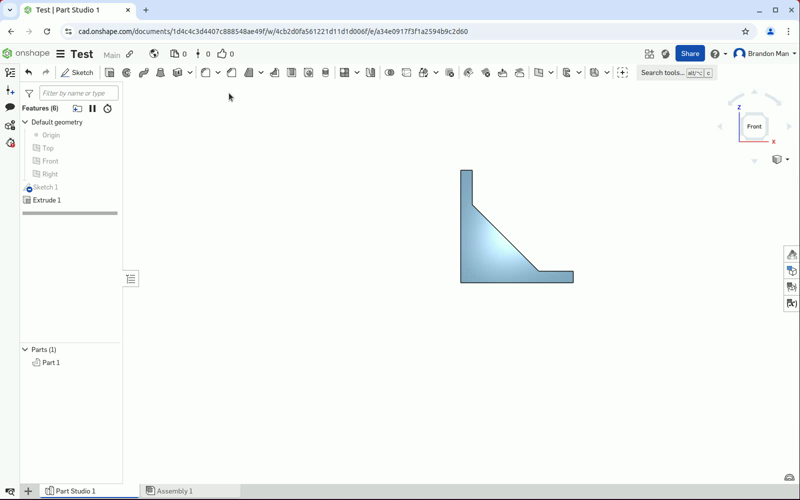
mouse_move(73, 352)
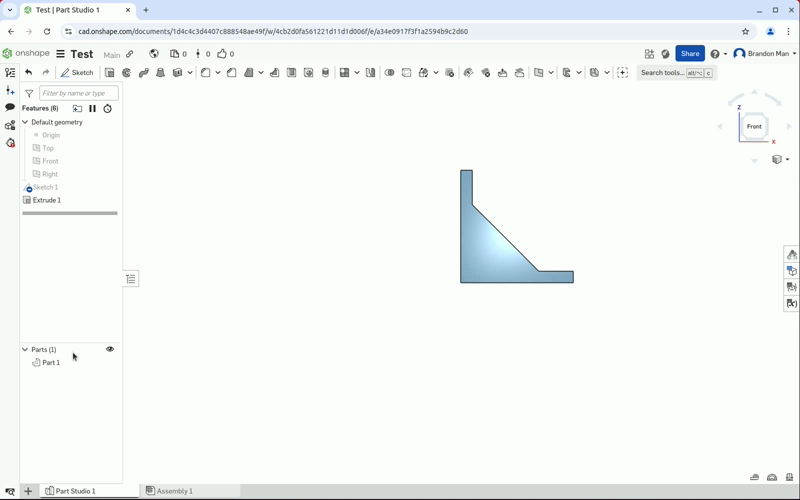
key(y)
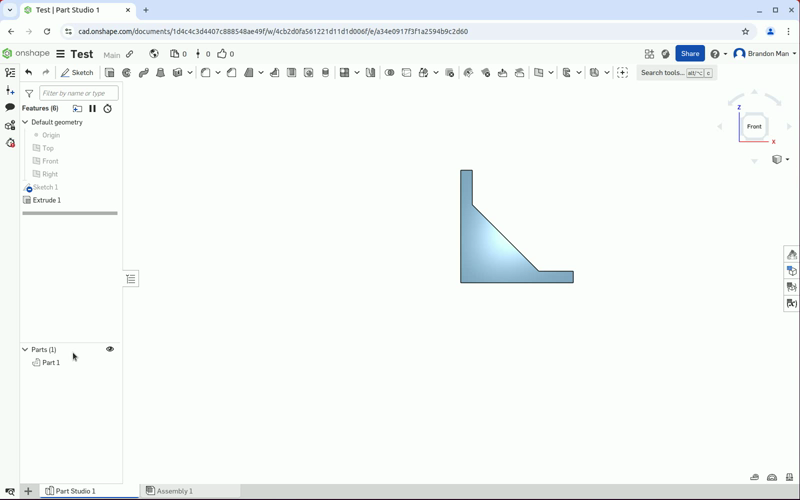
key(shift+p)
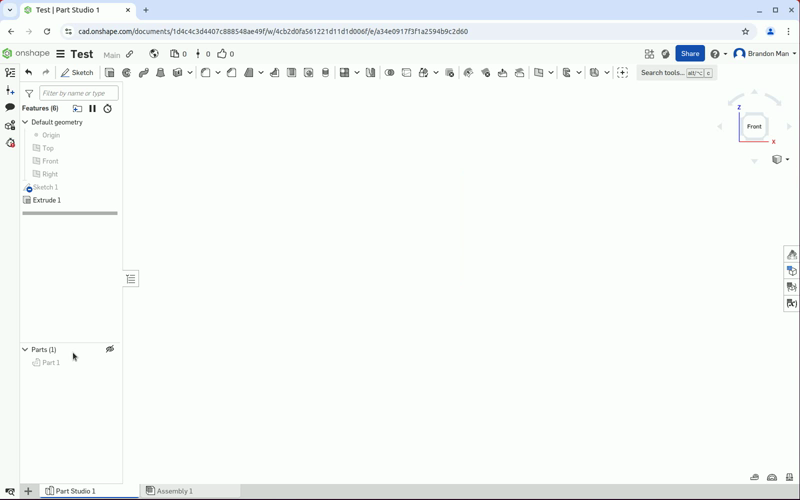
key(space)
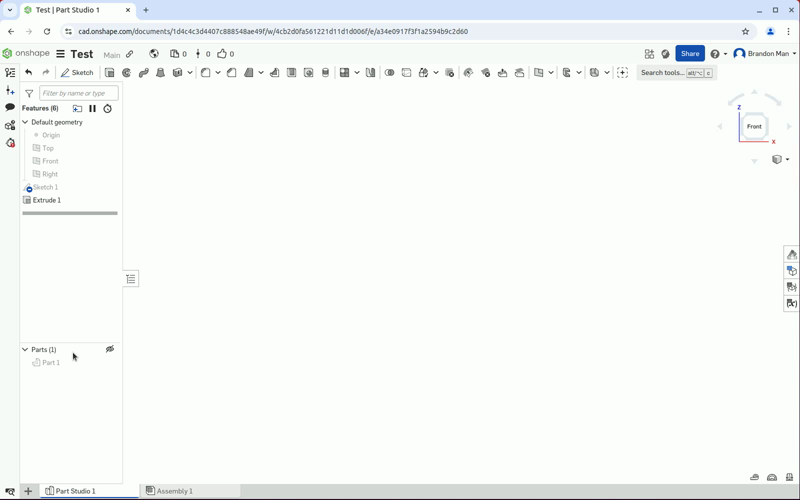
key_down(shift)
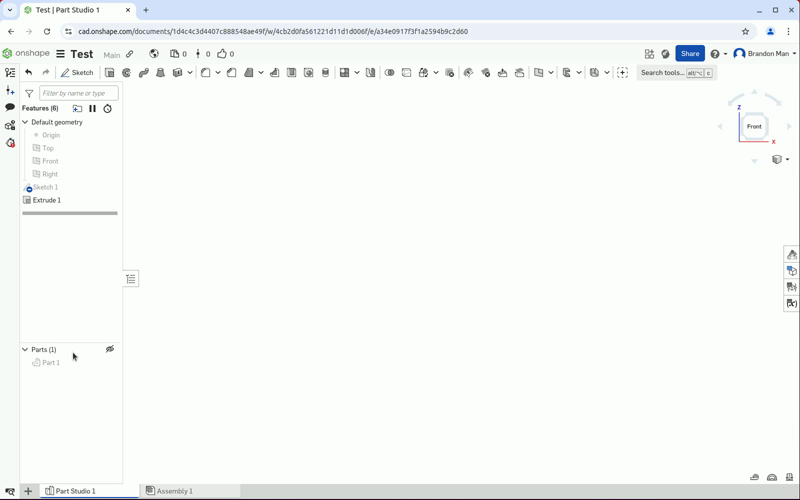
key(down)
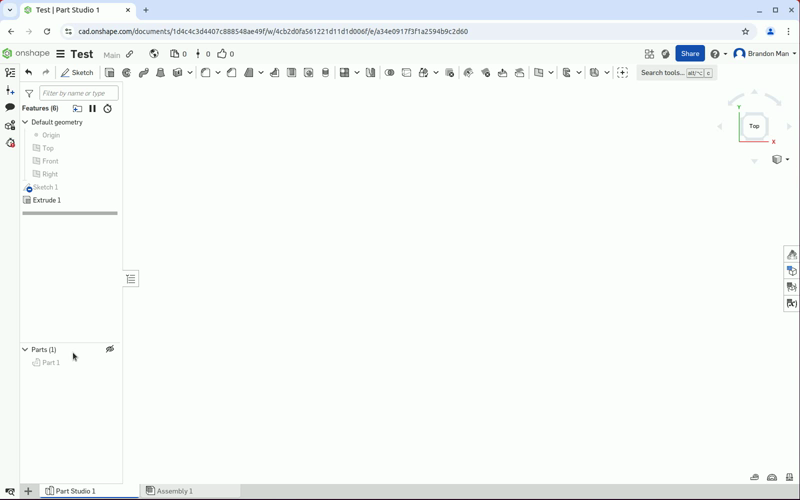
key_up(shift)
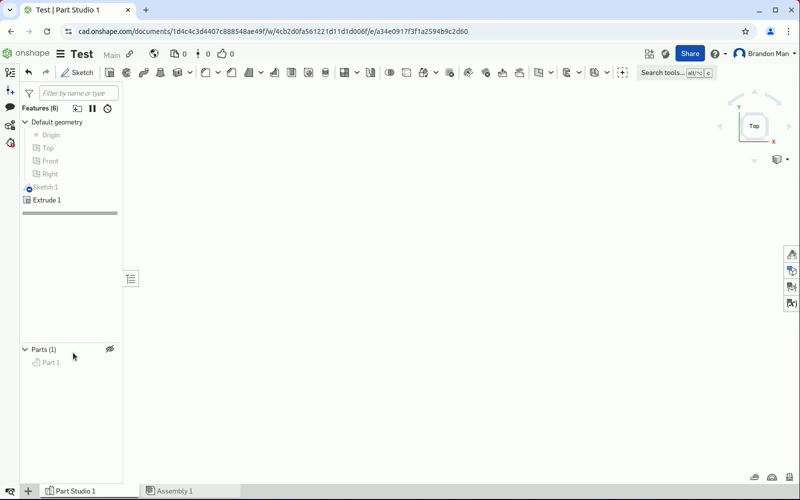
mouse_move(73, 352)
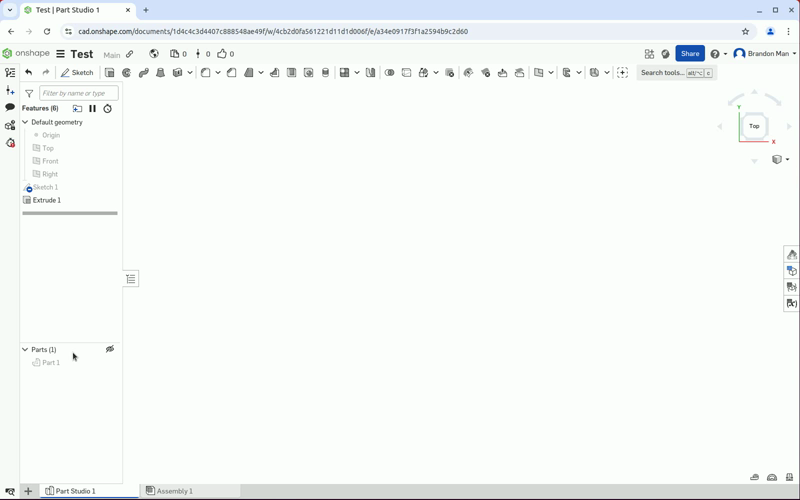
key(shift+y)
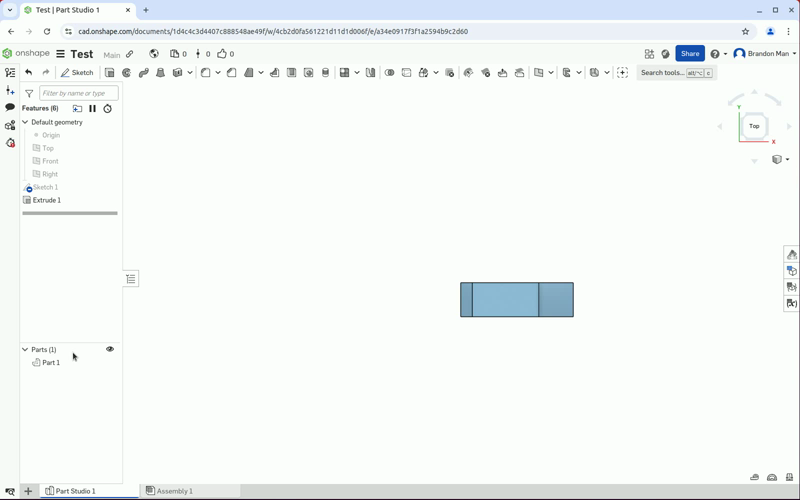
mouse_move(541, 75)
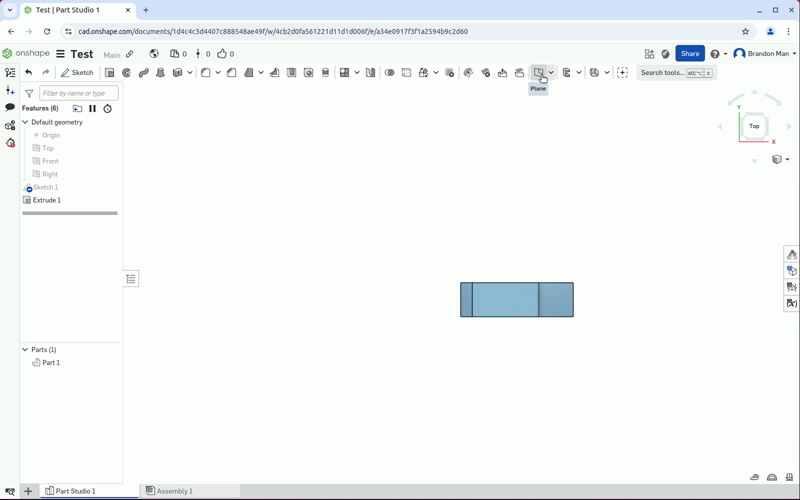
click(541, 75)
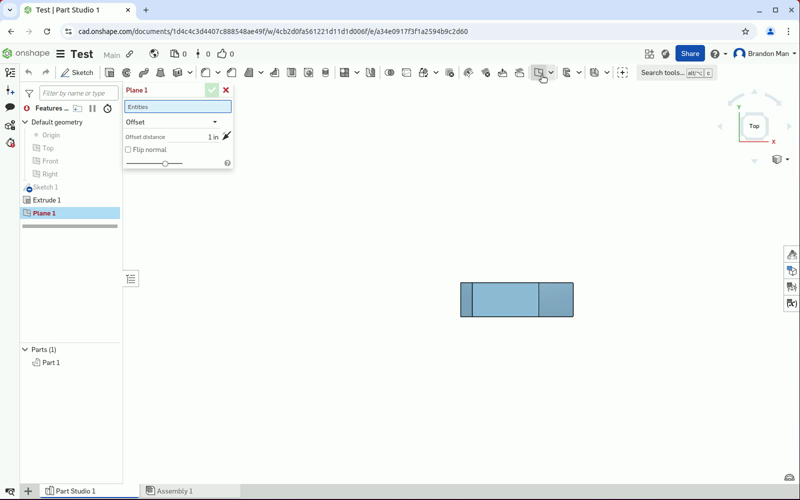
mouse_move(73, 150)
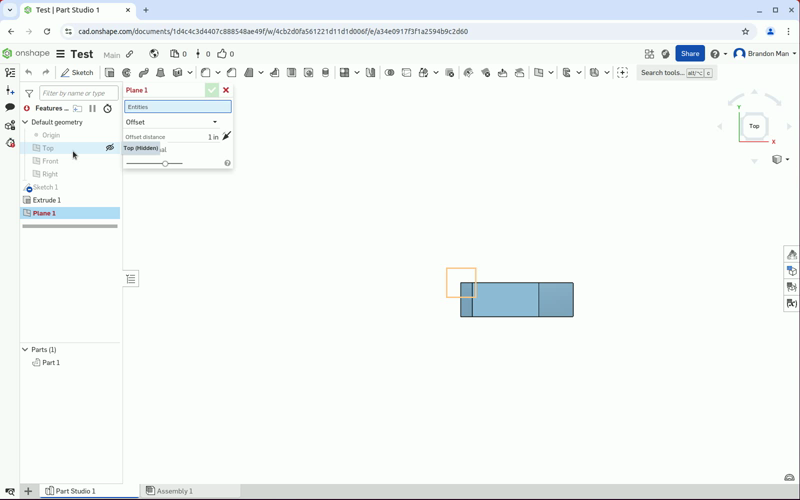
click(73, 150)
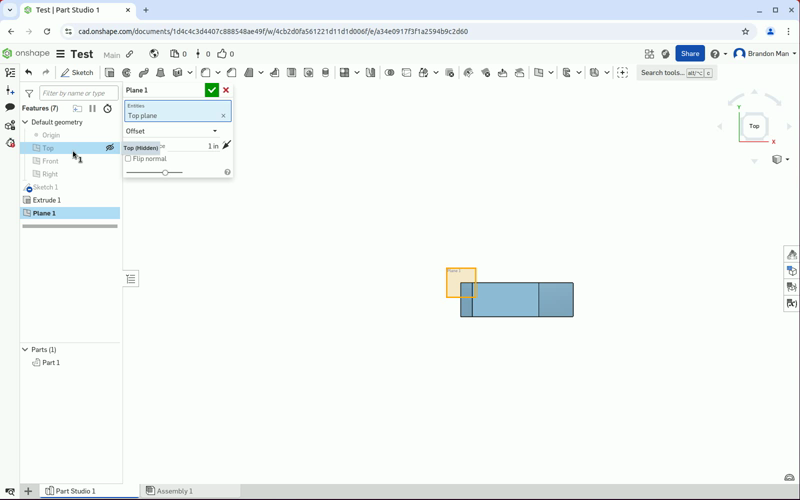
key(tab, 2)
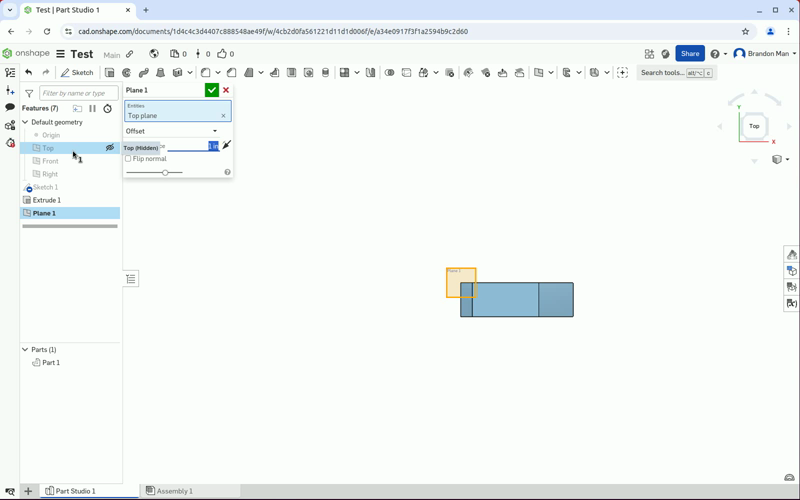
text(2.403)
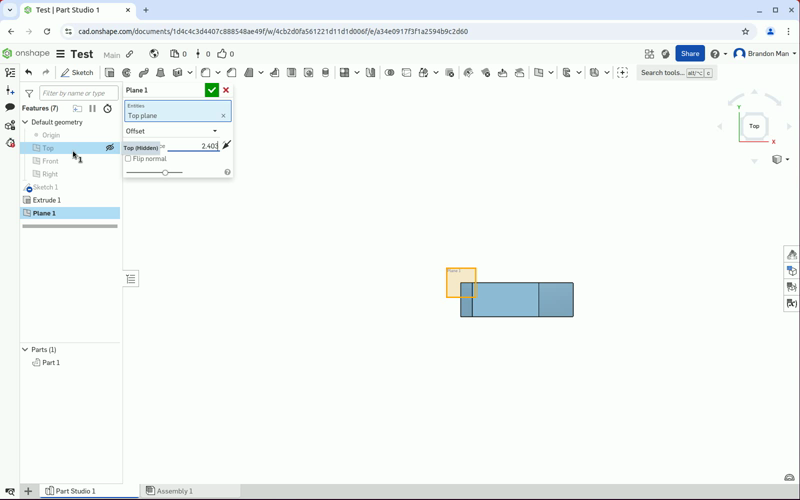
key(enter, 2)
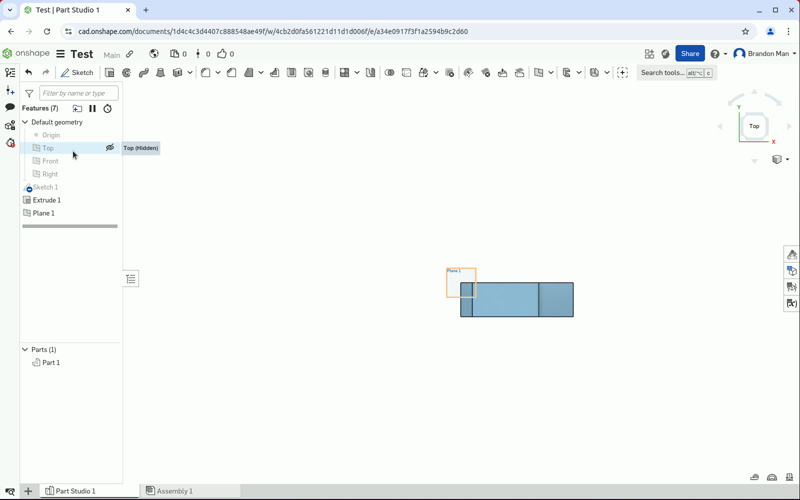
key(shift+s)
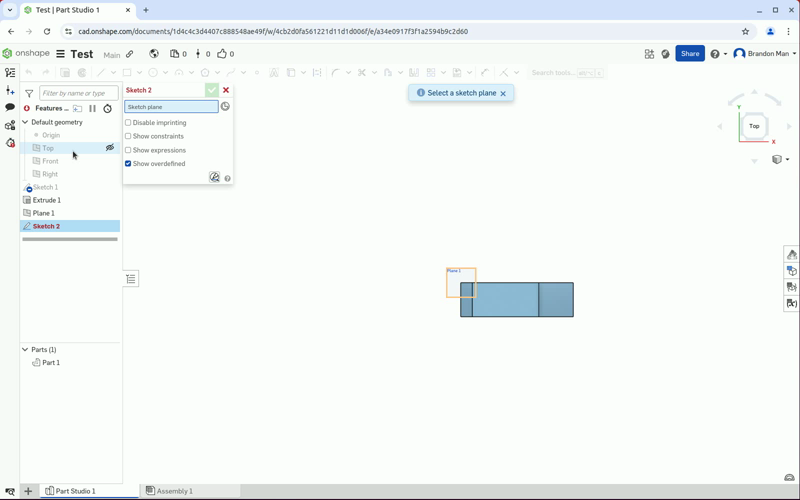
mouse_move(73, 215)
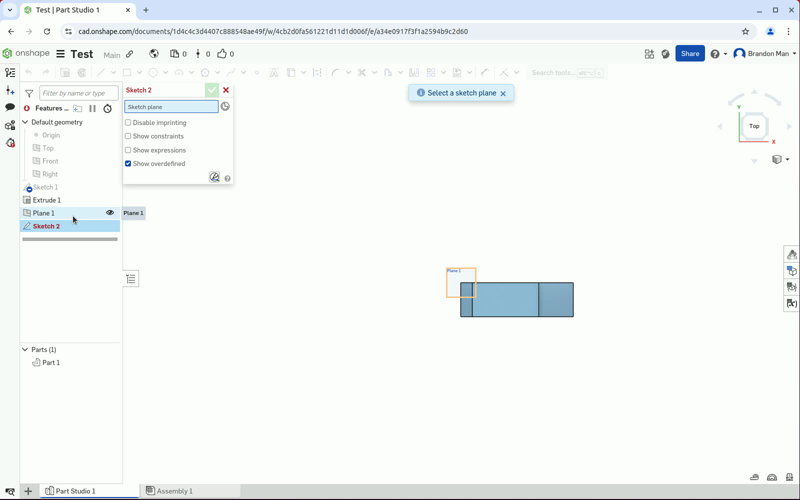
click(73, 215)
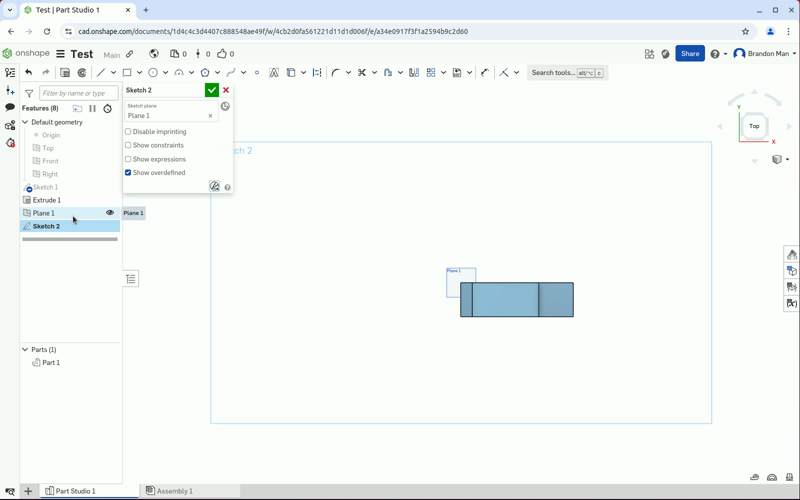
mouse_move(73, 352)
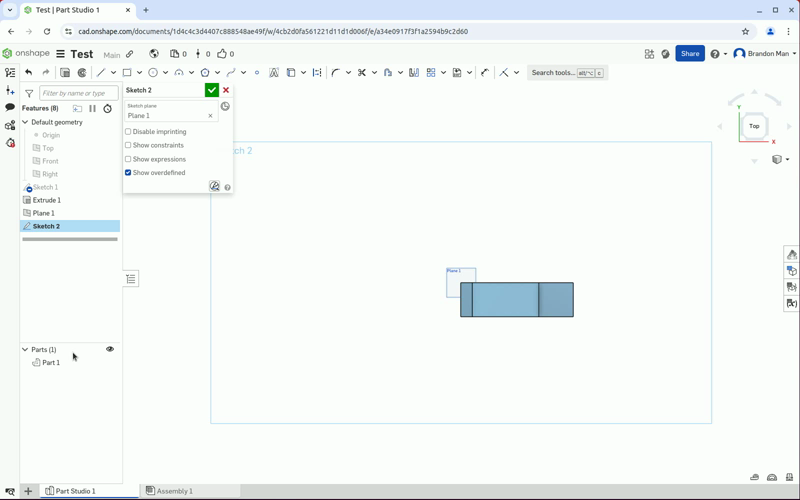
key(y)
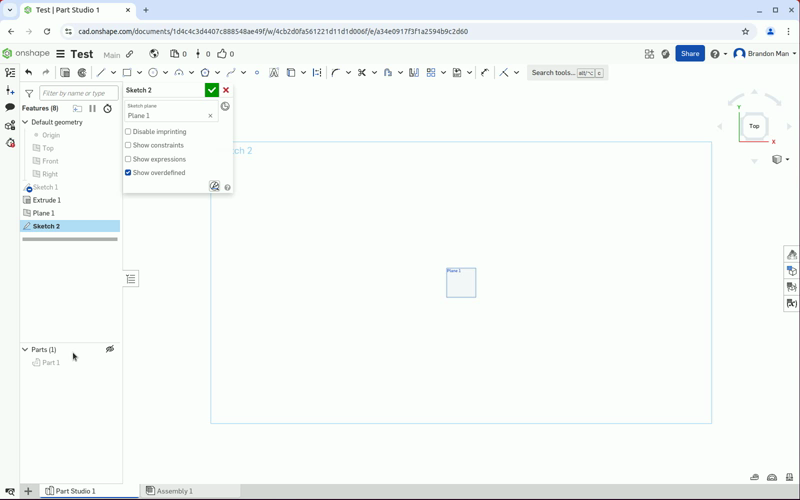
key(c)
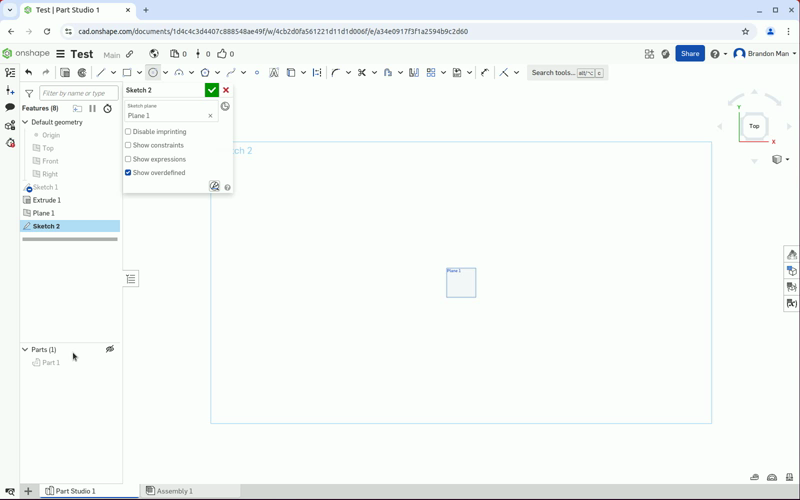
key_down(shift)
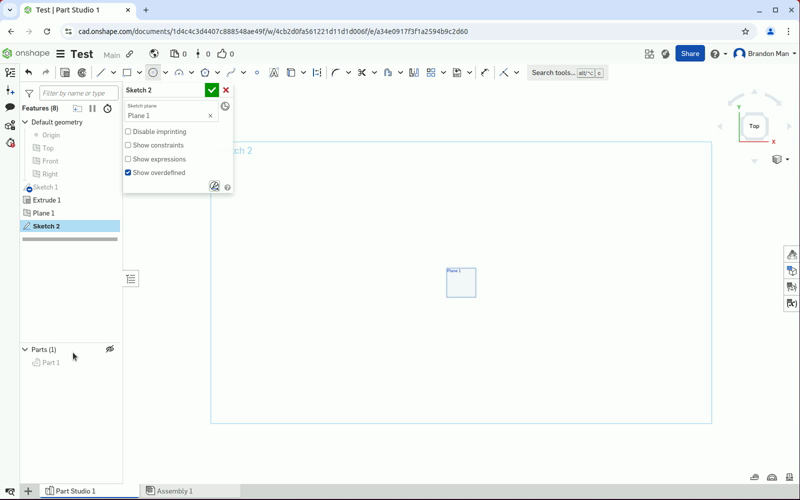
mouse_move(557, 299)
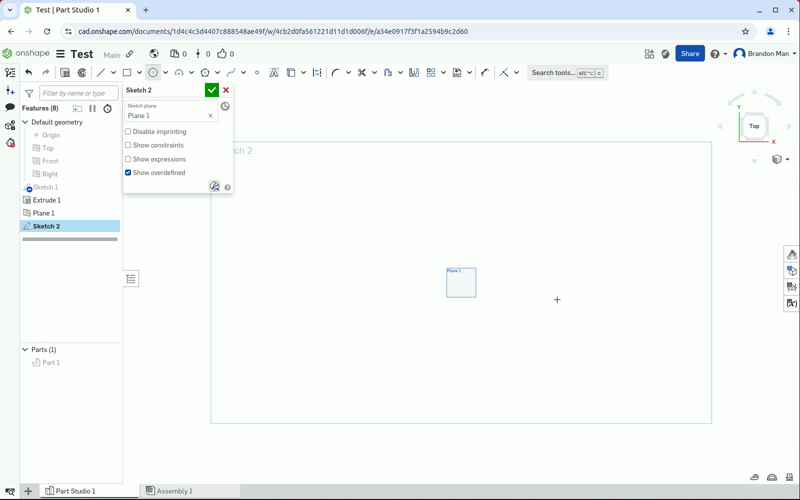
click(557, 299)
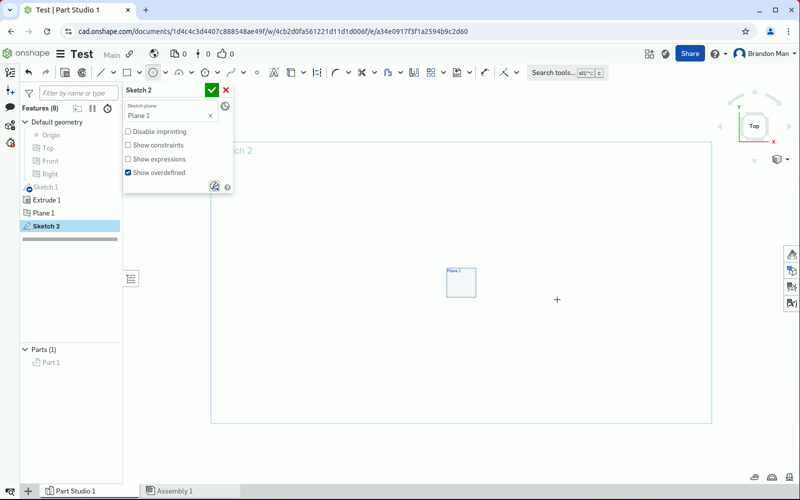
key_up(shift)
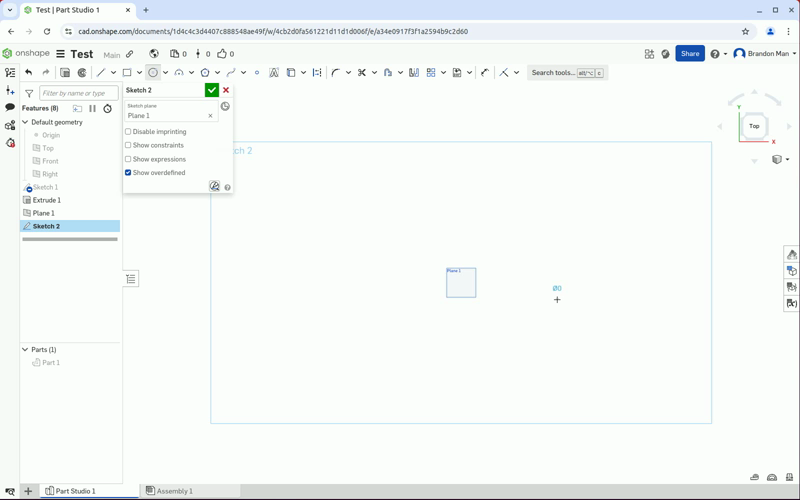
mouse_move(562, 299)
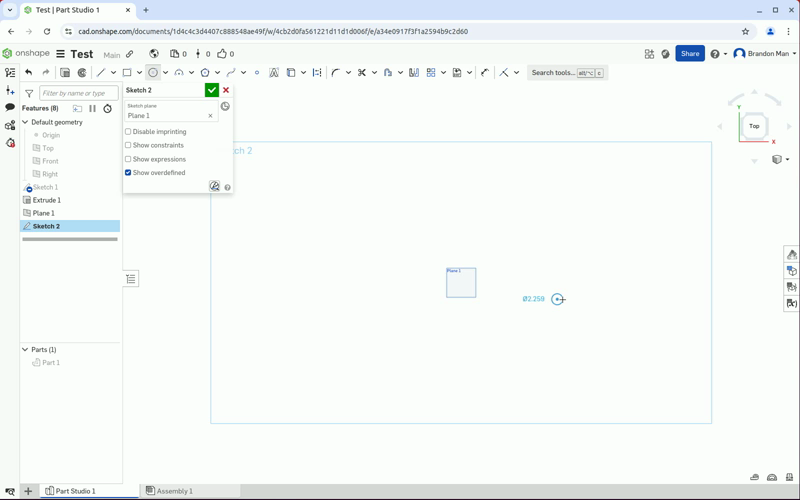
click(562, 299)
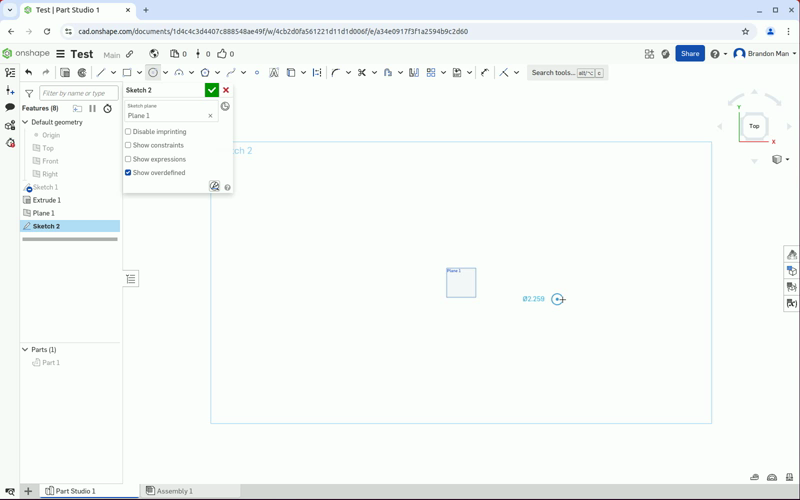
key(esc)
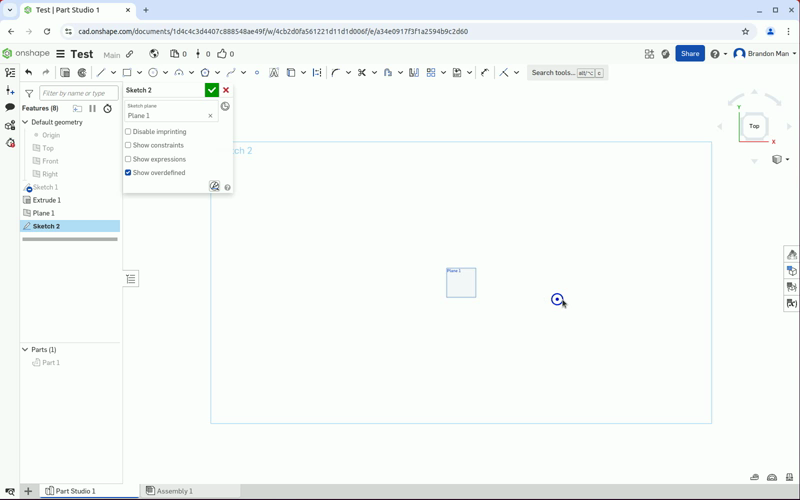
mouse_move(560, 299)
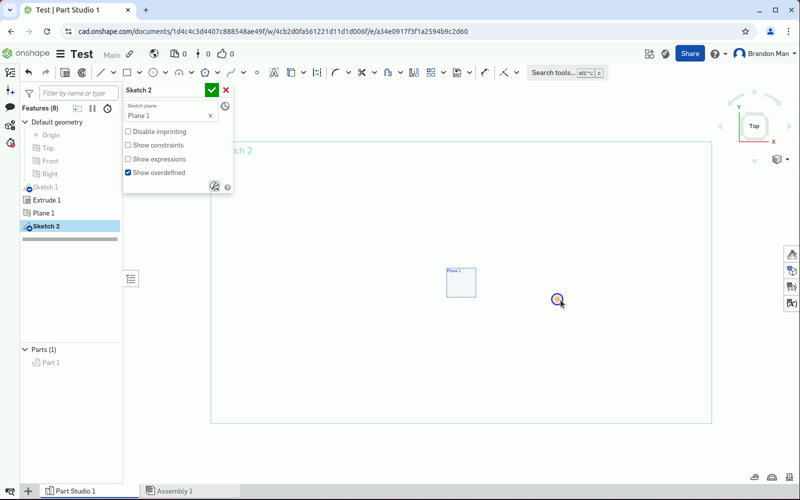
scroll(6)
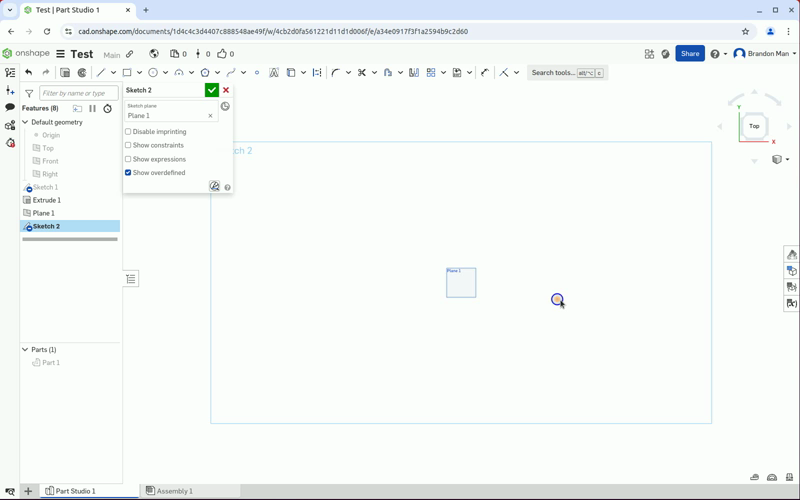
scroll(6)
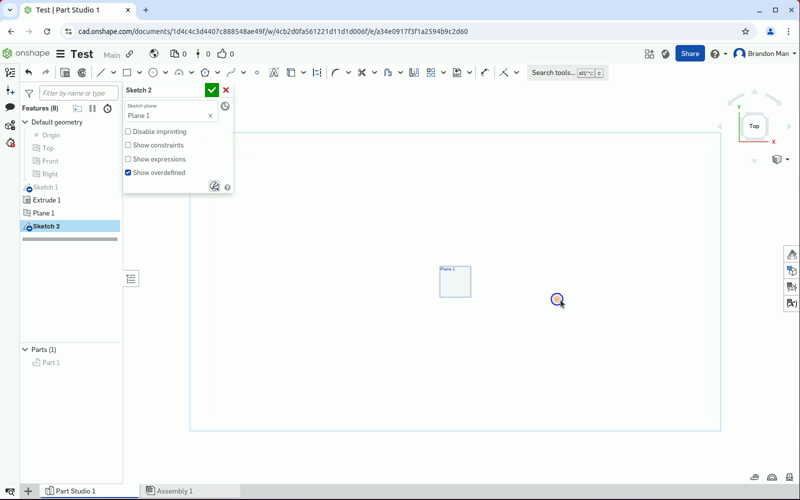
scroll(6)
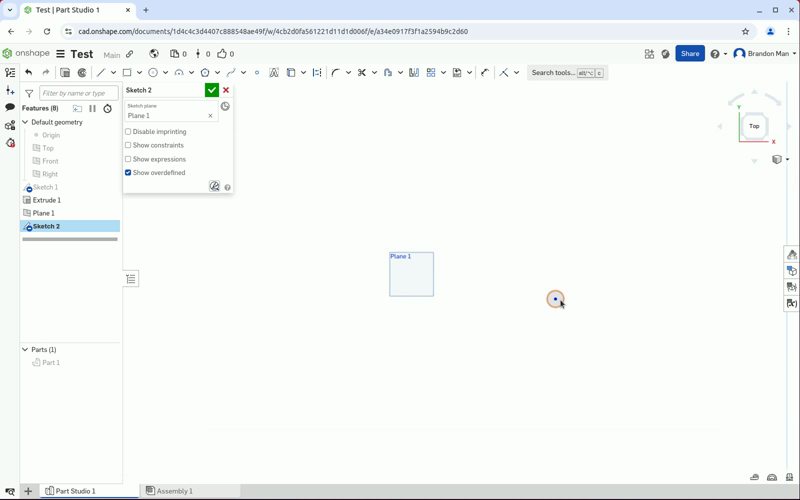
scroll(6)
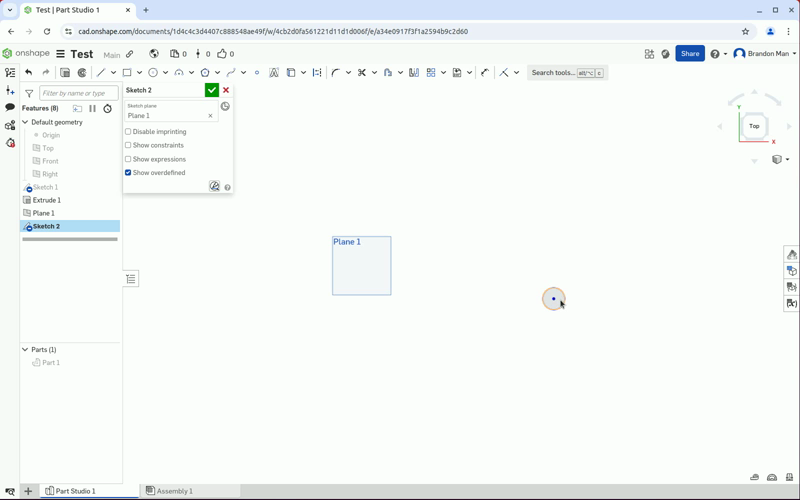
scroll(6)
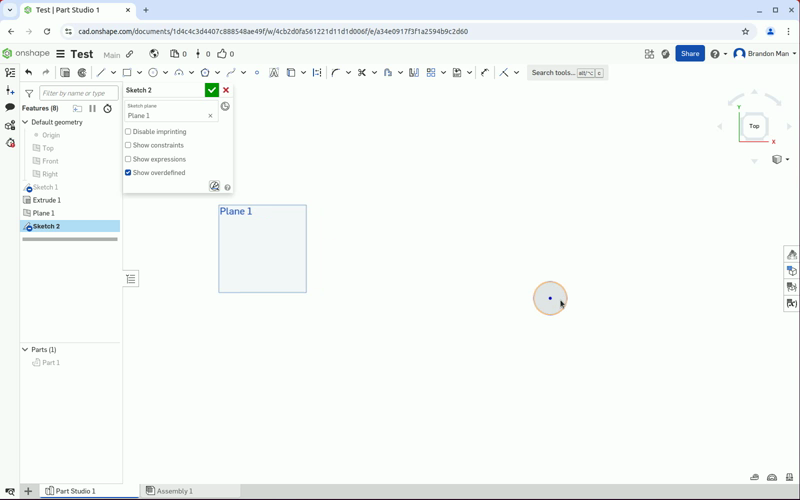
scroll(6)
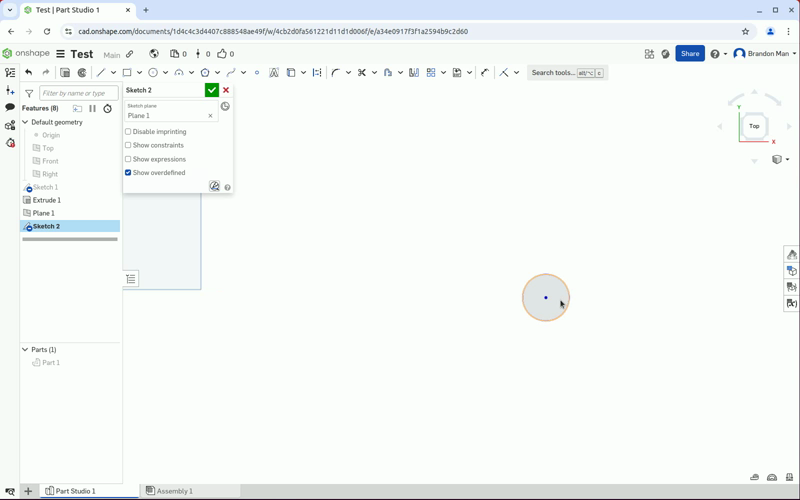
scroll(6)
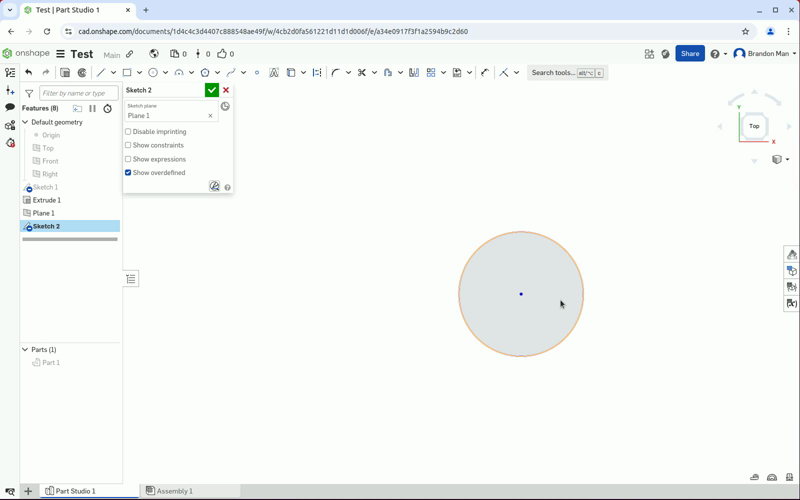
click(560, 299)
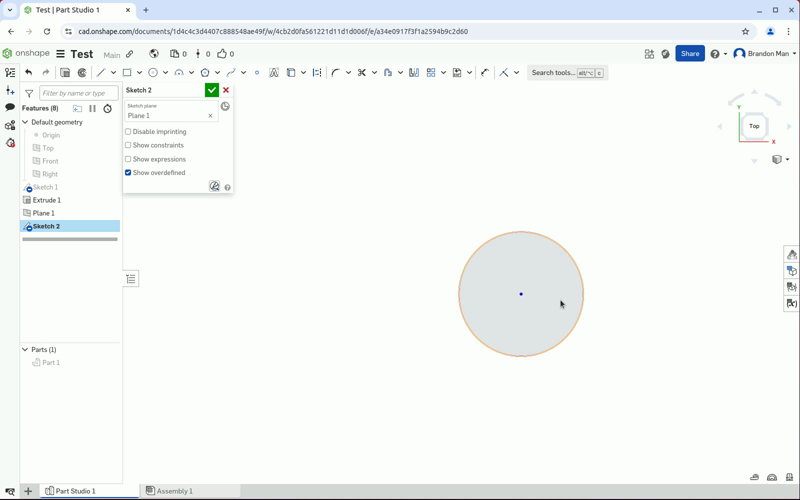
scroll(-6)
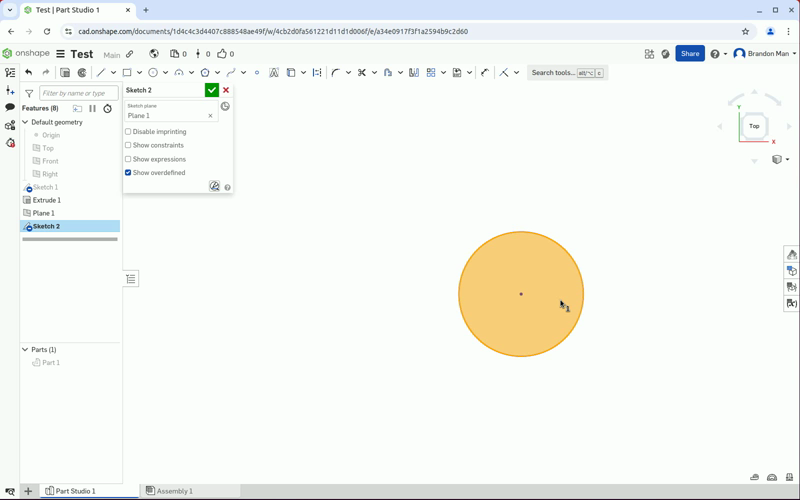
scroll(-6)
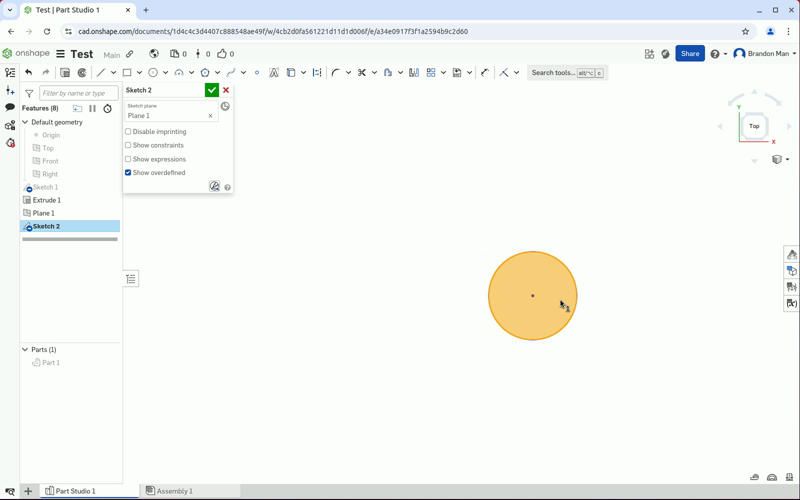
scroll(-6)
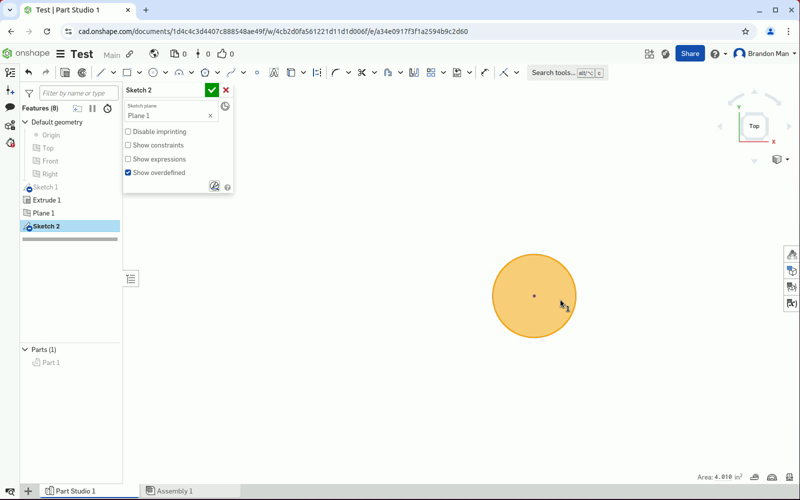
scroll(-6)
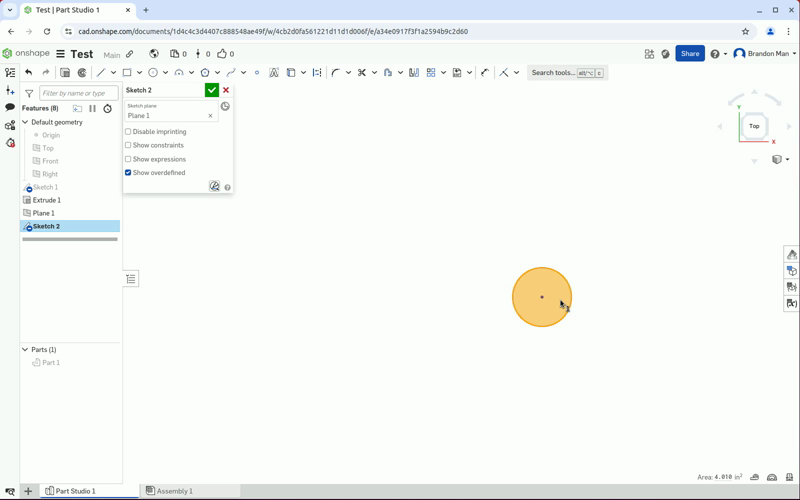
scroll(-6)
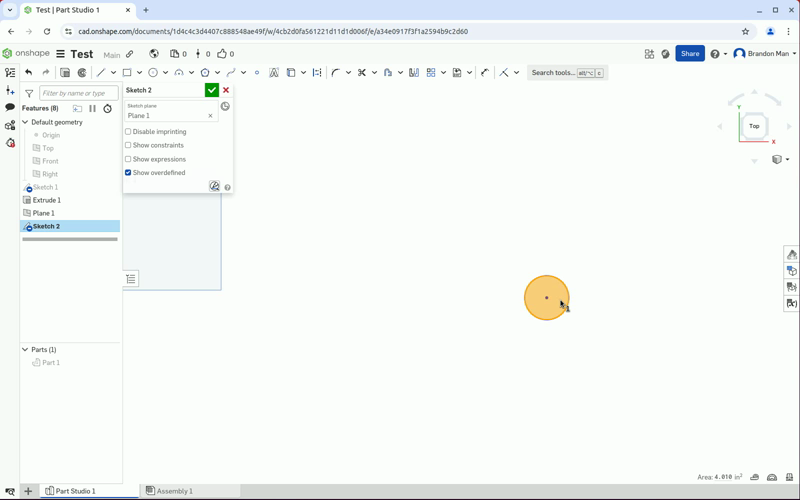
scroll(-6)
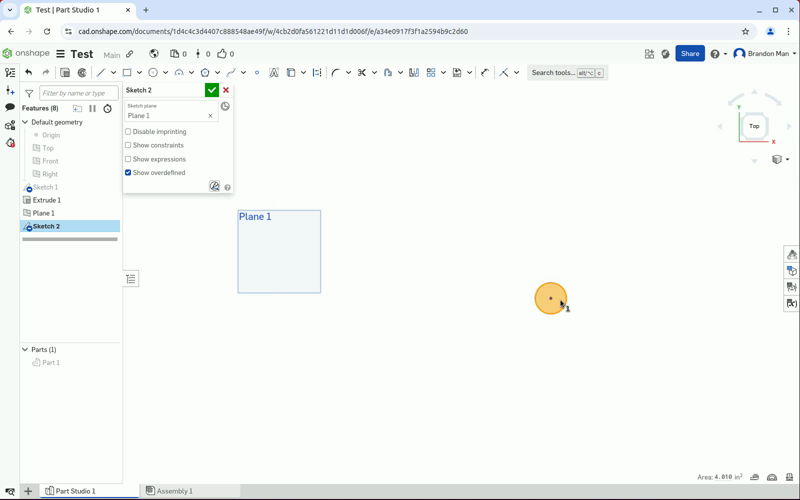
scroll(-6)
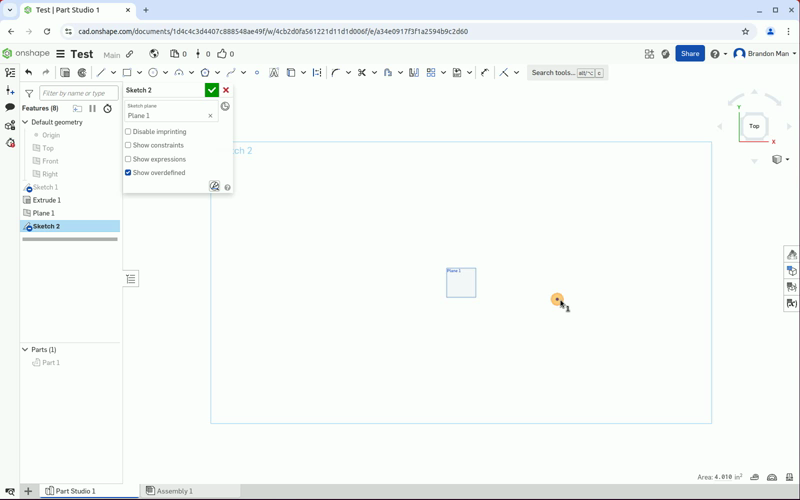
mouse_move(73, 352)
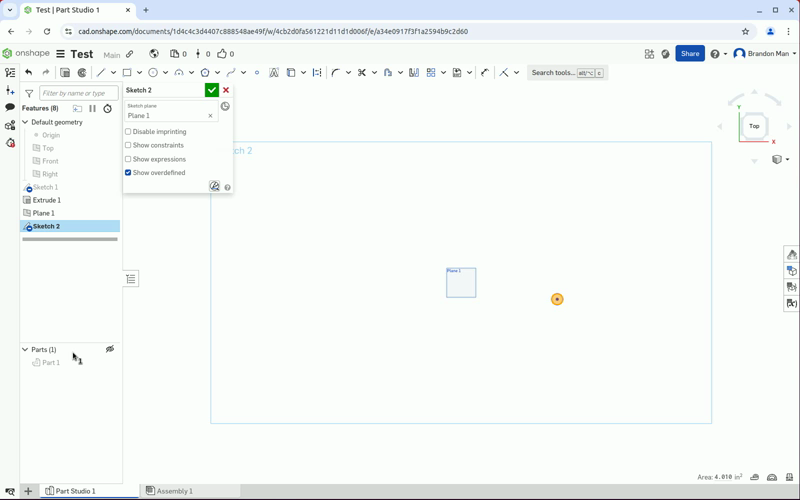
key(shift+y)
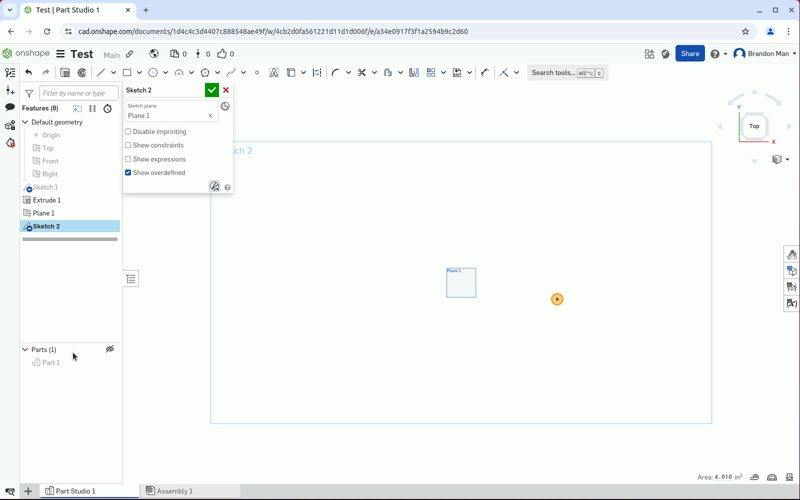
key(shift+e)
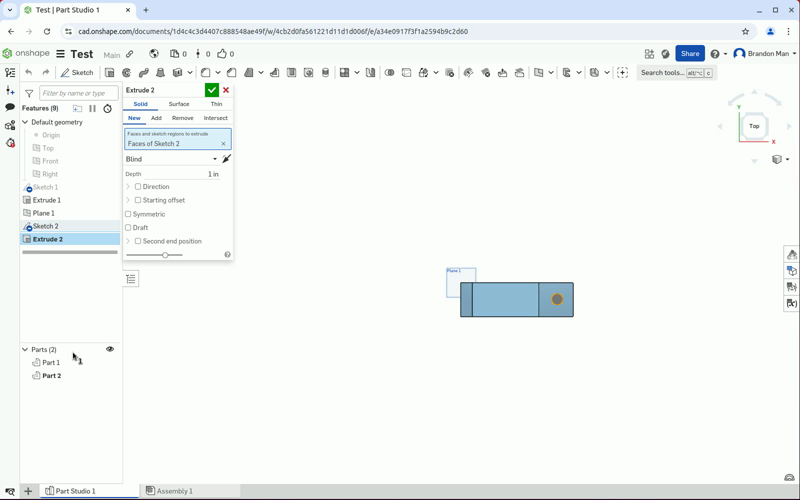
mouse_move(143, 106)
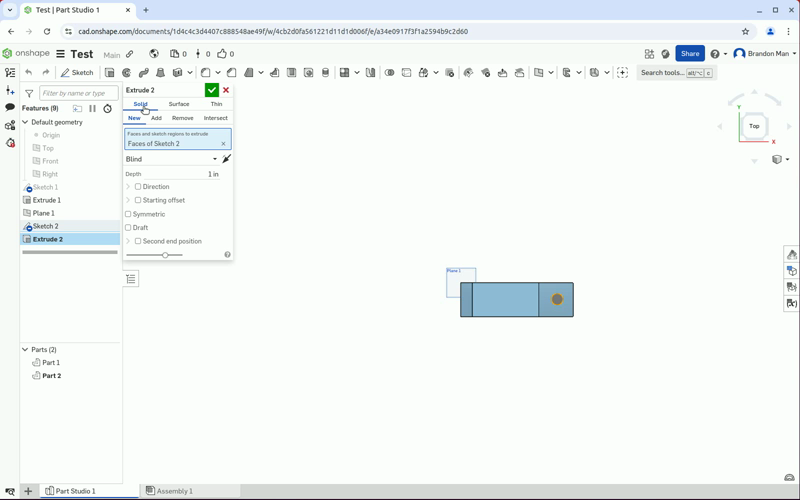
click(143, 106)
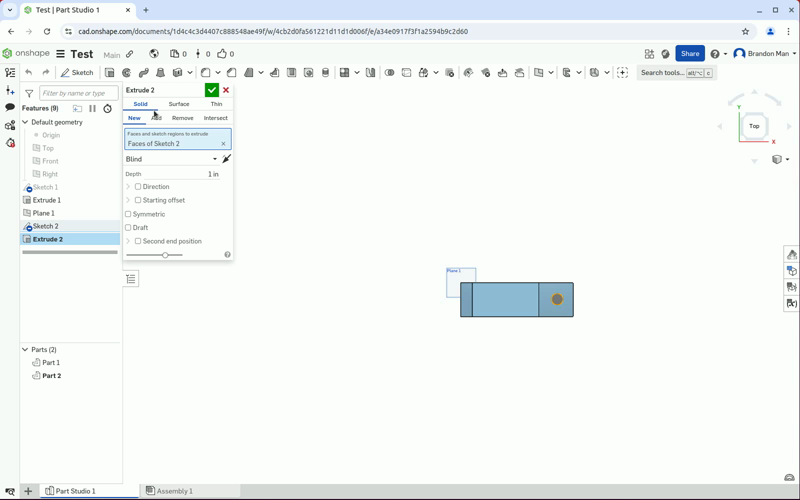
mouse_move(186, 120)
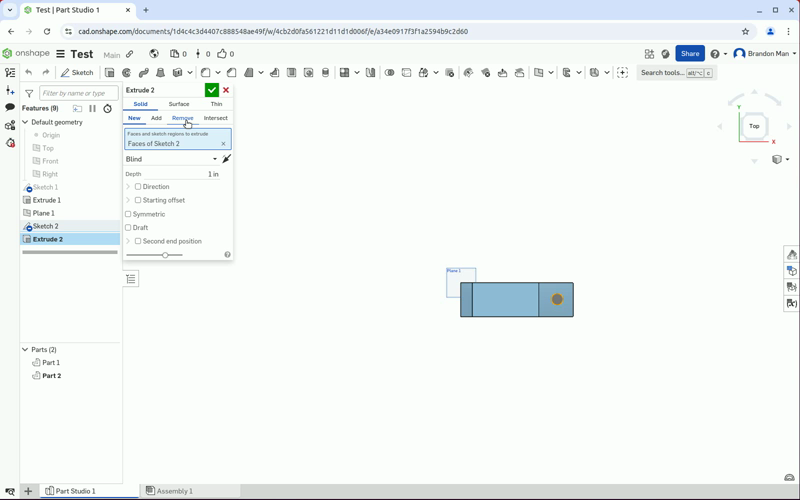
click(186, 120)
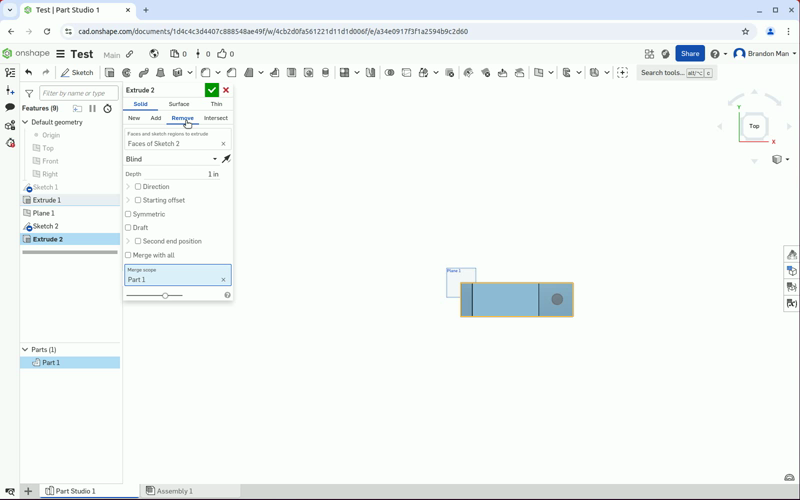
key(tab, 4)
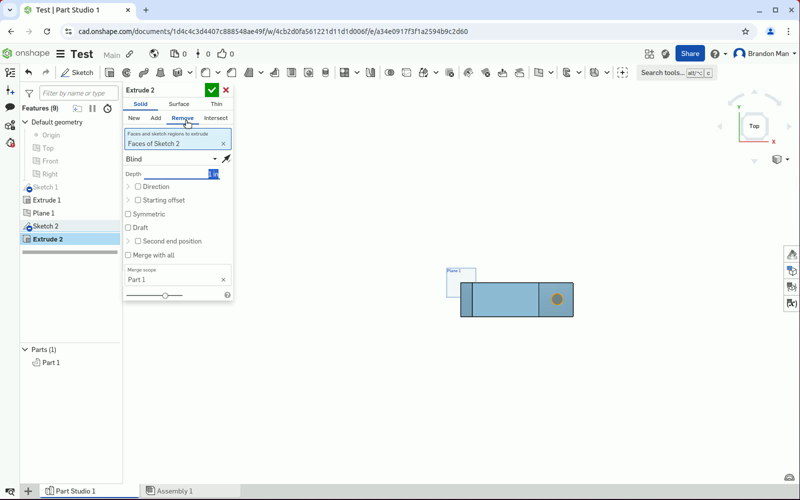
text(11.554)
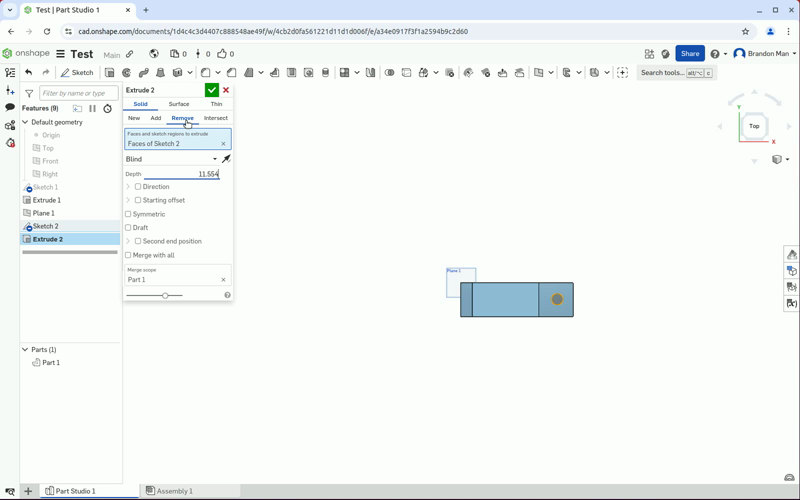
key(tab, 6)
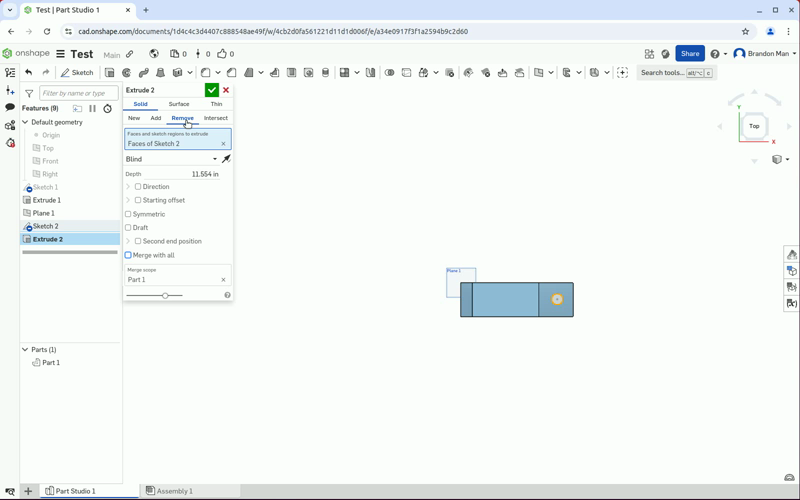
key(space)
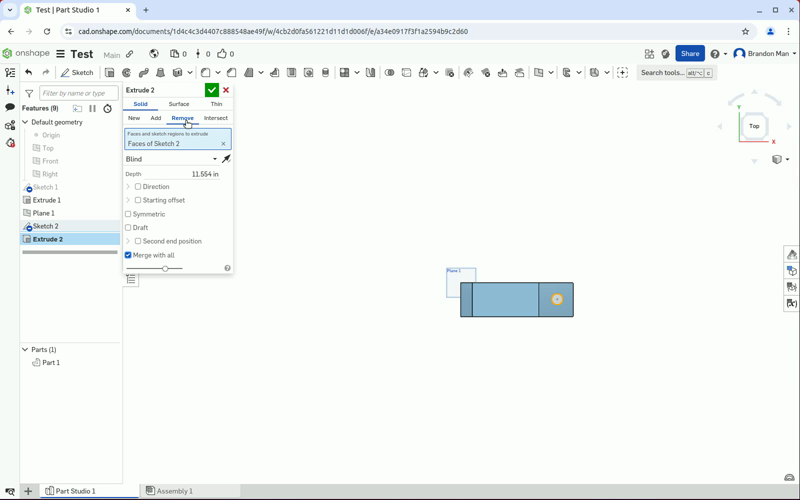
key(enter)
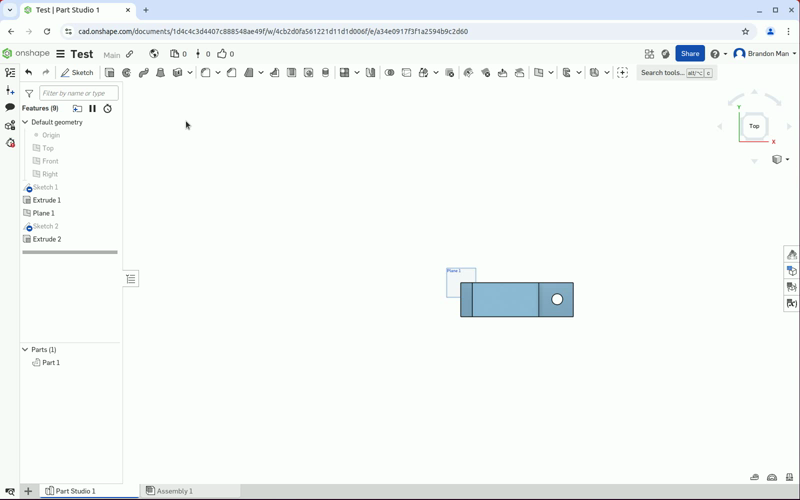
key(shift+h)
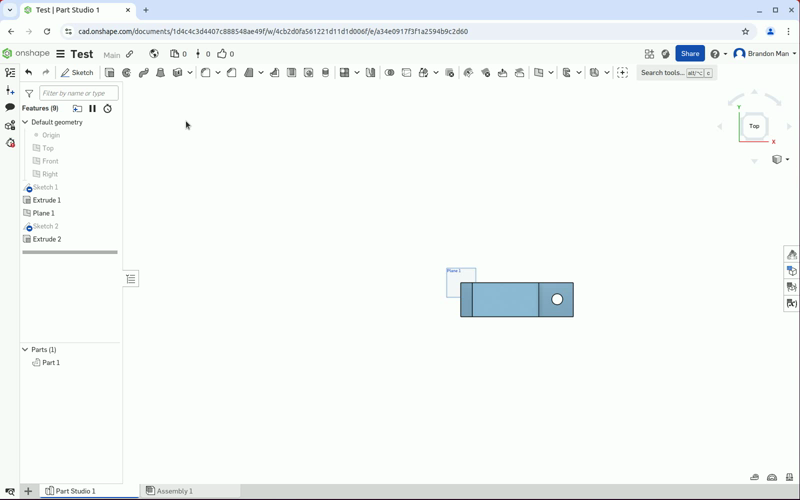
key(shift+h)
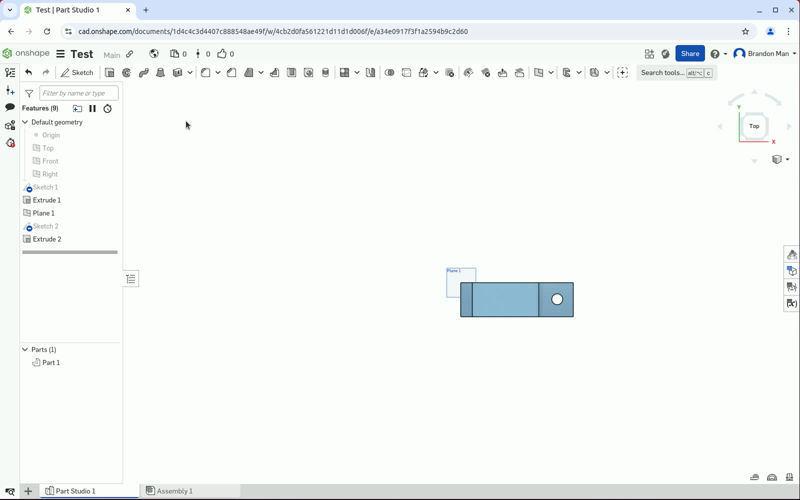
mouse_move(73, 189)
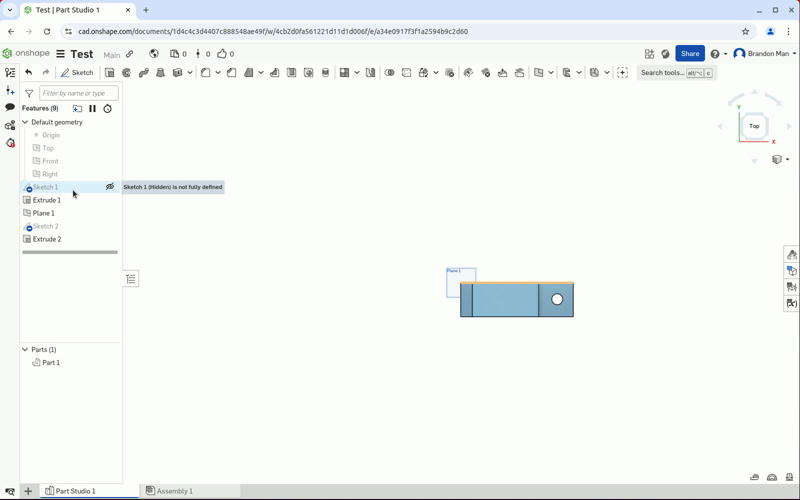
click(73, 189)
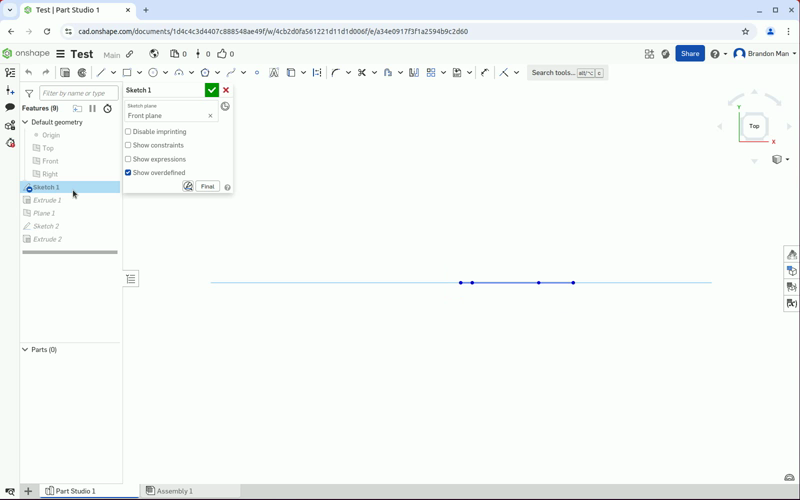
mouse_move(229, 92)
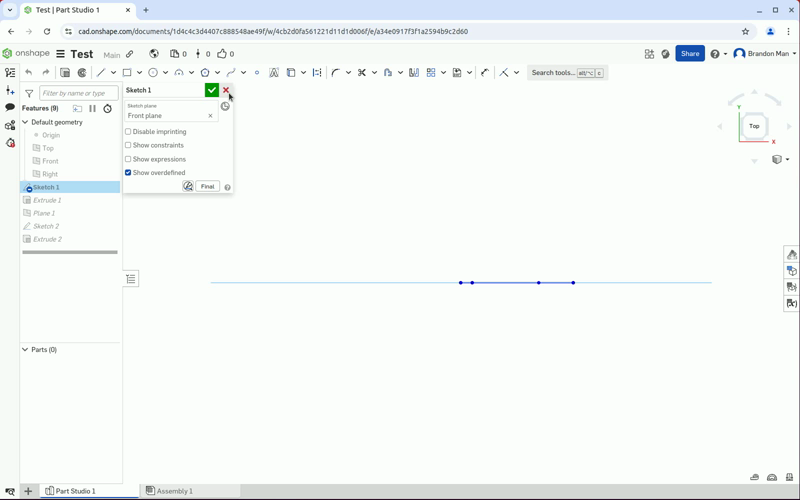
click(229, 92)
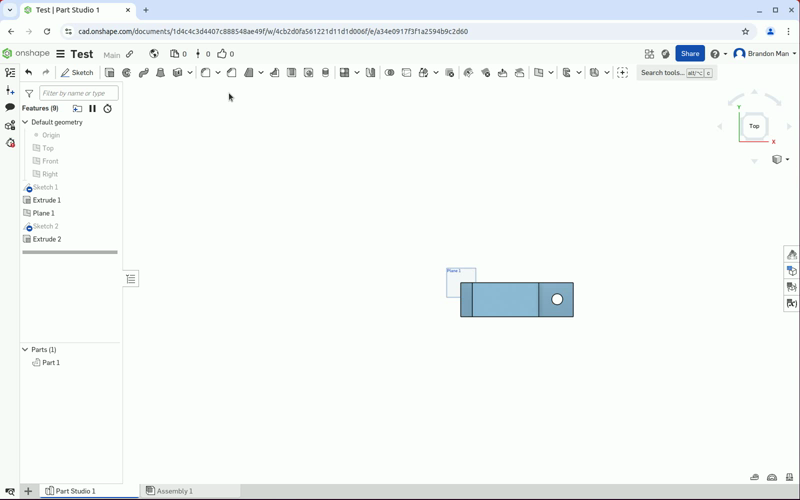
mouse_move(73, 352)
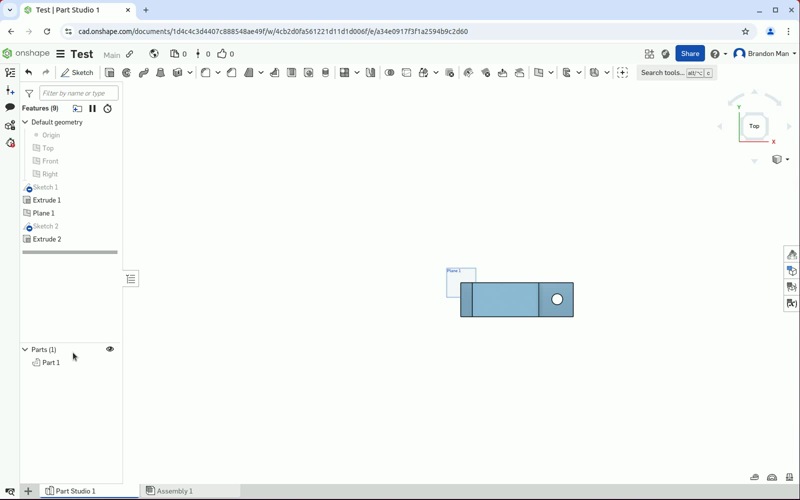
key(y)
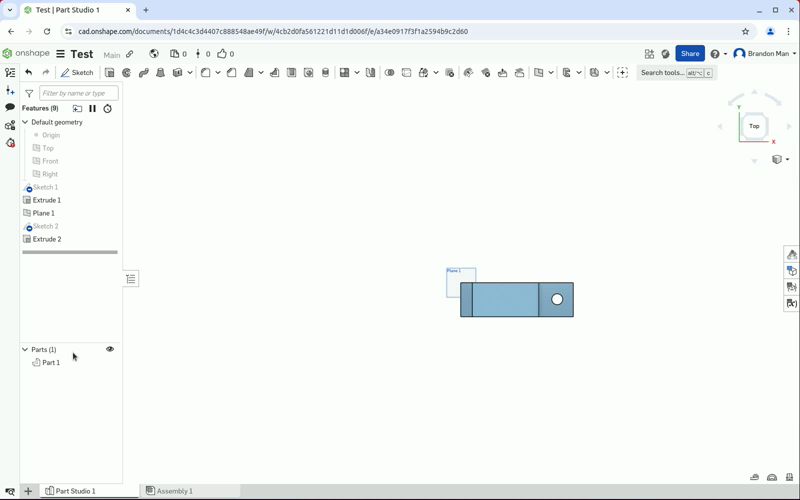
key(shift+p)
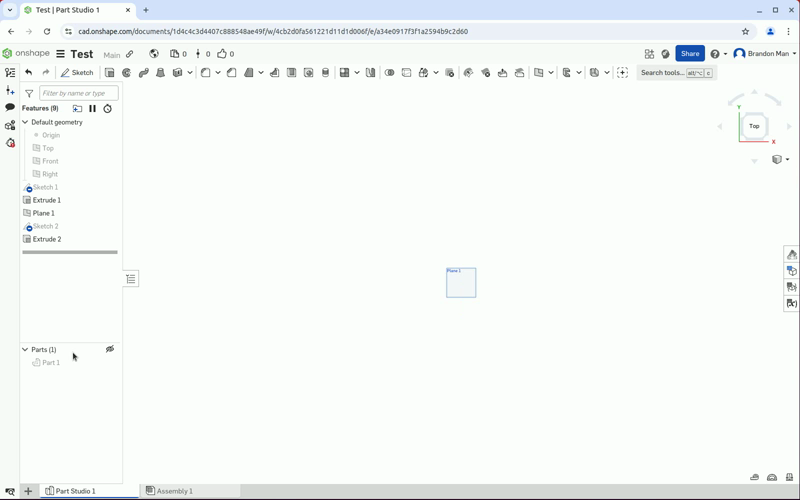
key(space)
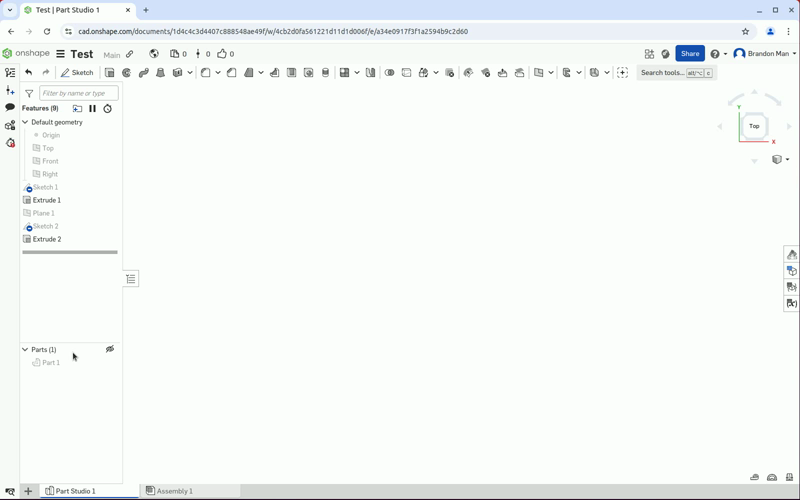
key_down(shift)
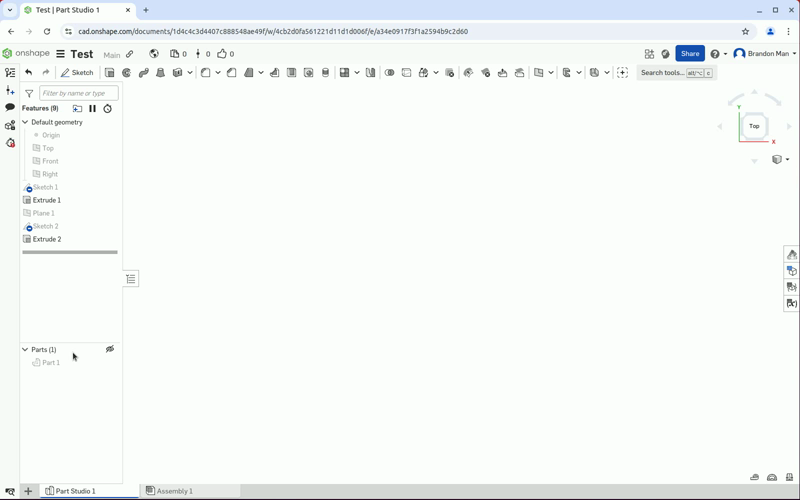
key(up)
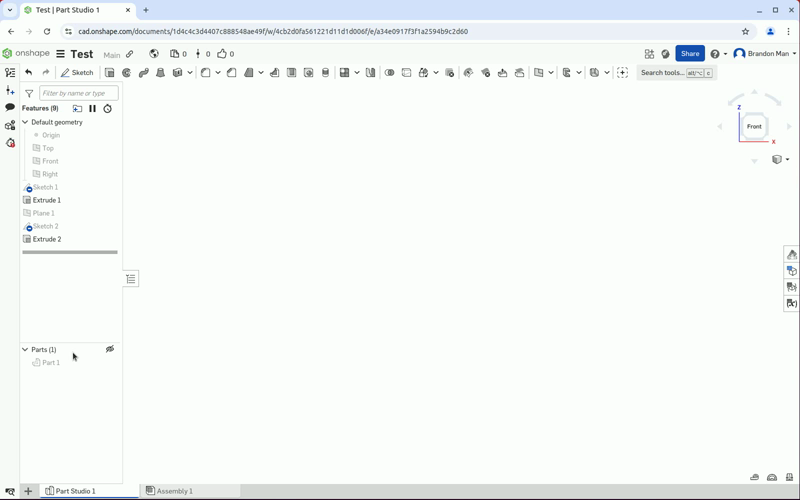
key_up(shift)
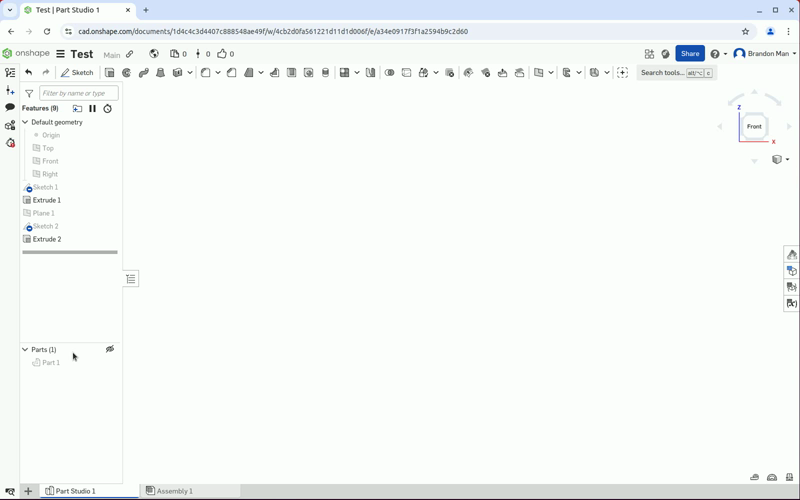
key(space)
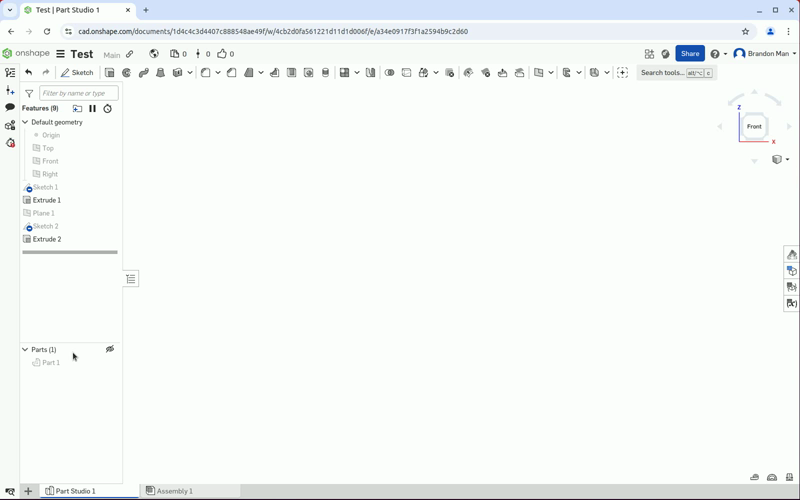
key_down(shift)
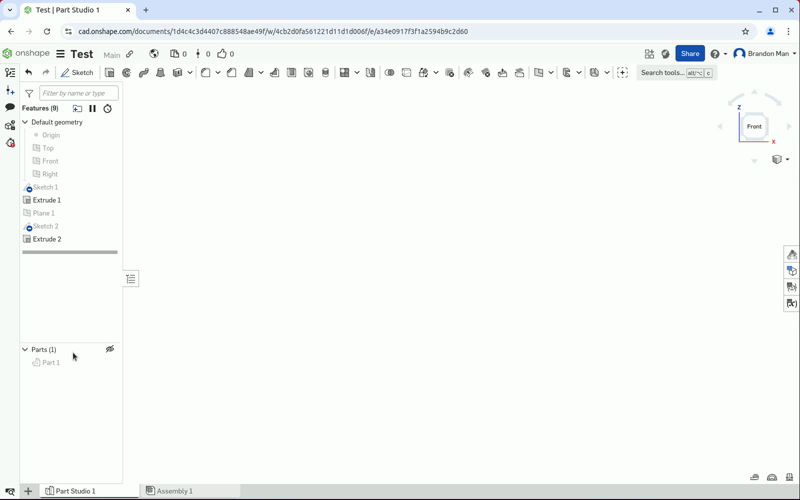
key(left)
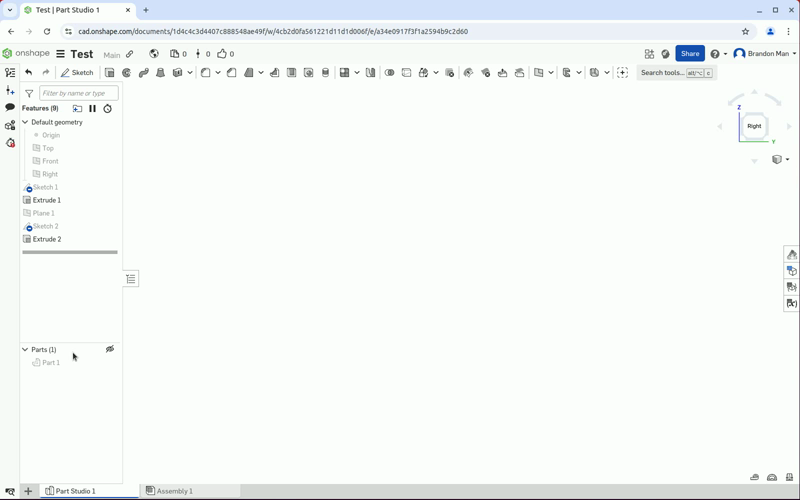
key_up(shift)
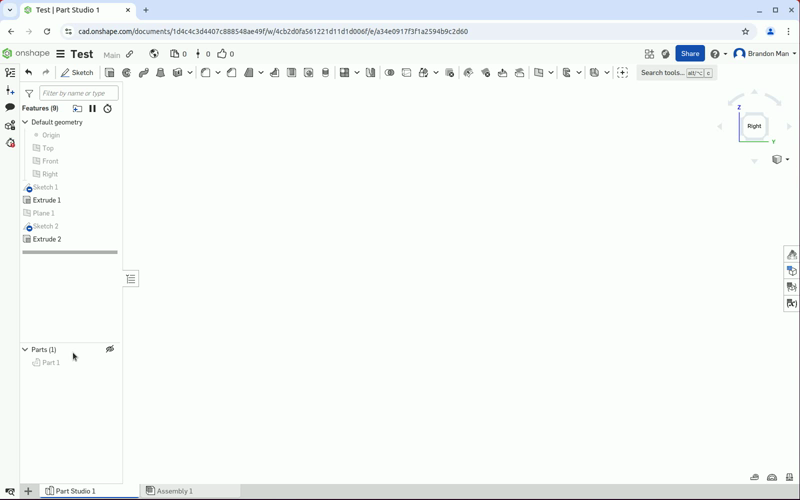
mouse_move(73, 352)
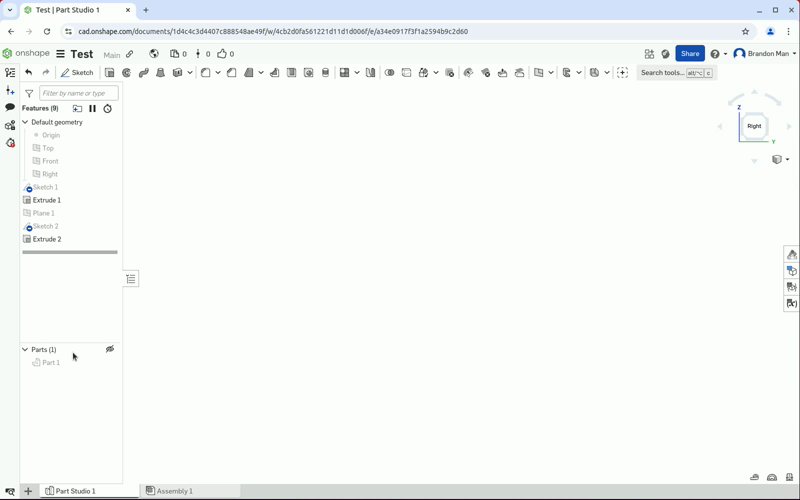
key(shift+y)
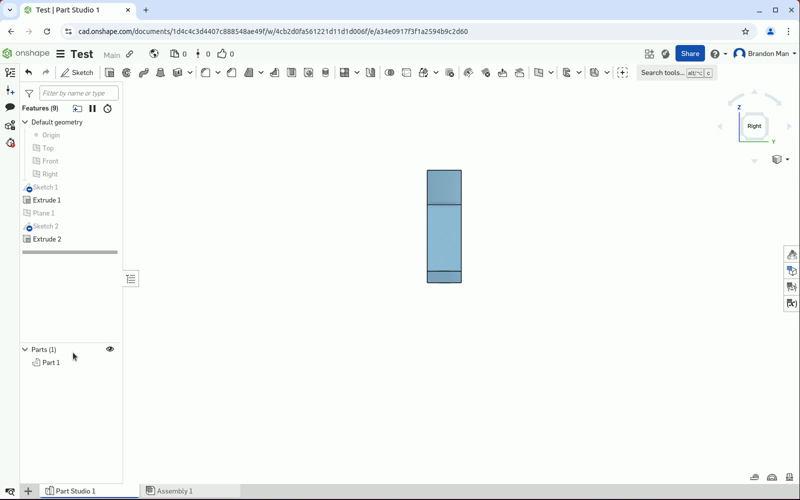
mouse_move(541, 75)
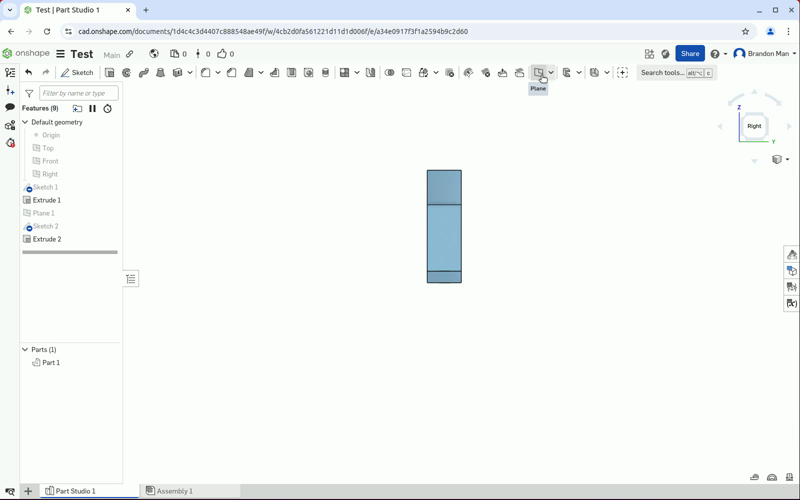
click(541, 75)
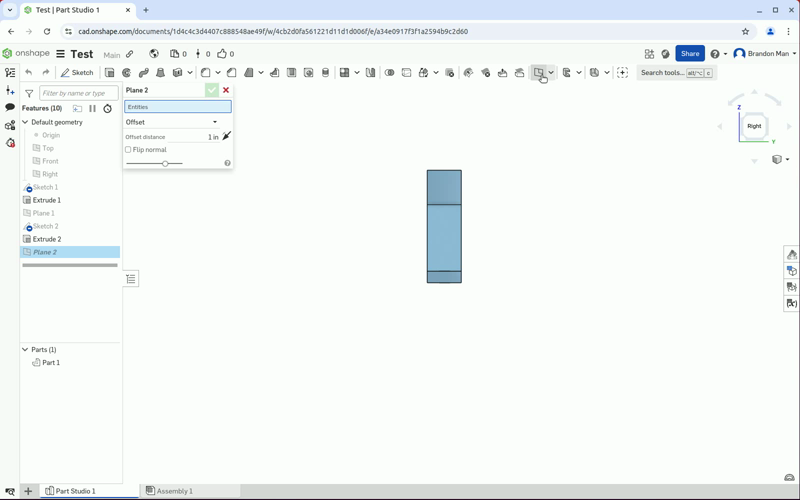
mouse_move(73, 176)
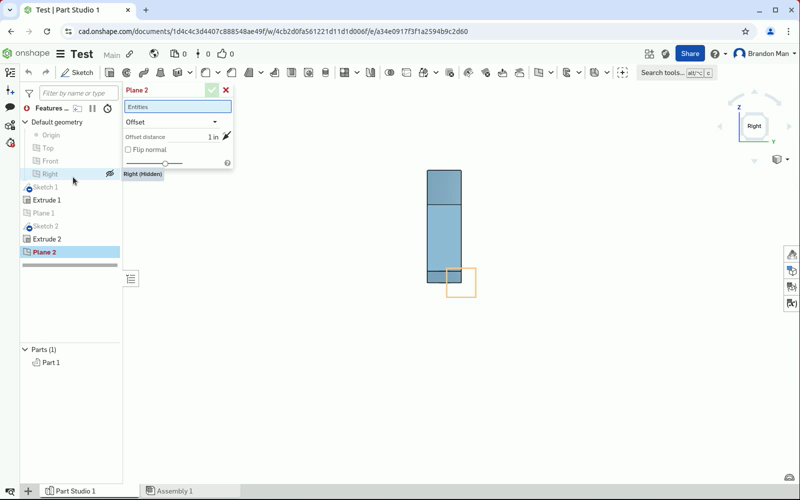
click(73, 176)
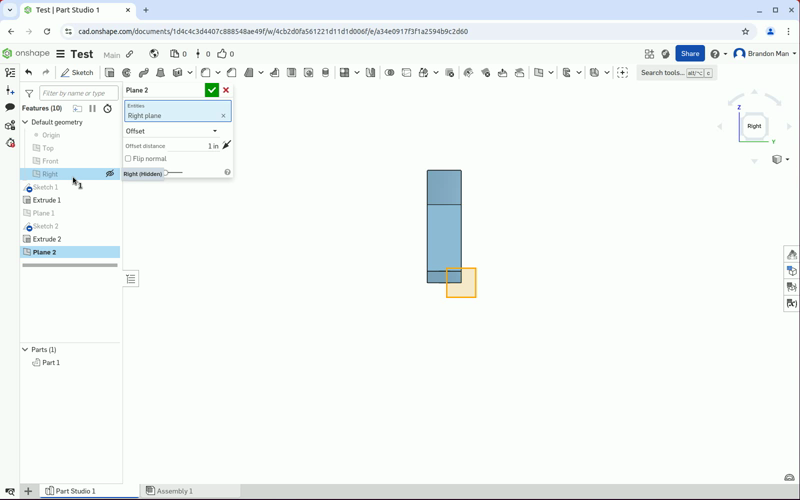
key(tab, 2)
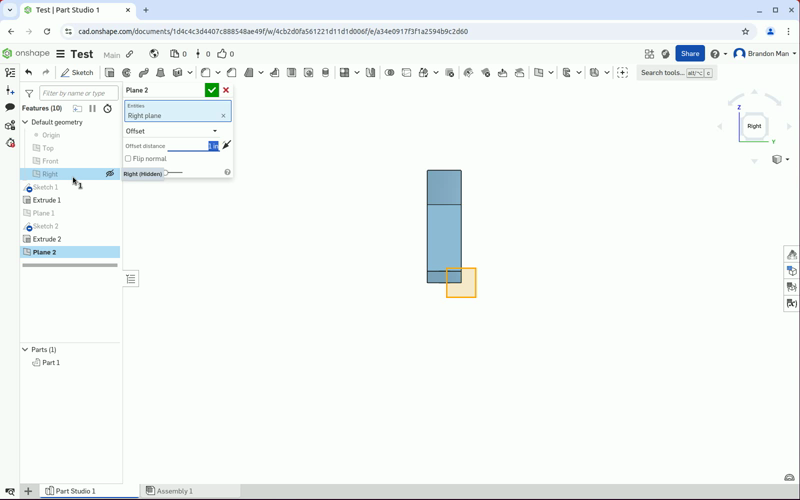
text(2.403)
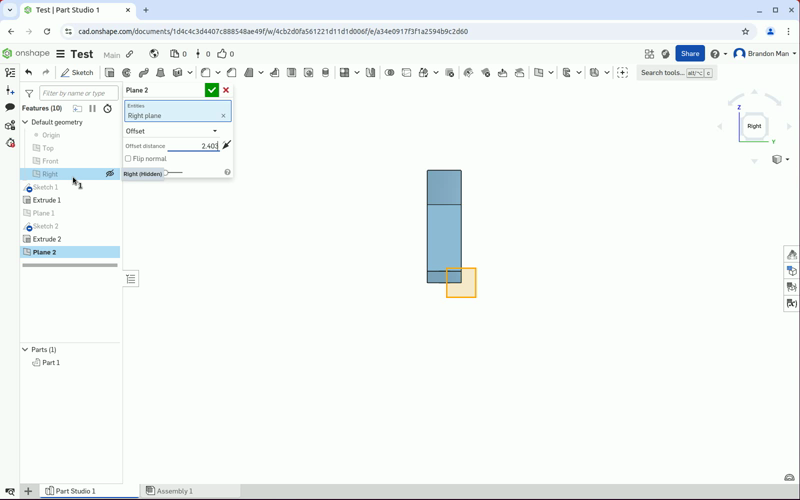
key(enter, 2)
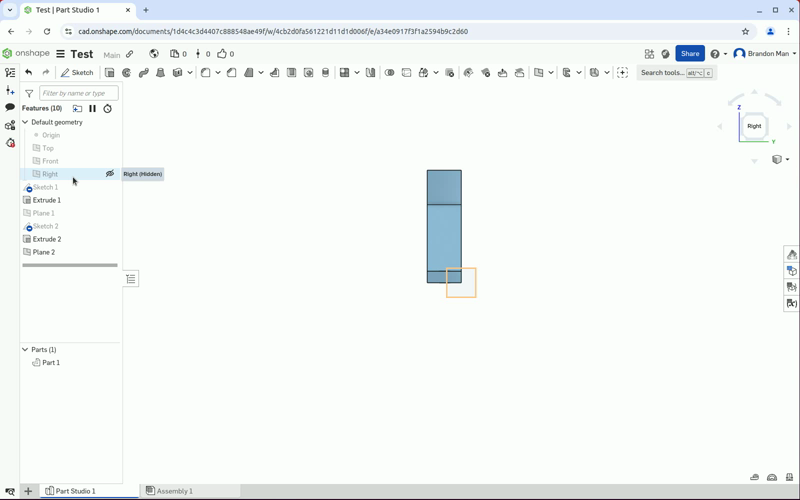
key(shift+s)
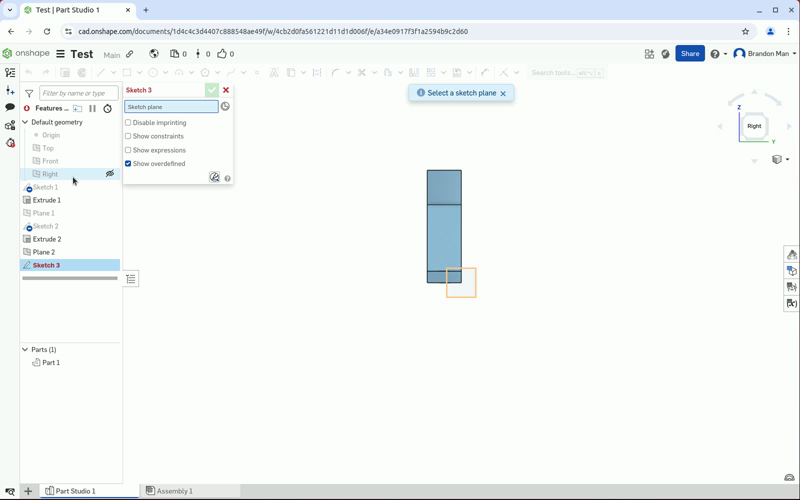
mouse_move(73, 254)
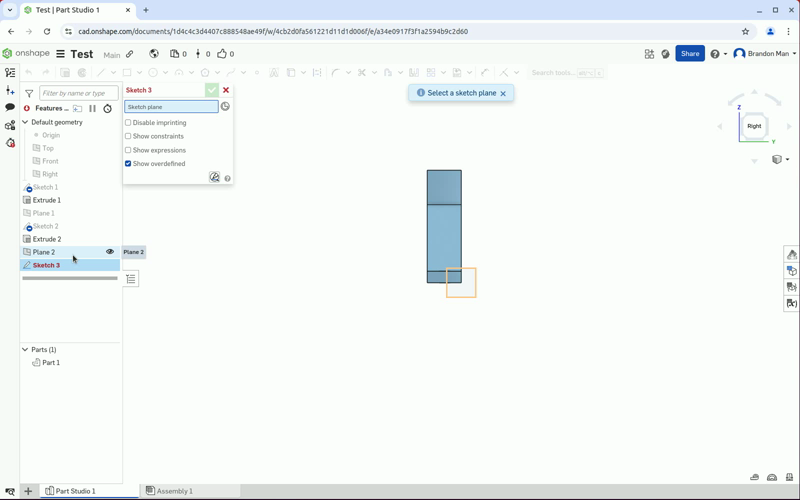
click(73, 254)
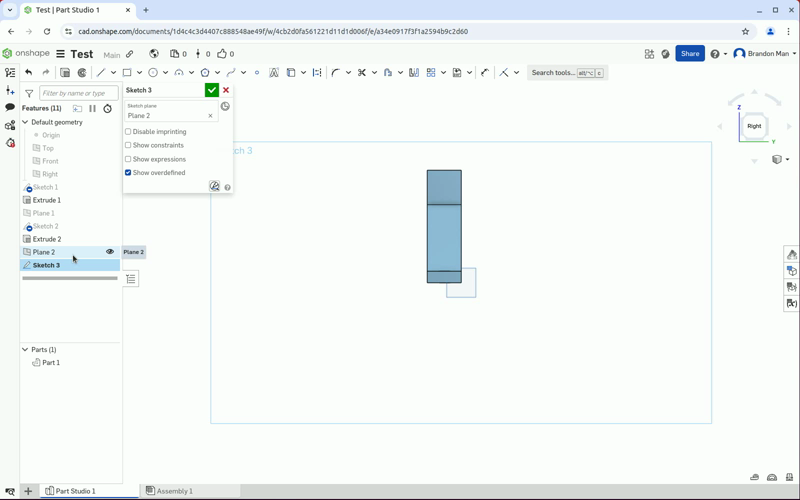
mouse_move(73, 352)
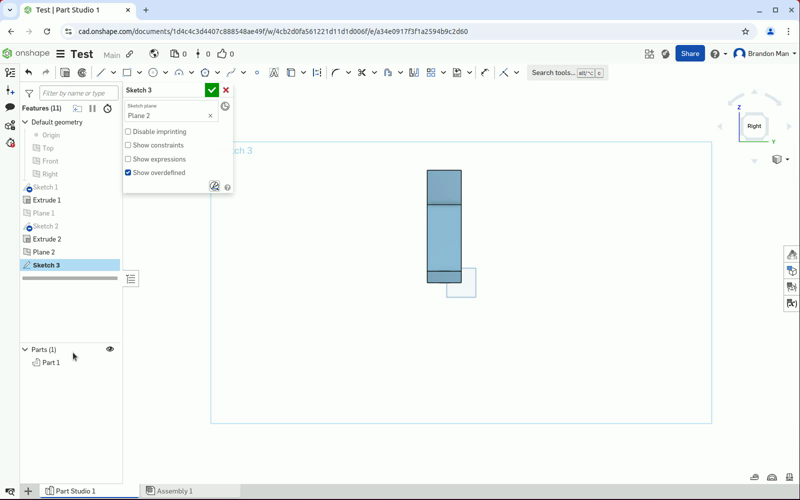
key(y)
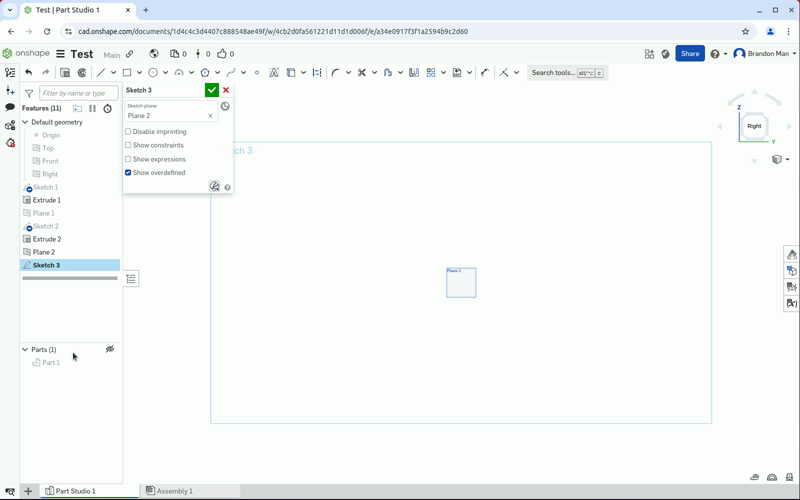
key(c)
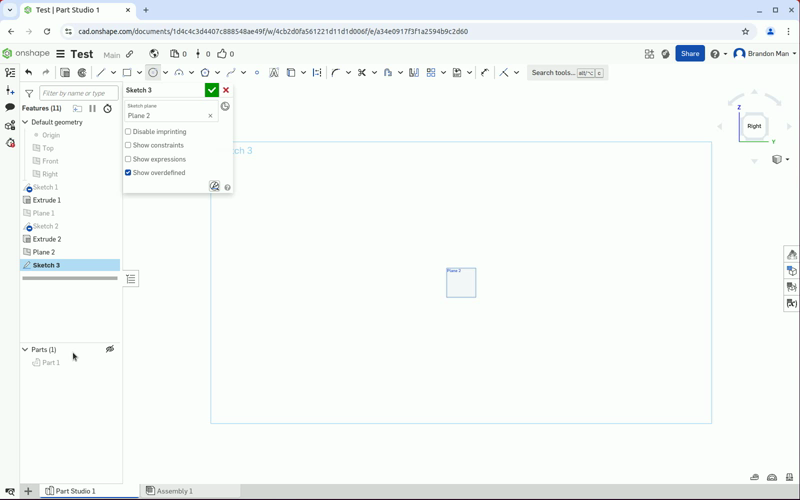
key_down(shift)
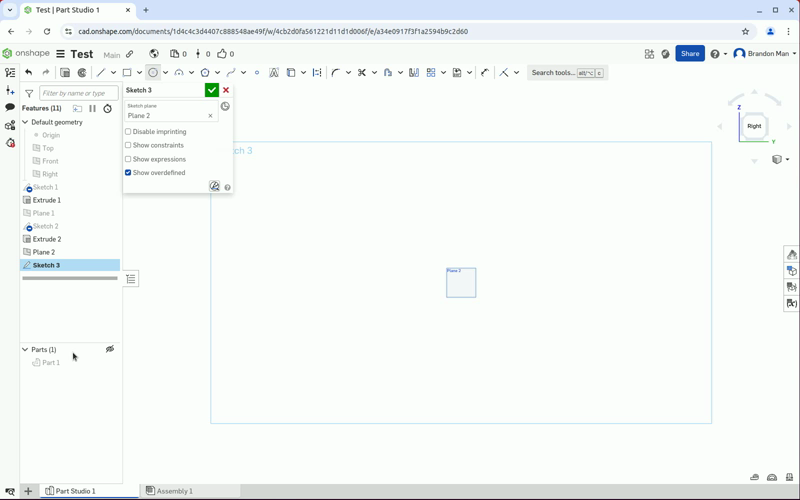
mouse_move(444, 186)
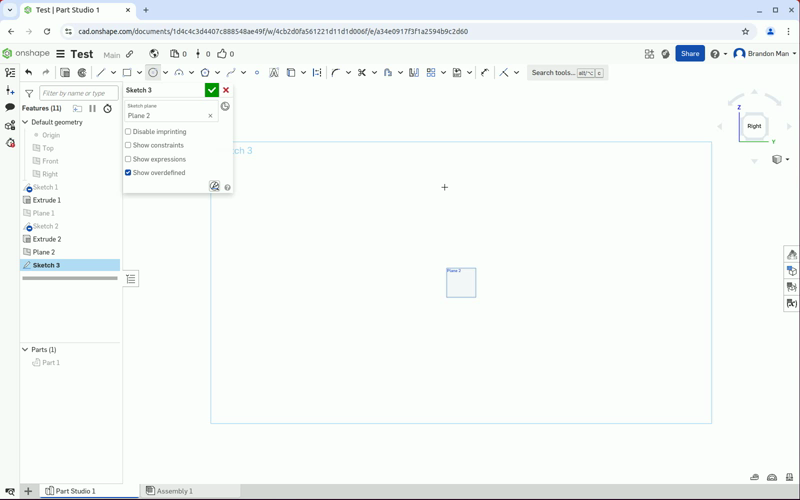
click(444, 186)
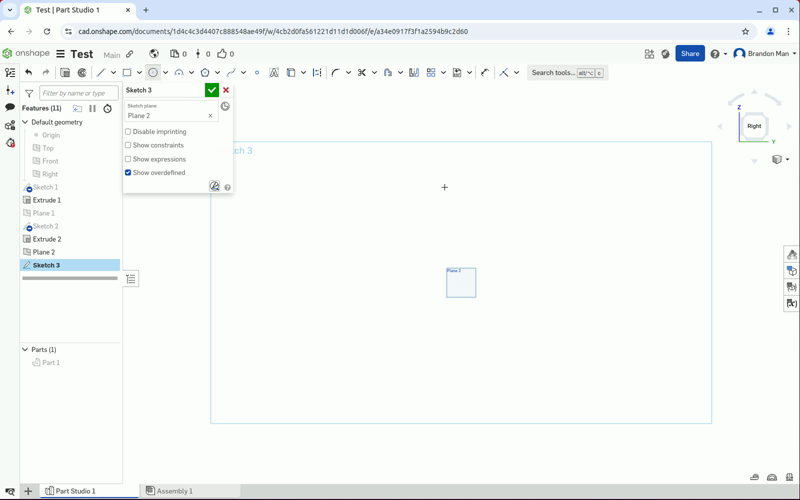
key_up(shift)
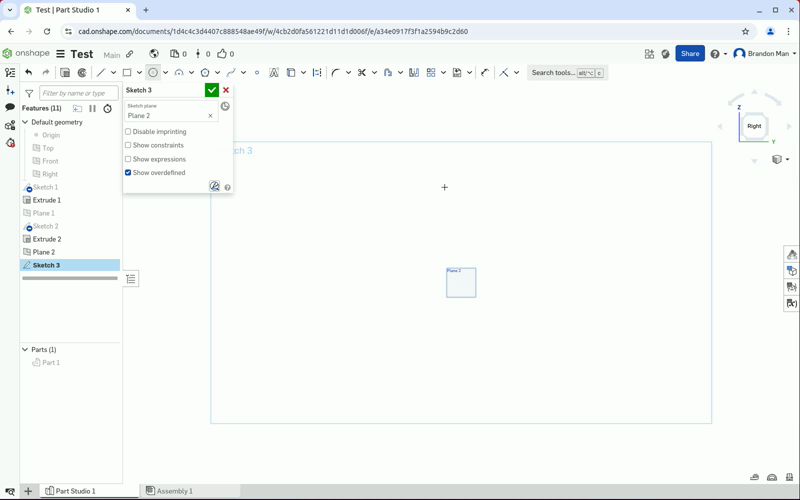
mouse_move(450, 186)
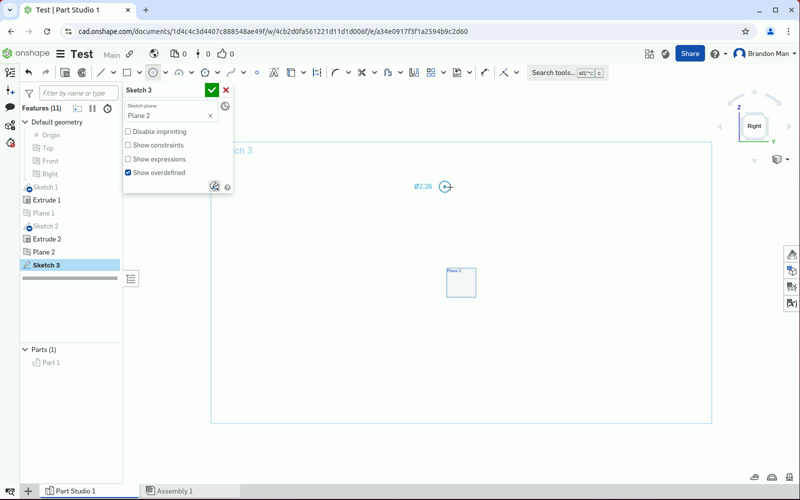
click(450, 186)
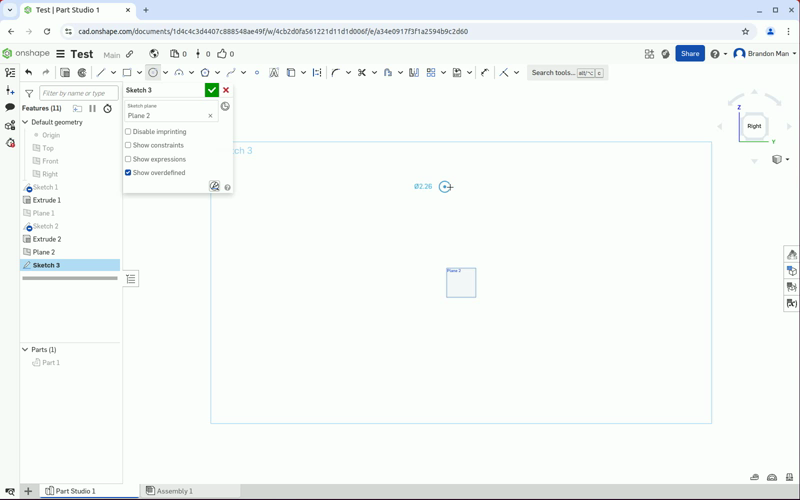
key(esc)
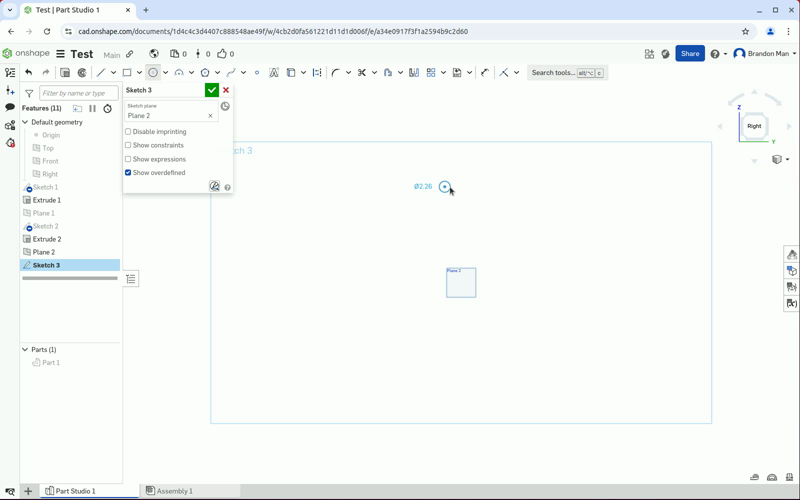
mouse_move(443, 186)
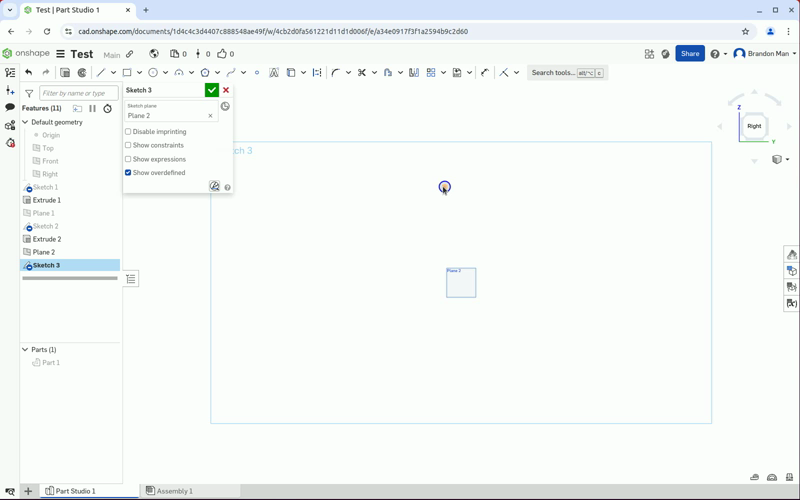
scroll(6)
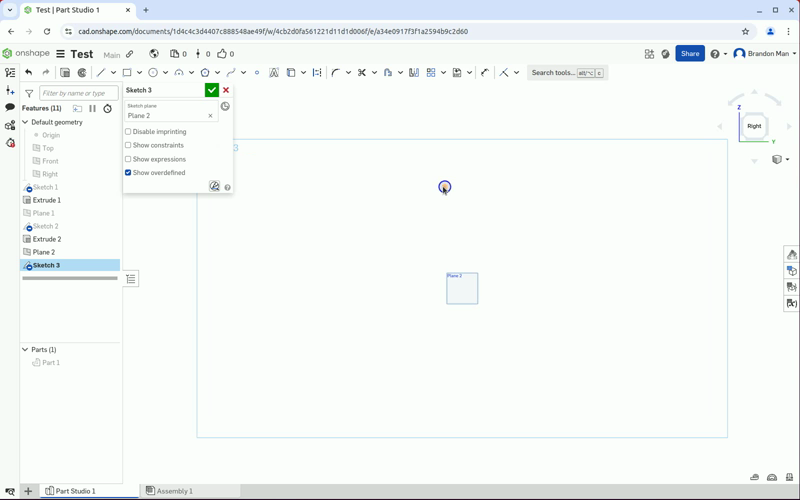
scroll(6)
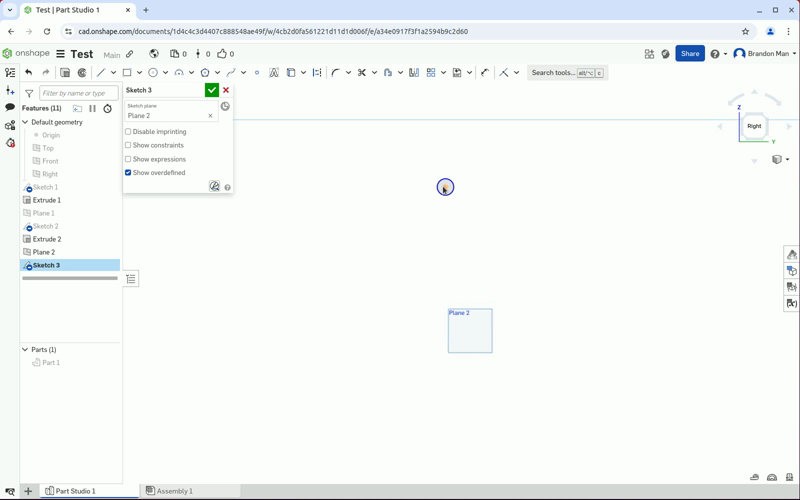
scroll(6)
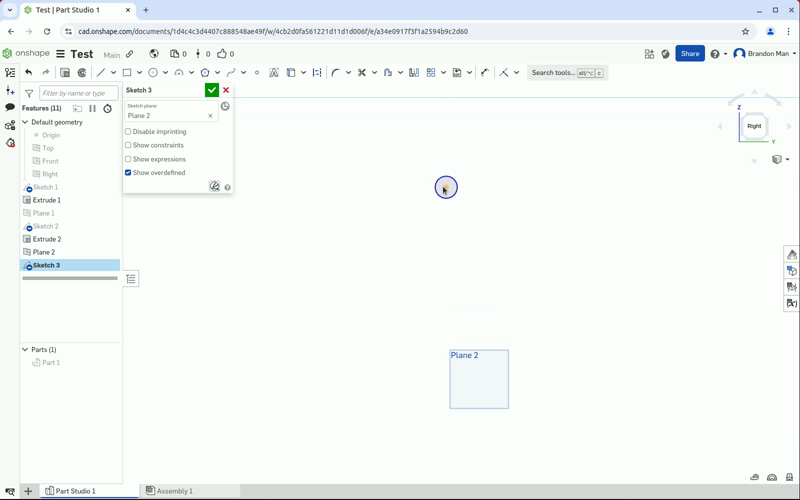
scroll(6)
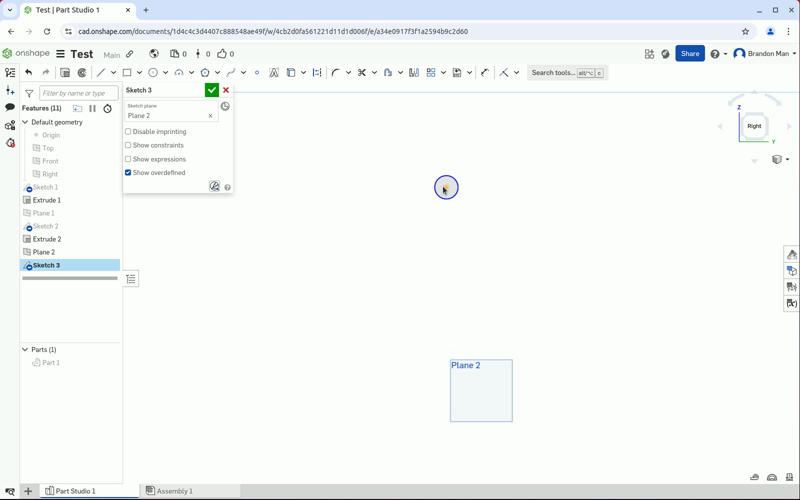
scroll(6)
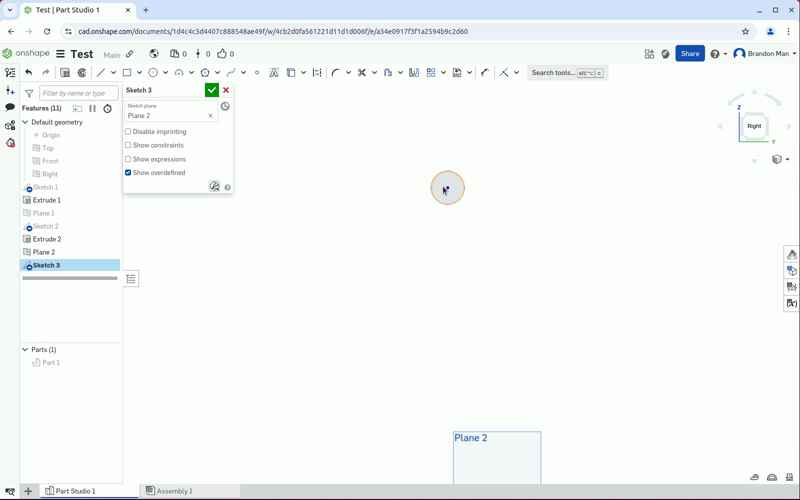
scroll(6)
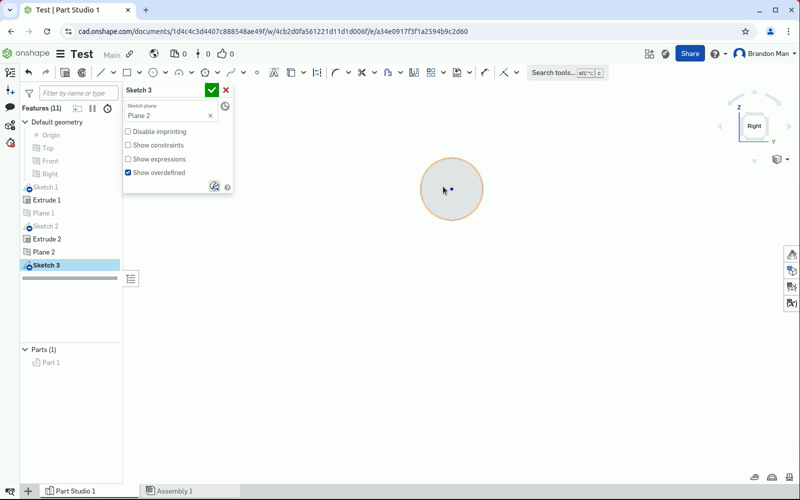
scroll(6)
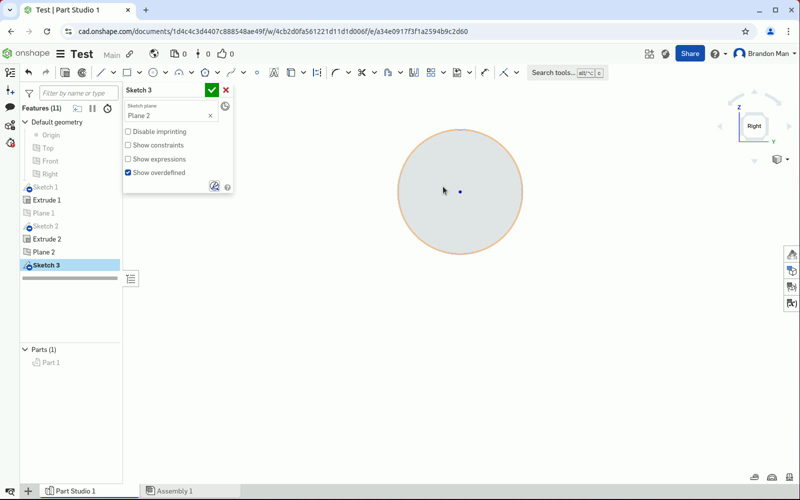
click(443, 186)
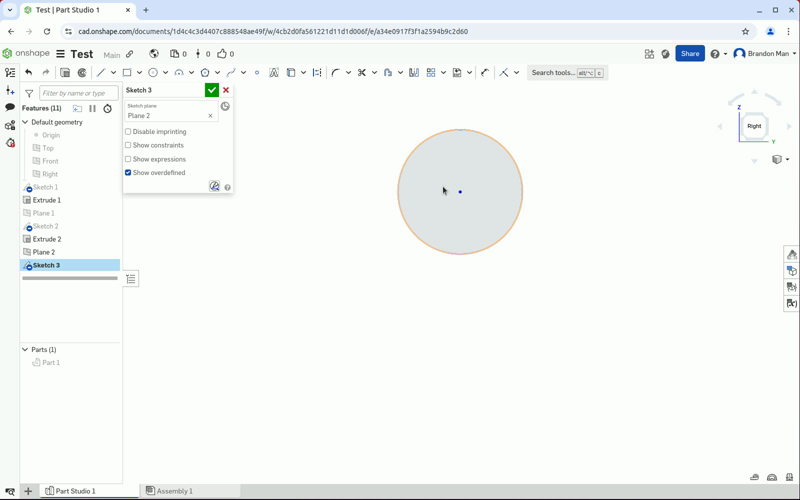
scroll(-6)
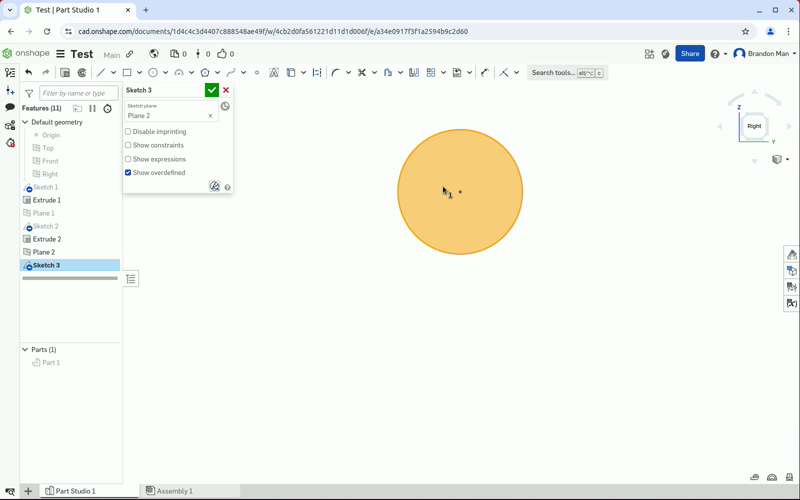
scroll(-6)
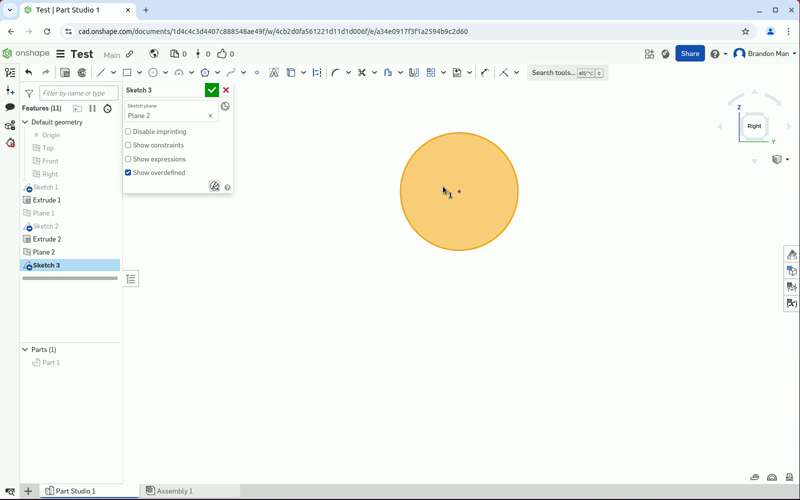
scroll(-6)
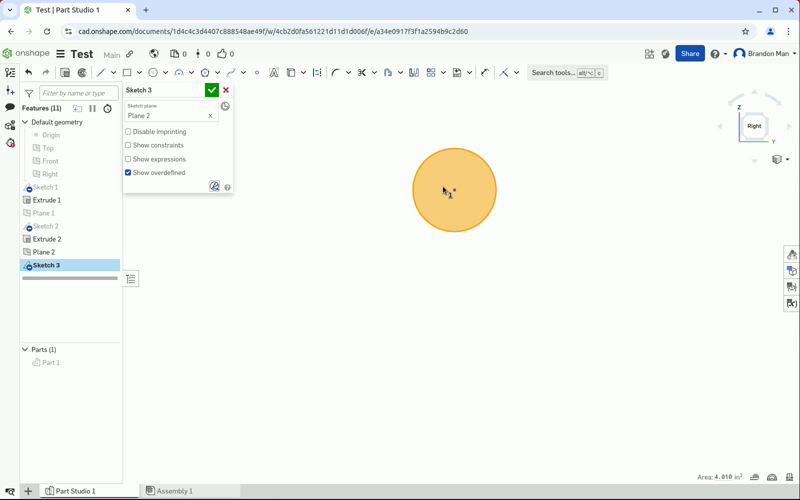
scroll(-6)
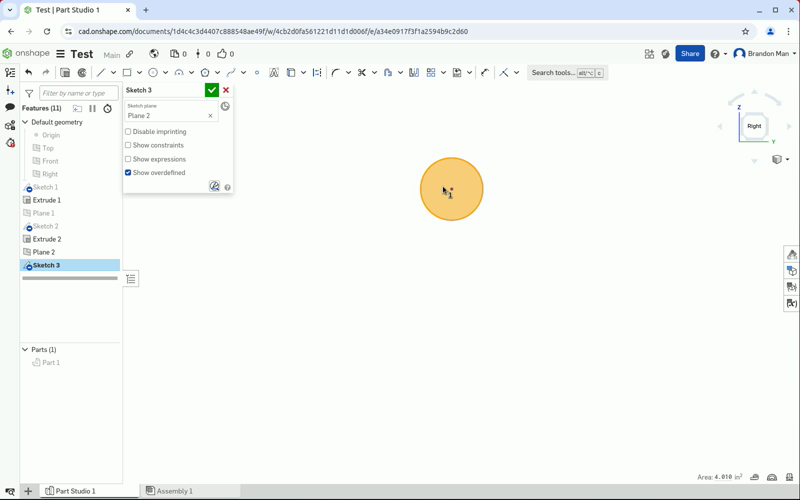
scroll(-6)
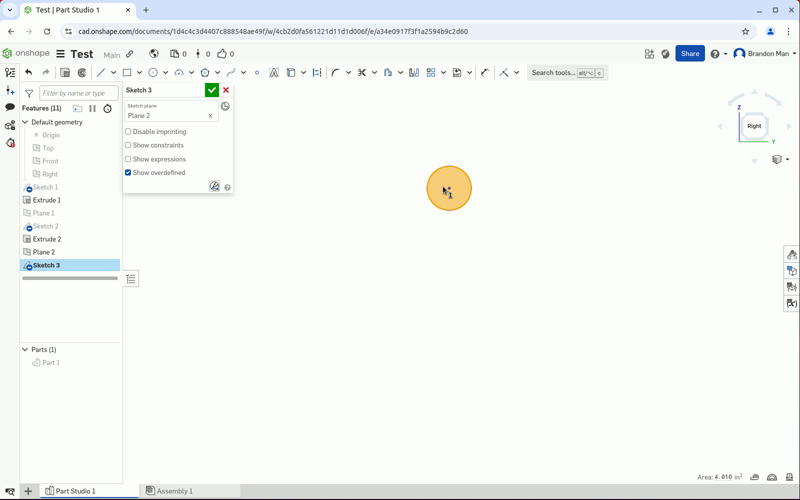
scroll(-6)
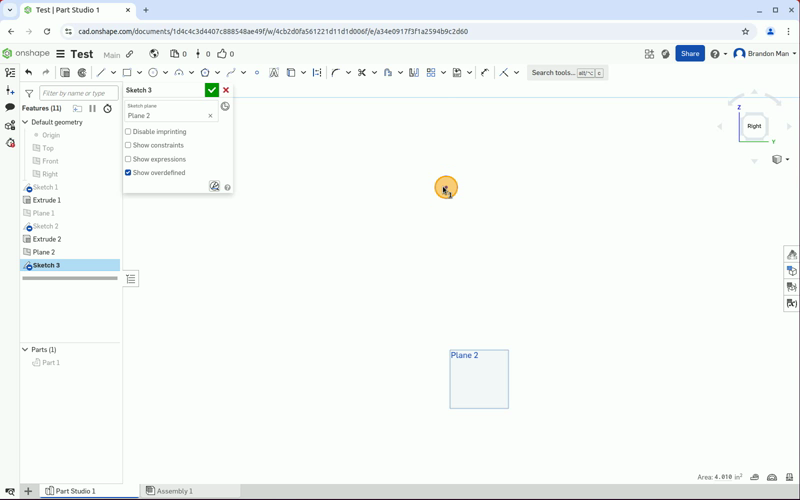
scroll(-6)
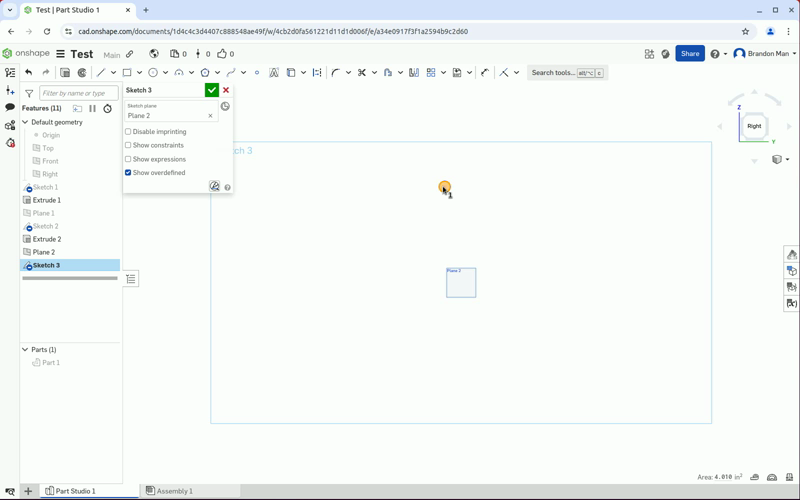
mouse_move(73, 352)
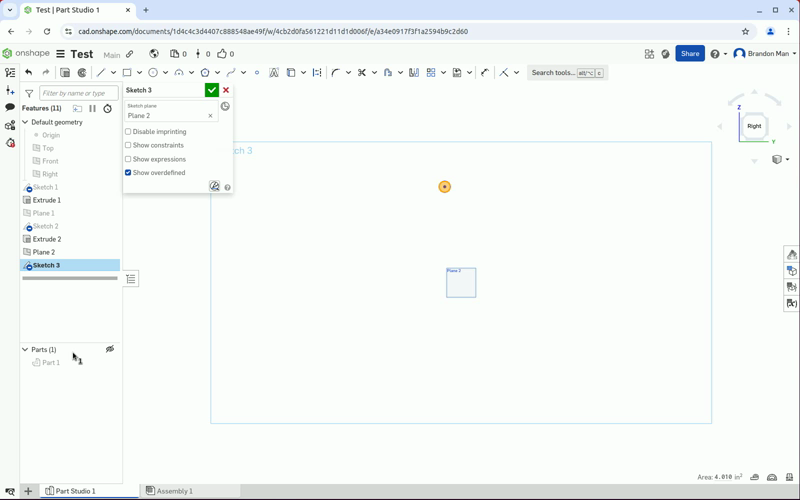
key(shift+y)
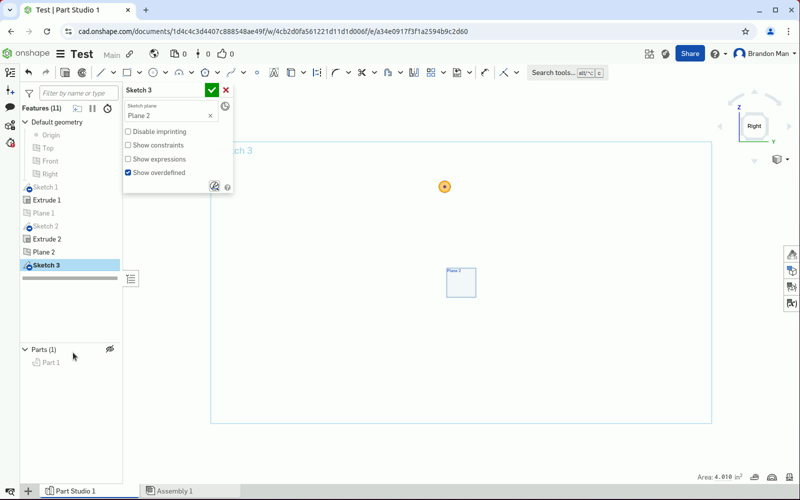
key(shift+e)
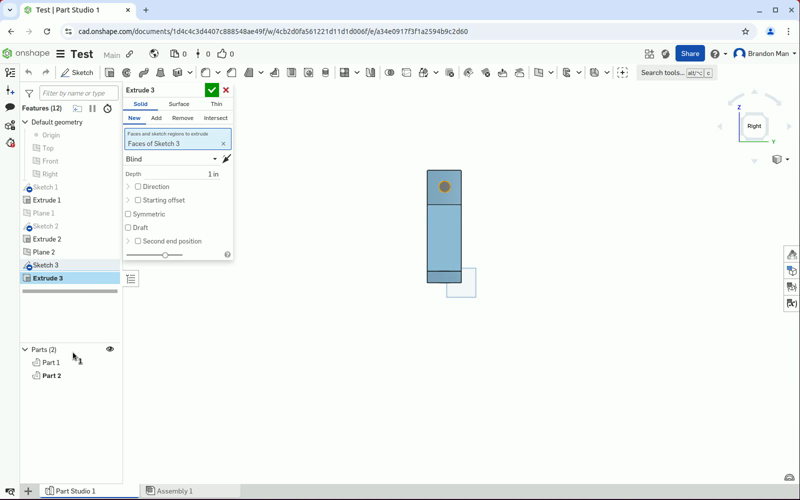
mouse_move(143, 106)
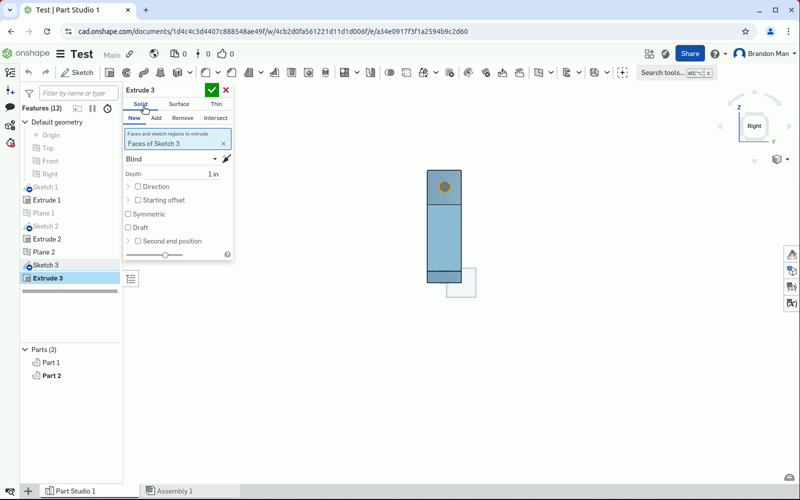
click(143, 106)
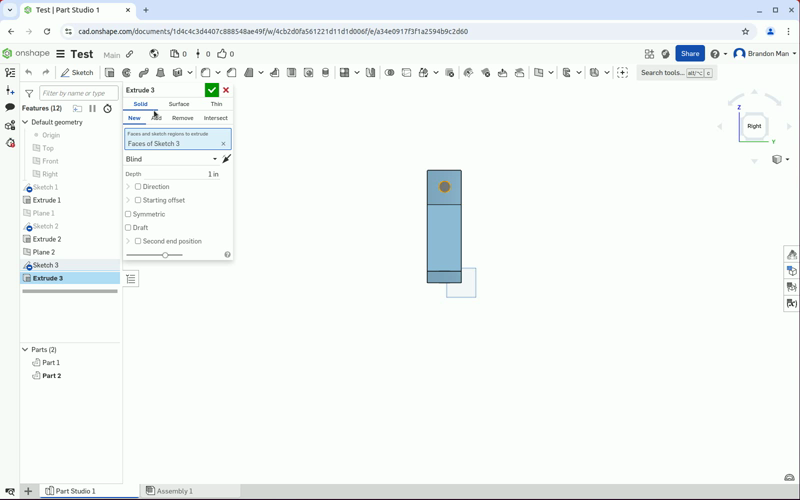
mouse_move(186, 120)
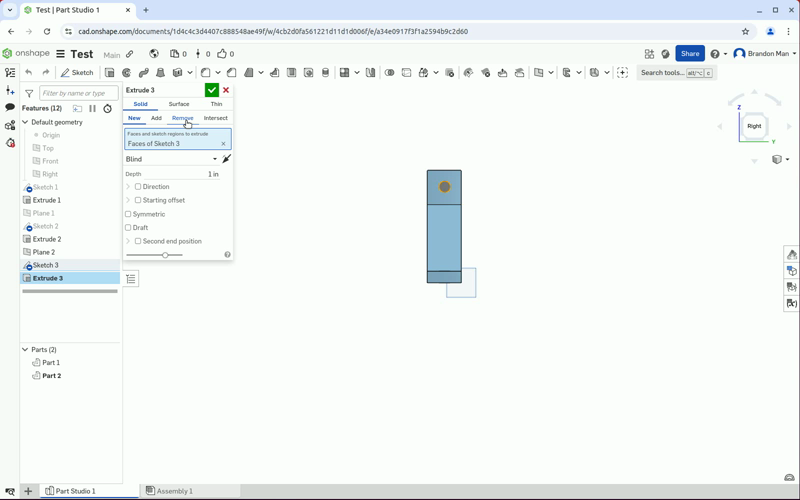
click(186, 120)
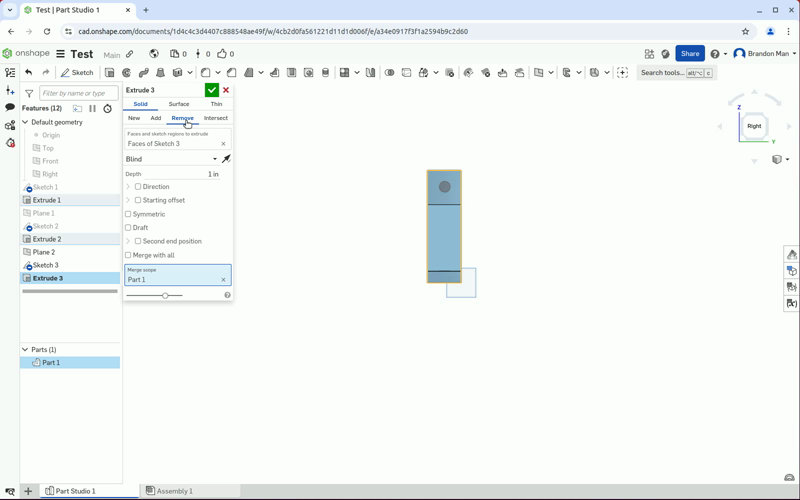
key(tab, 4)
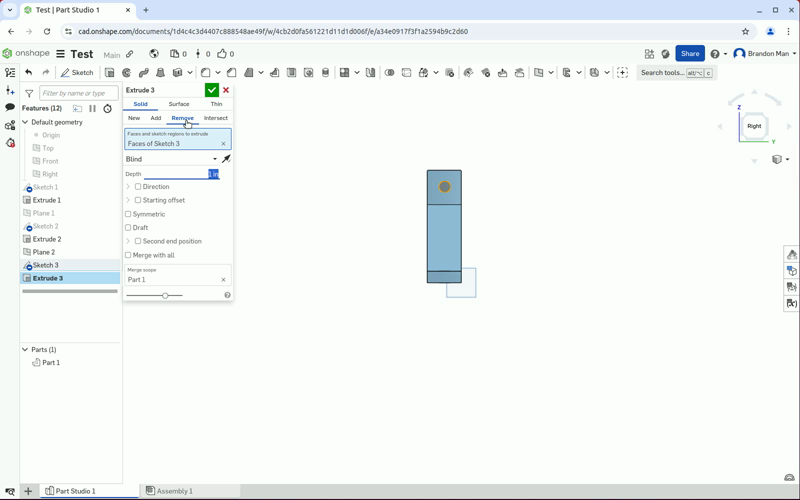
text(11.554)
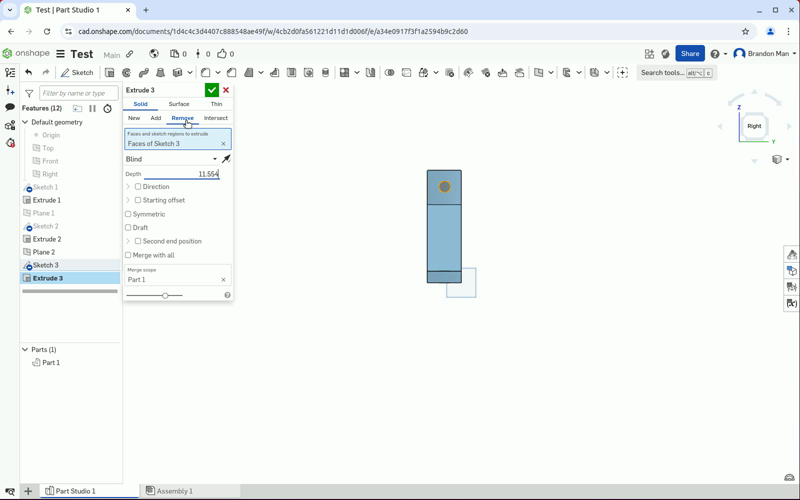
key(tab, 6)
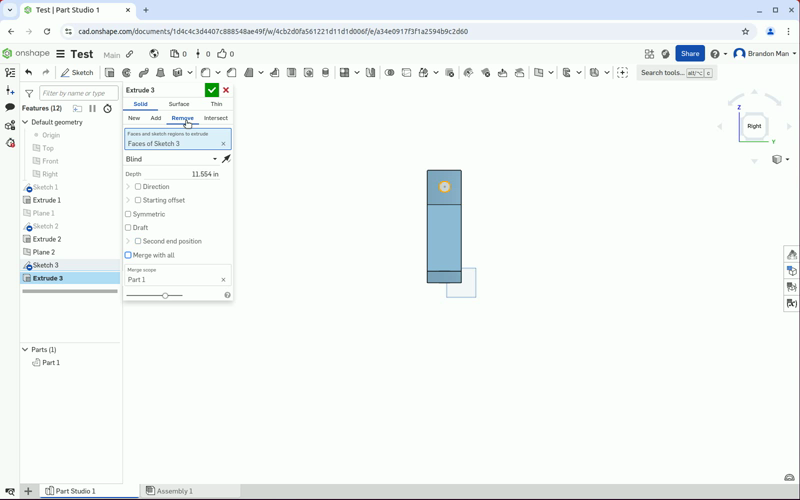
key(space)
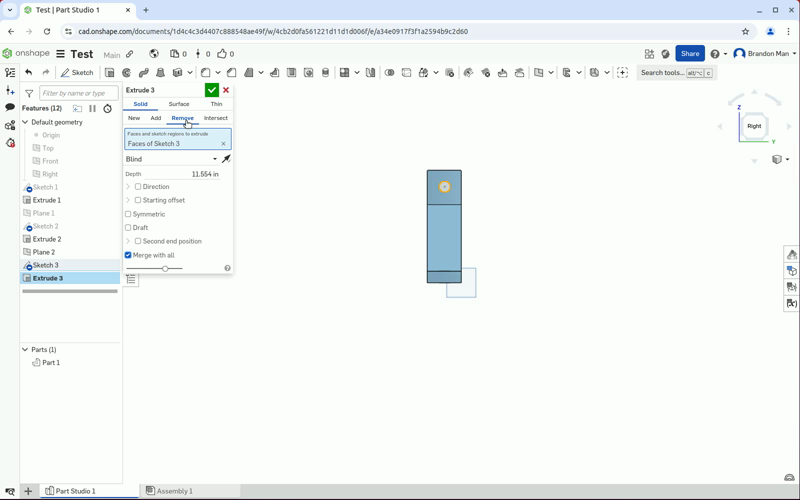
key(enter)
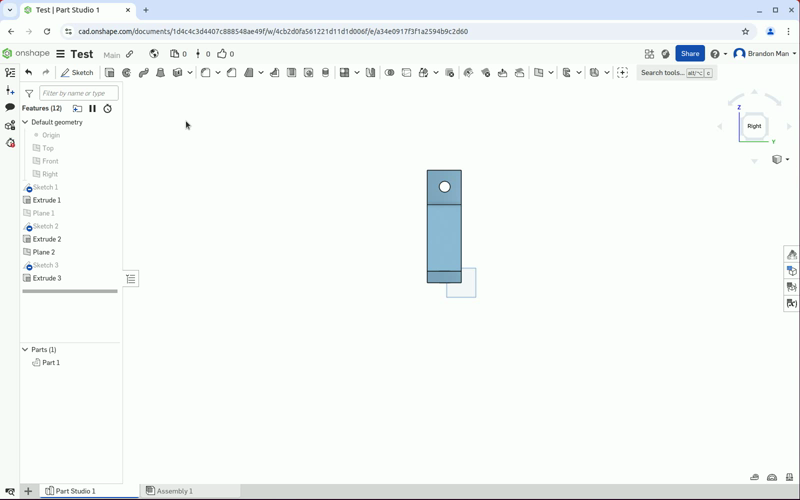
key(shift+h)
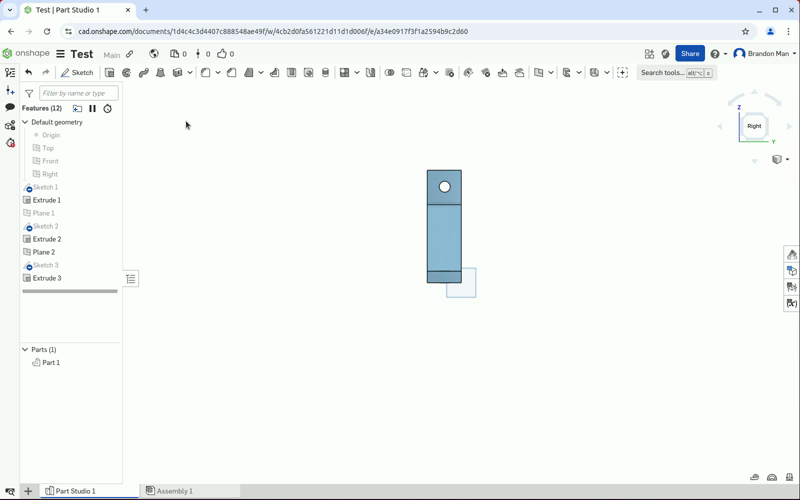
key(shift+h)
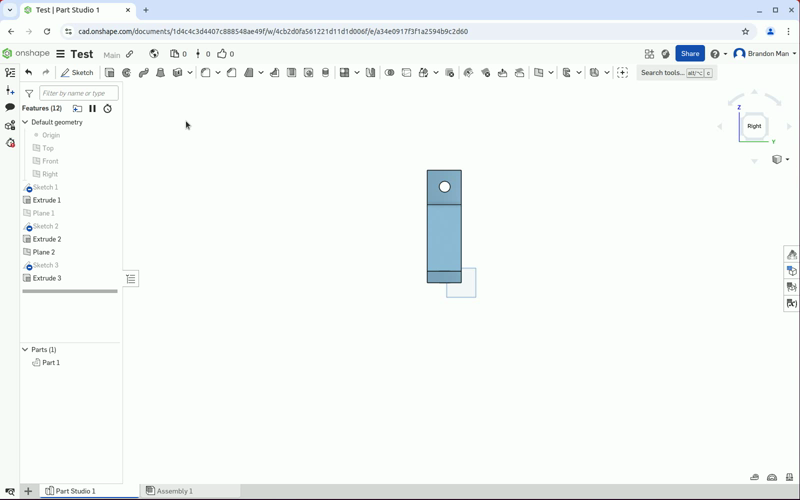
mouse_move(73, 189)
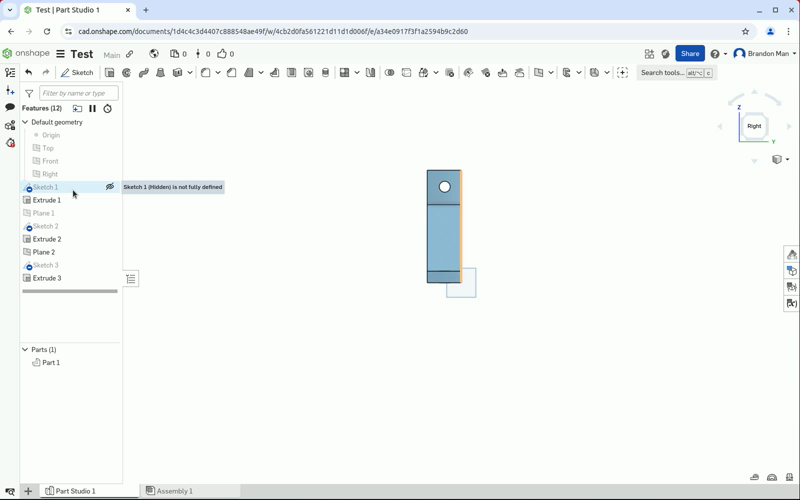
click(73, 189)
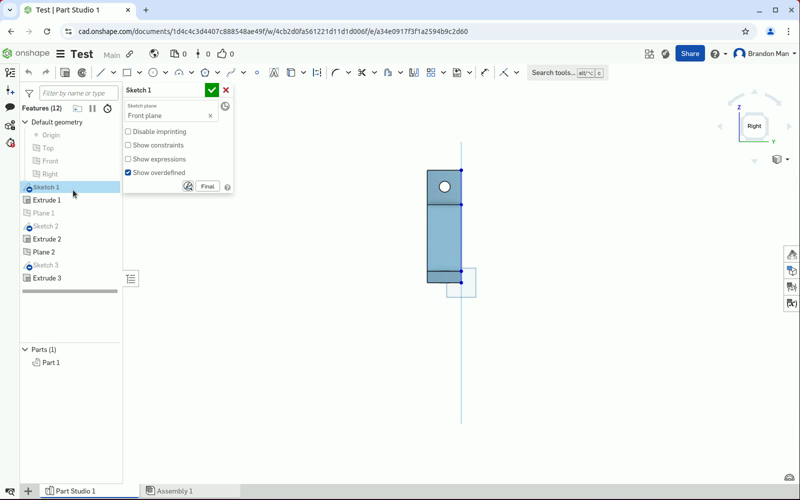
mouse_move(229, 92)
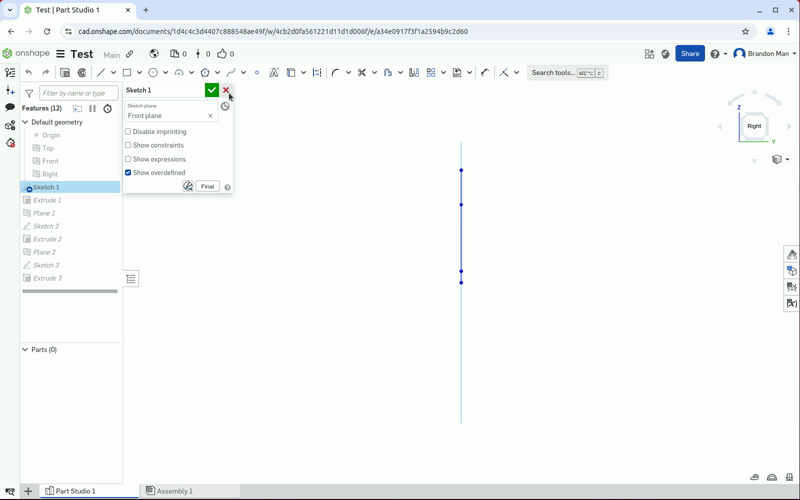
click(229, 92)
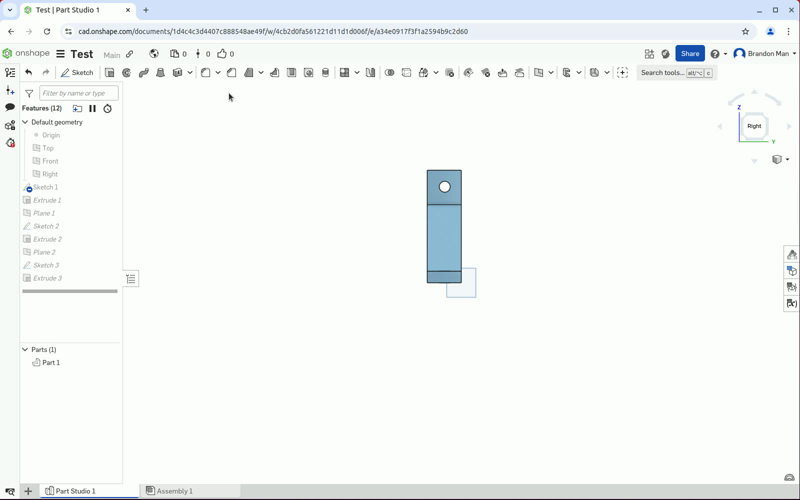
mouse_move(73, 352)
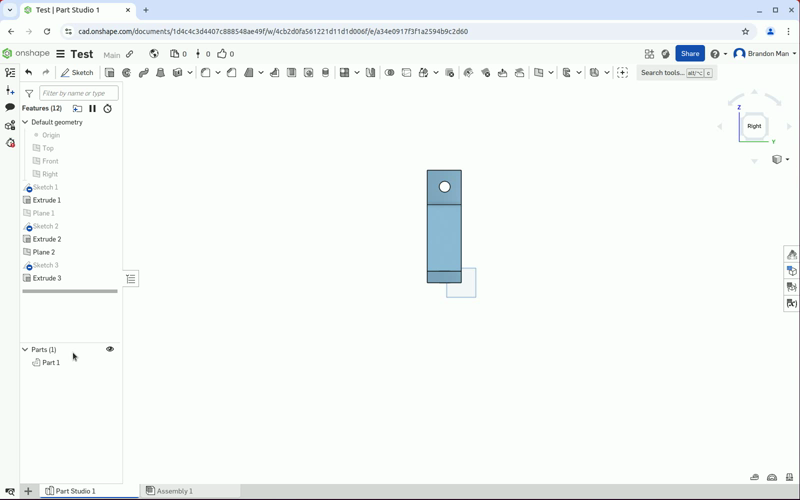
key(y)
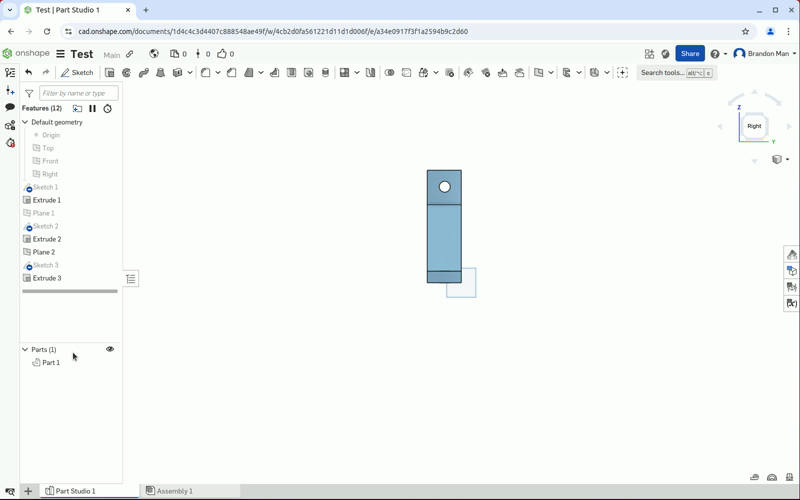
key(shift+p)
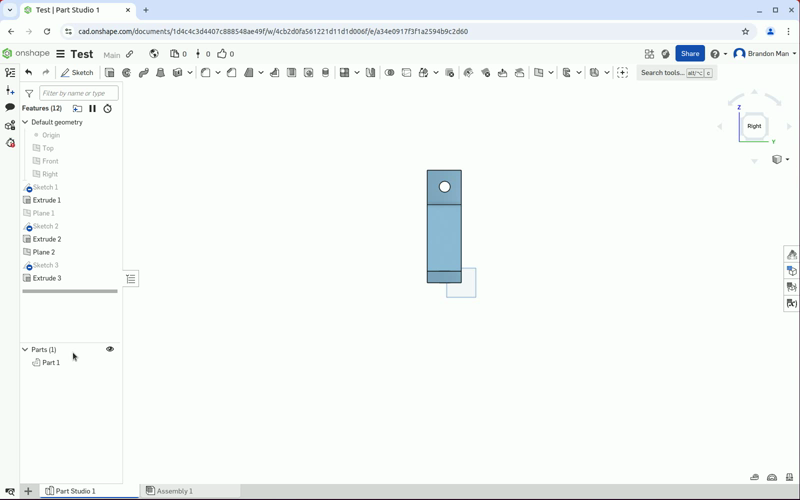
key(space)
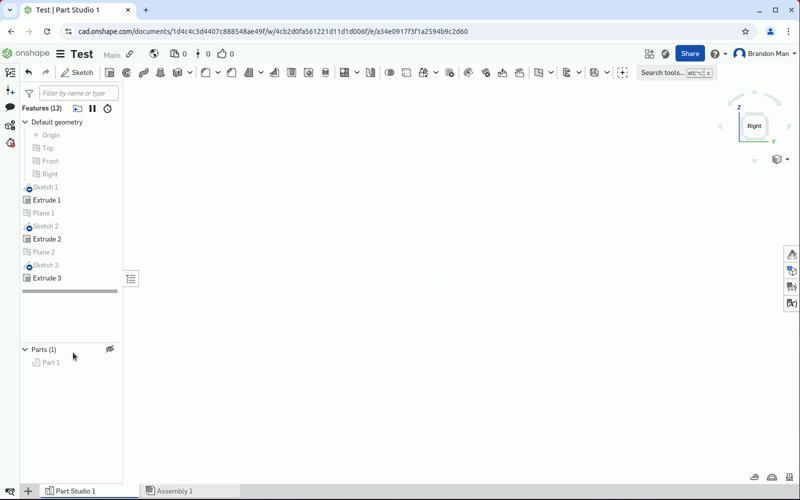
key_down(shift)
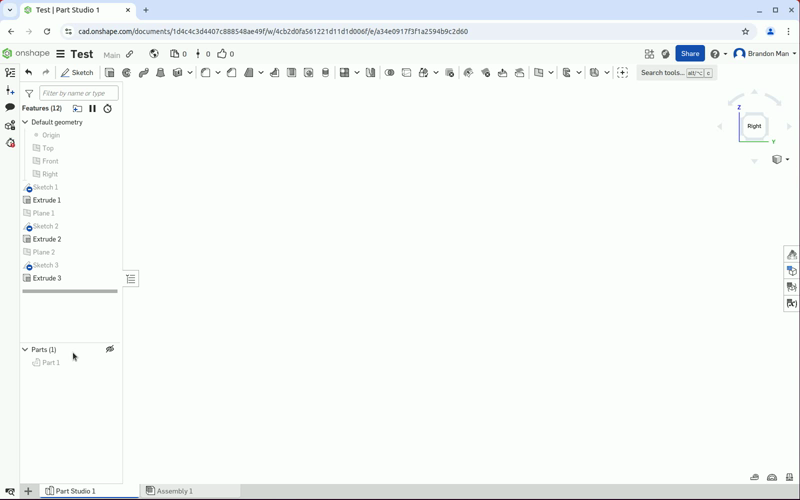
key(right)
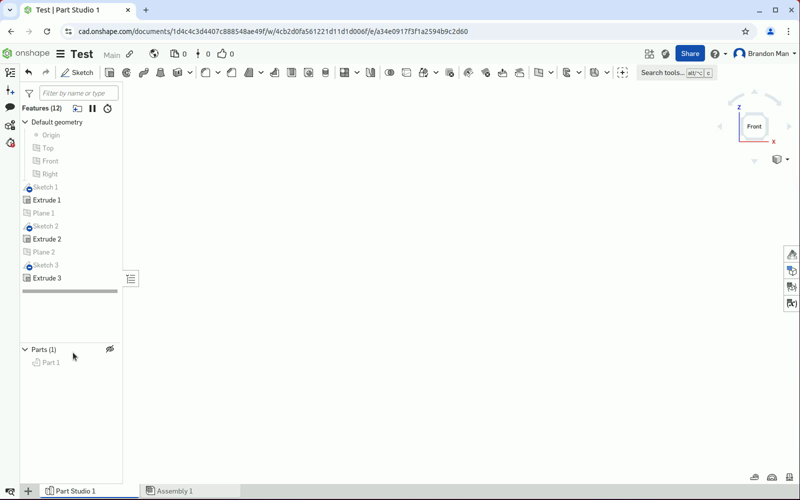
key_up(shift)
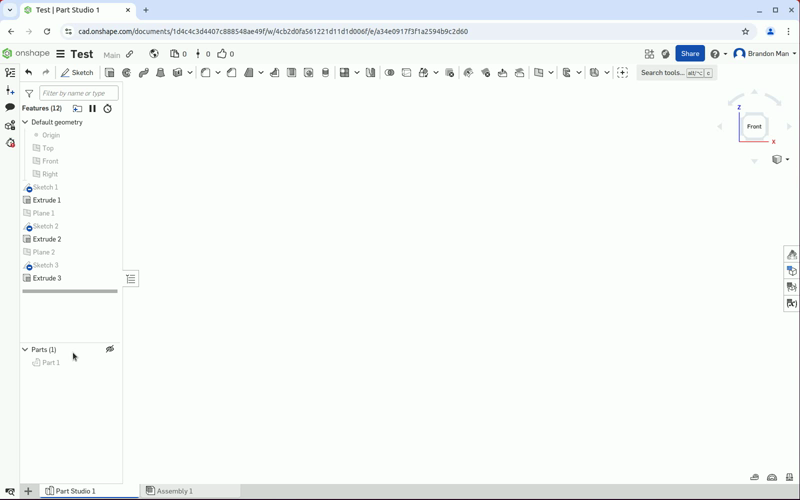
mouse_move(73, 352)
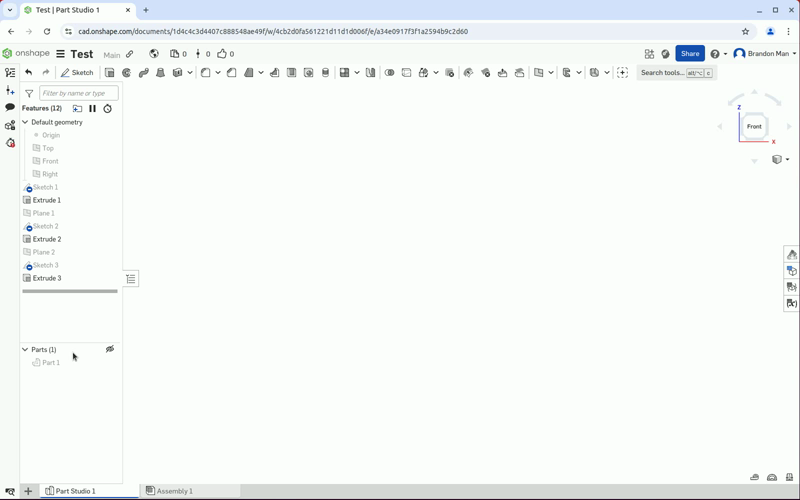
key(shift+y)
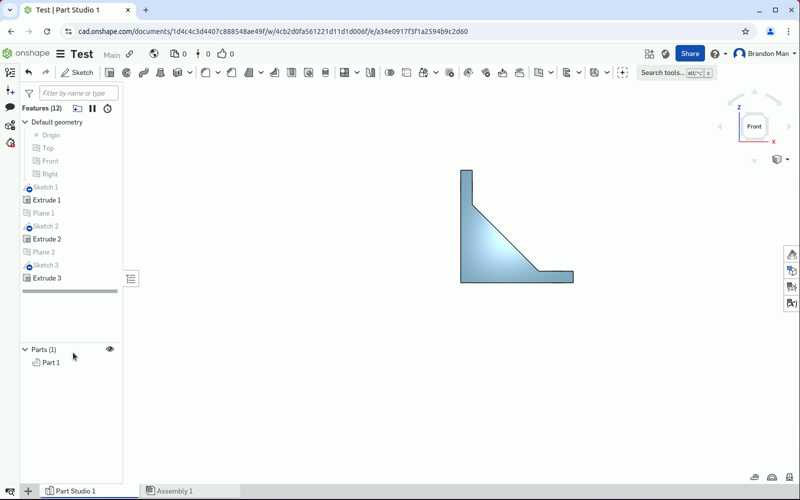
mouse_move(541, 75)
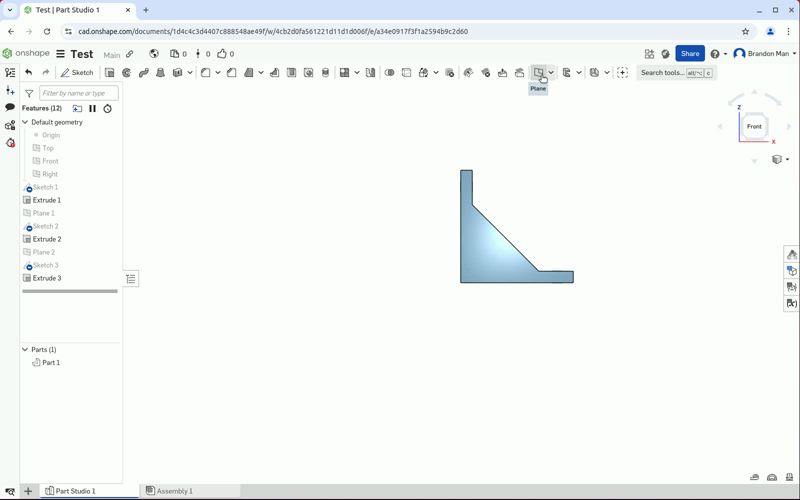
click(541, 75)
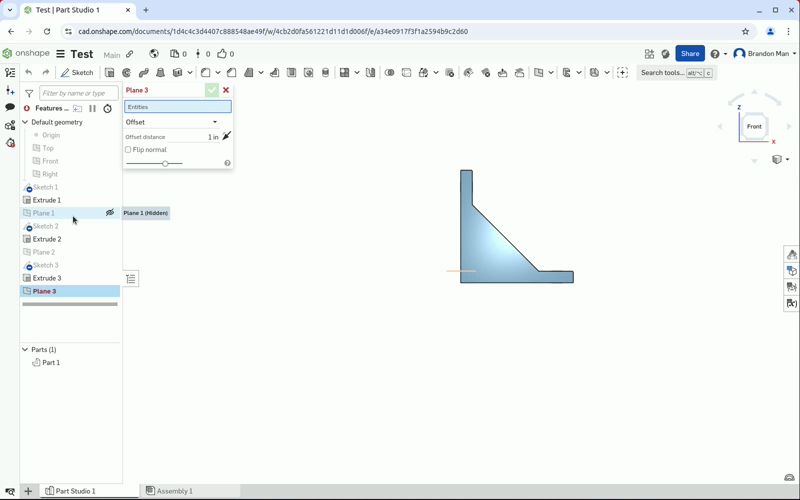
scroll(3)
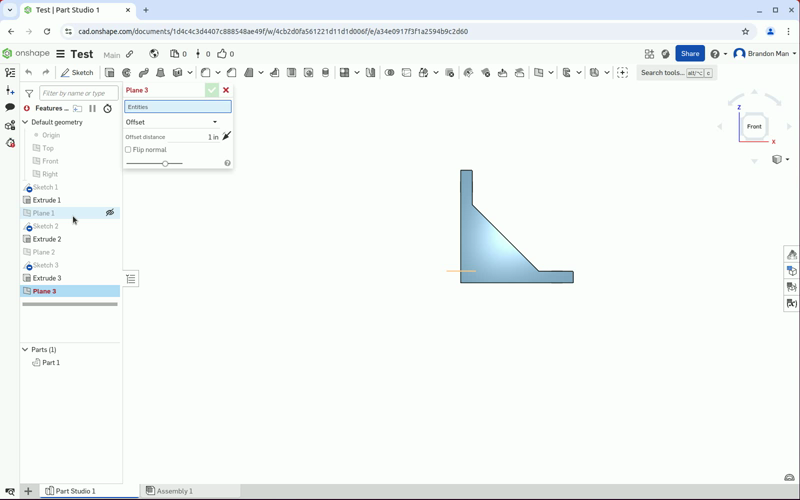
mouse_move(73, 163)
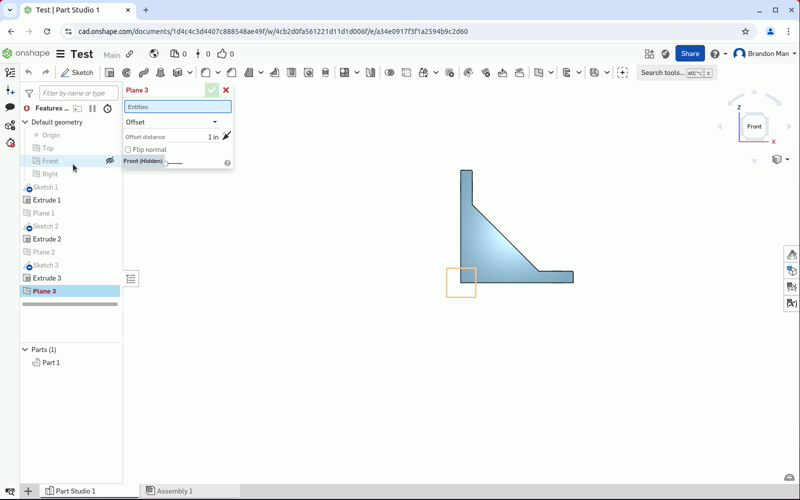
click(73, 163)
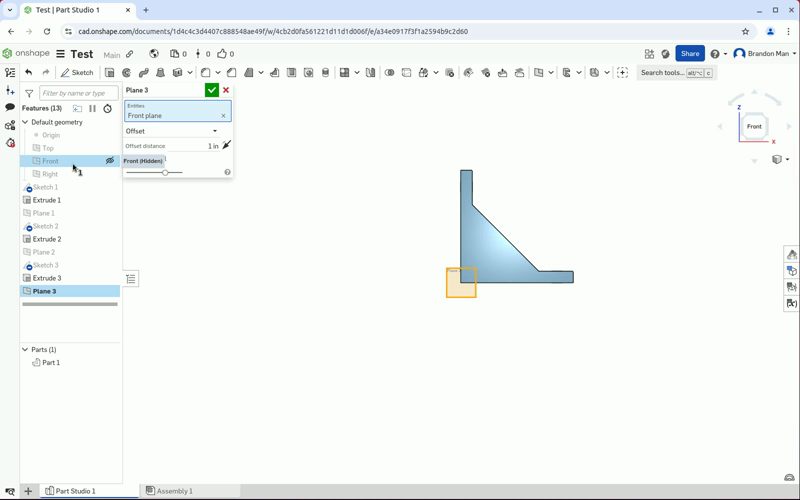
key(tab, 2)
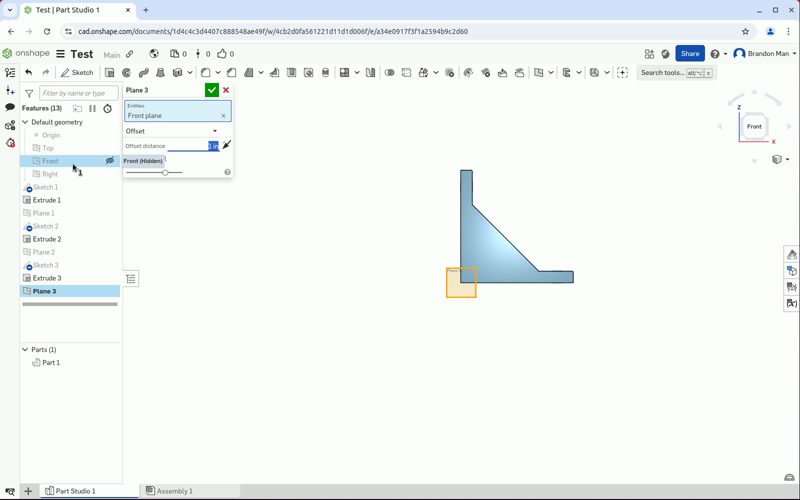
text(6.994)
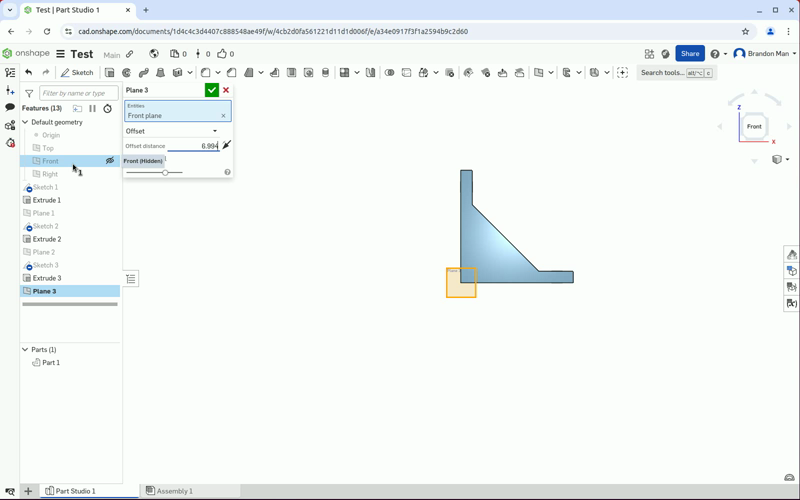
key(enter, 2)
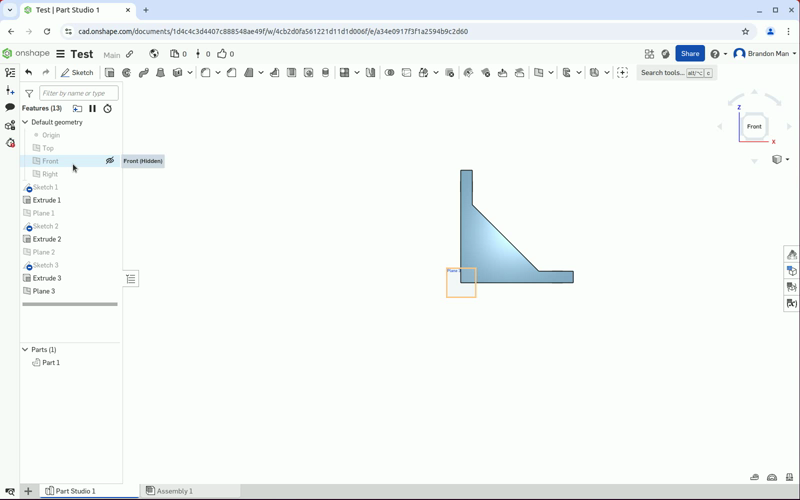
key(shift+s)
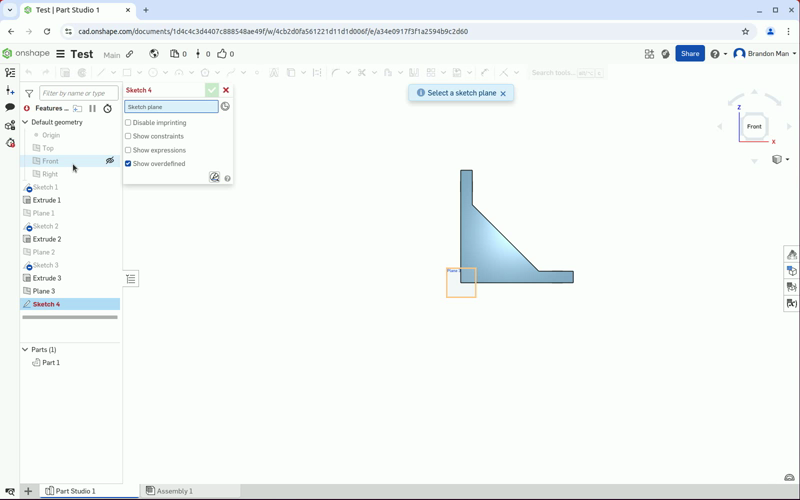
mouse_move(73, 293)
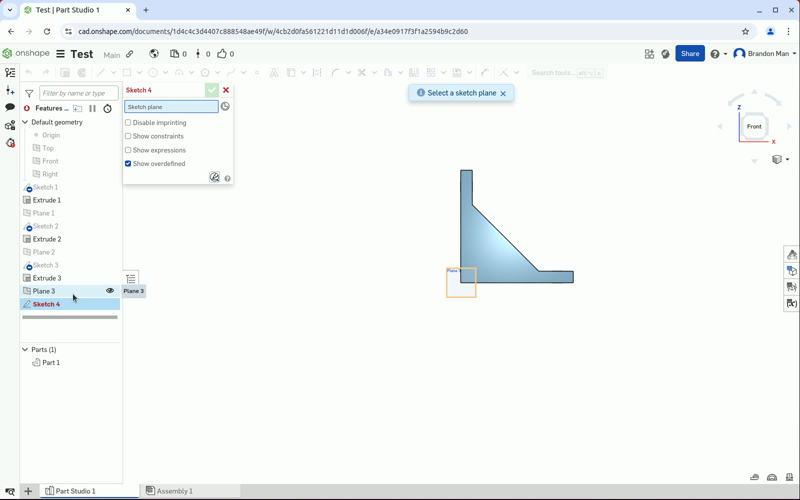
click(73, 293)
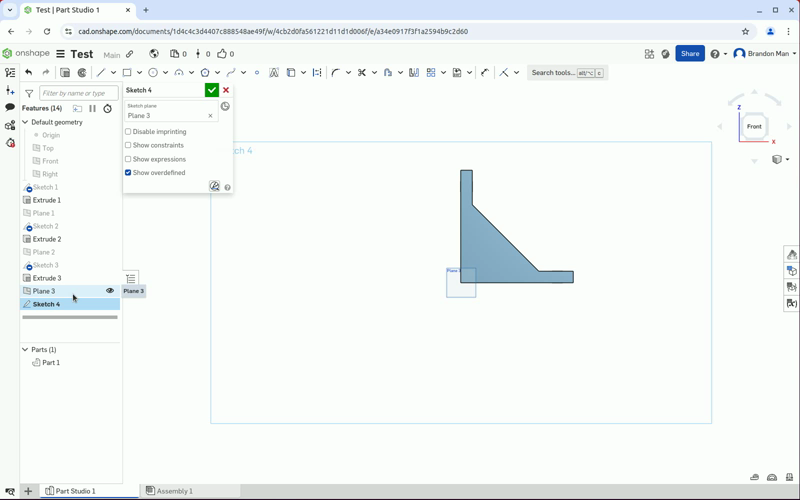
mouse_move(73, 352)
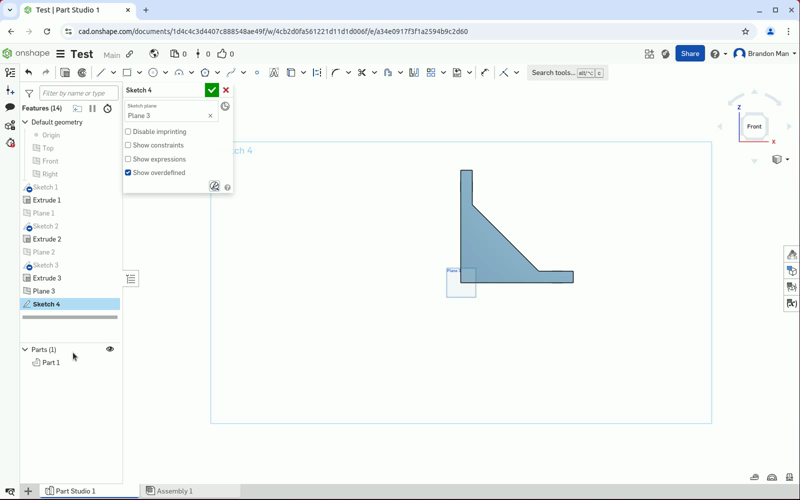
key(y)
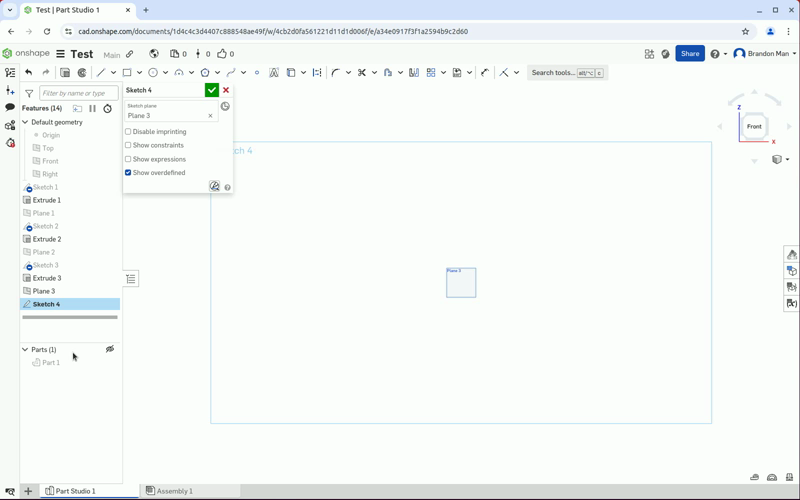
key(l)
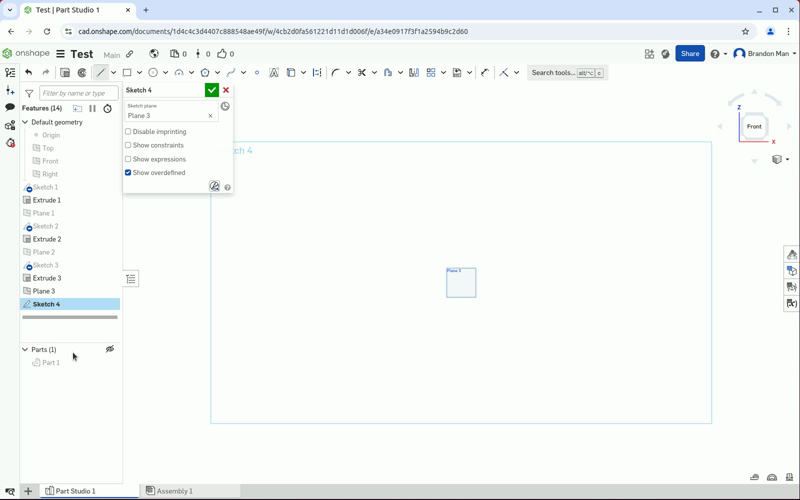
key_down(shift)
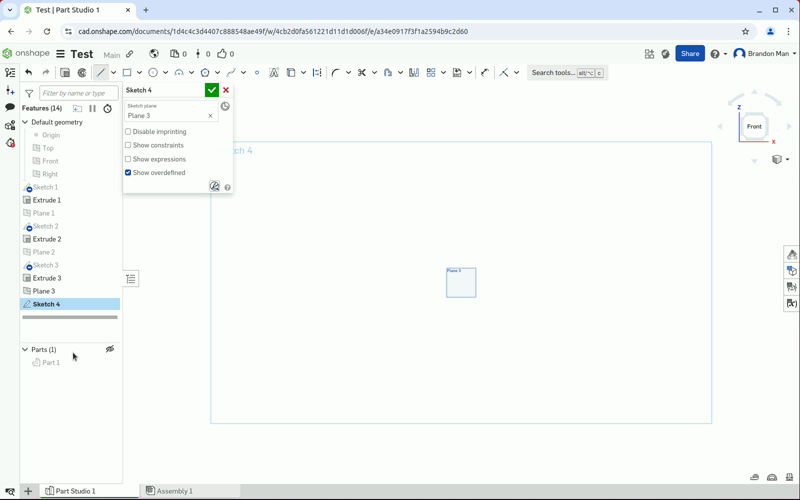
mouse_move(472, 249)
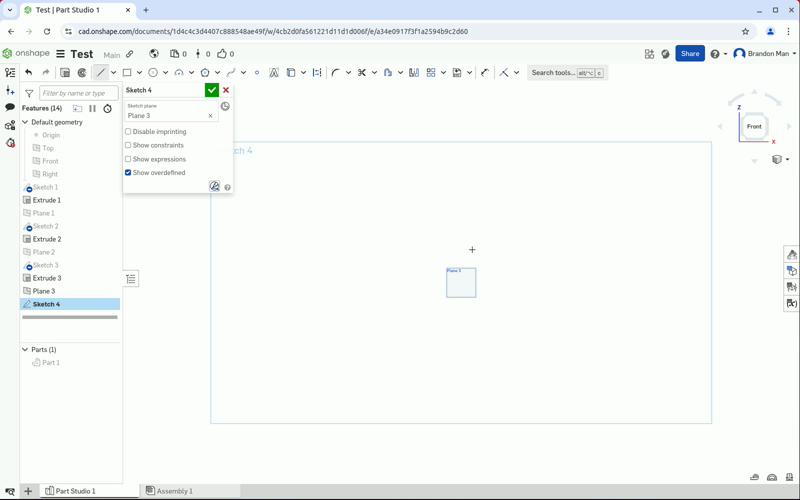
click(472, 249)
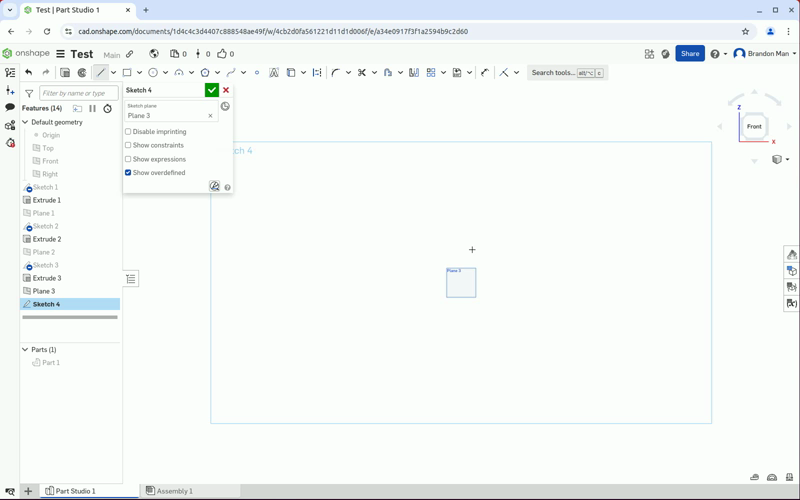
key_up(shift)
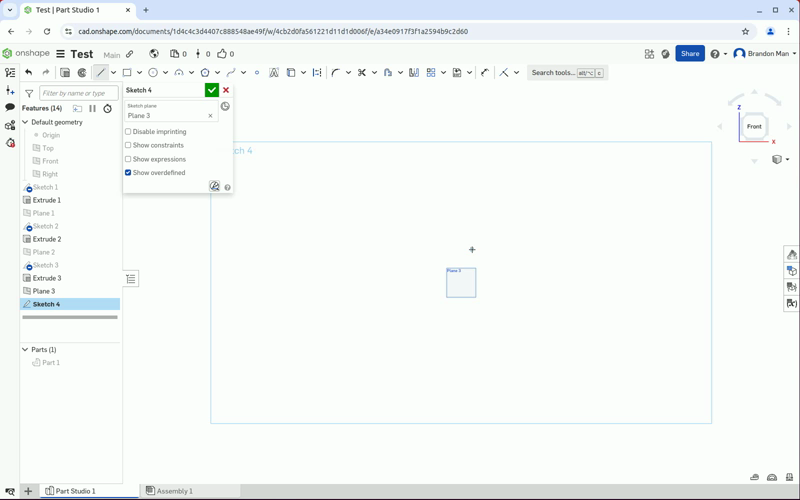
key_down(shift)
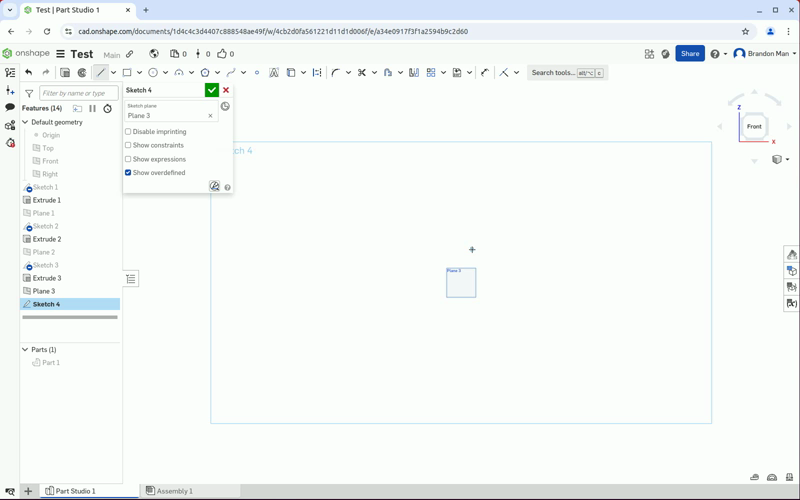
mouse_move(502, 249)
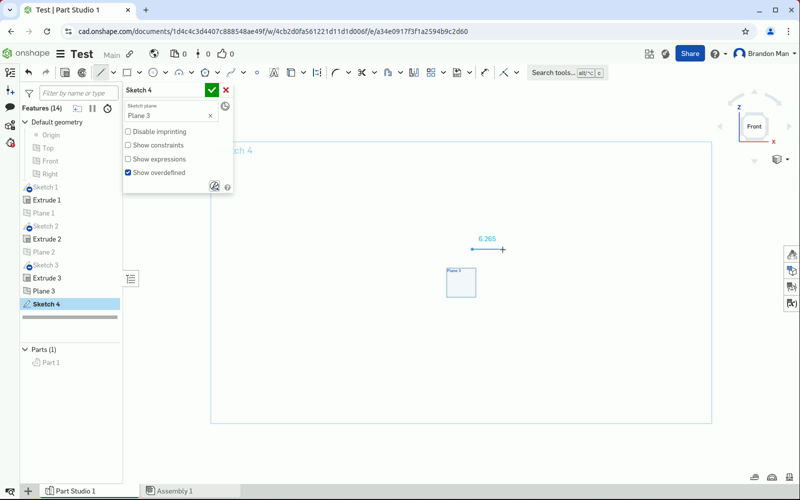
mouse_move(495, 271)
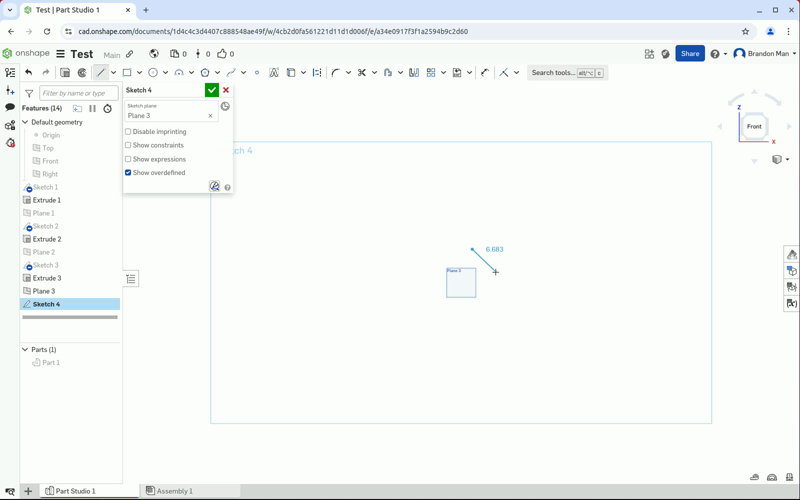
click(495, 271)
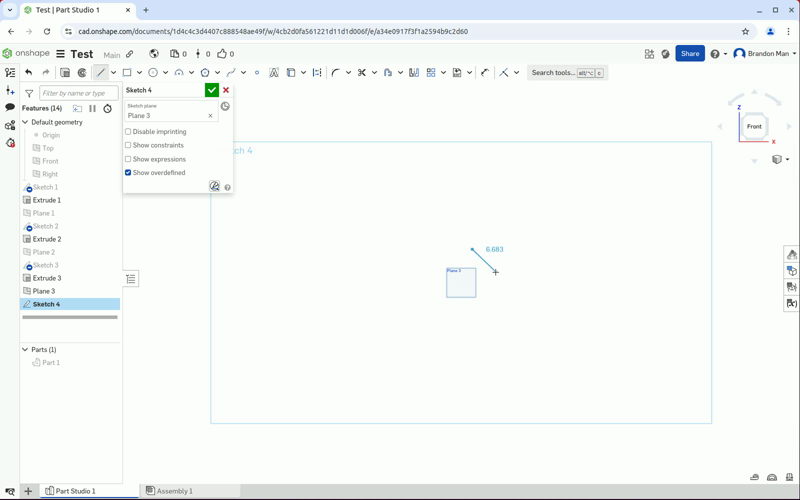
key_up(shift)
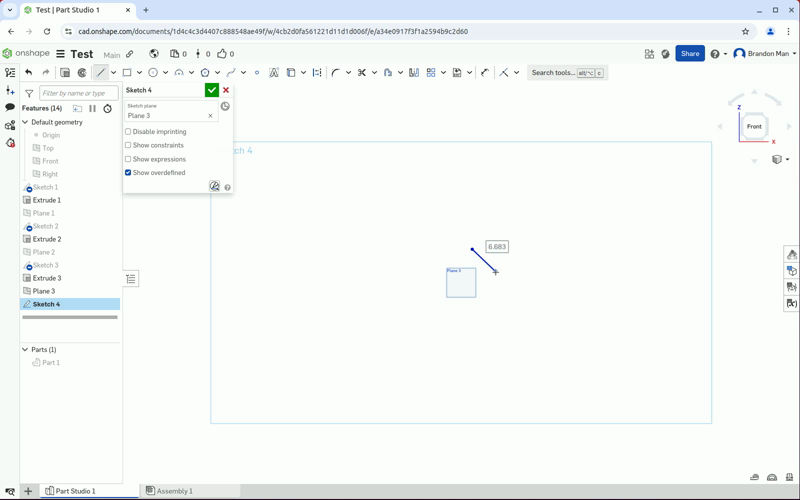
key_down(shift)
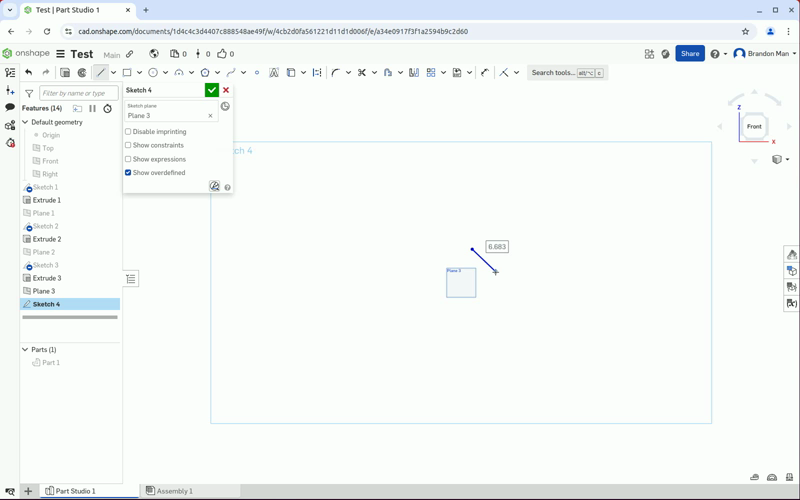
mouse_move(525, 271)
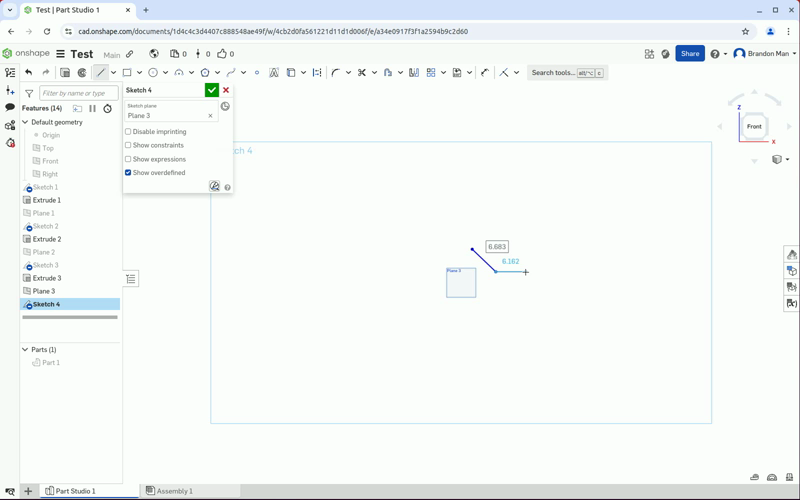
mouse_move(540, 271)
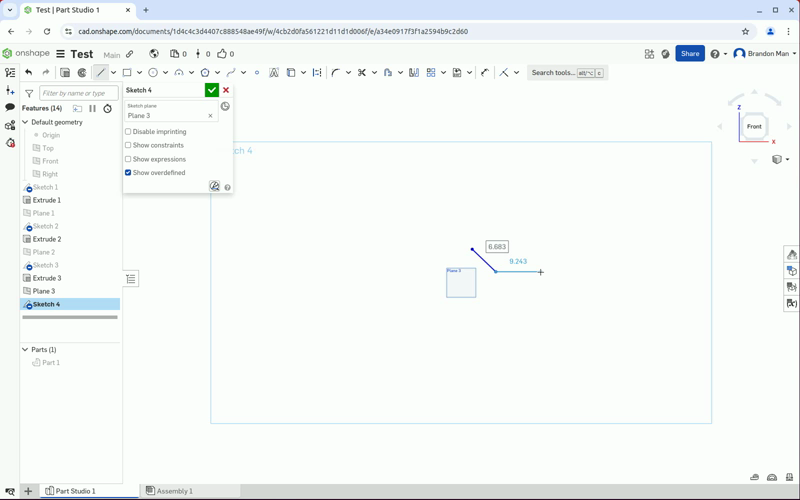
click(540, 271)
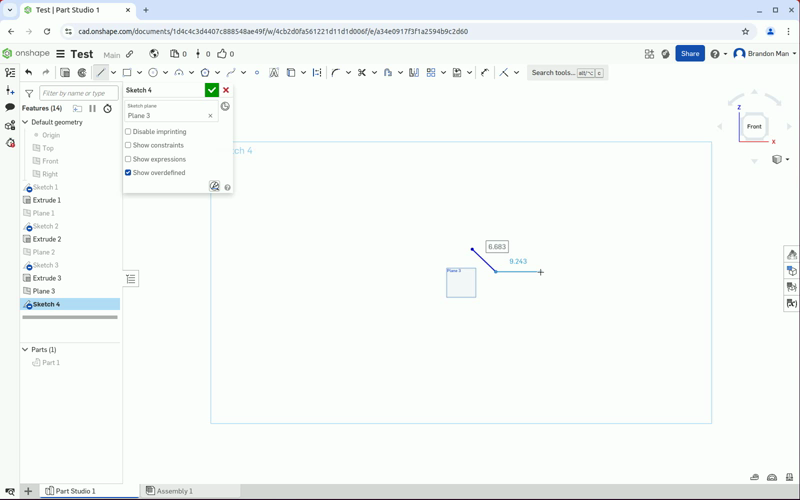
key_up(shift)
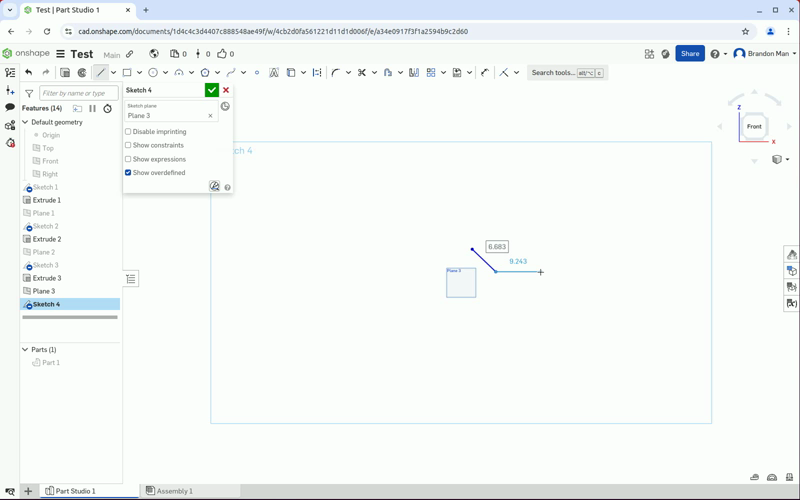
key_down(shift)
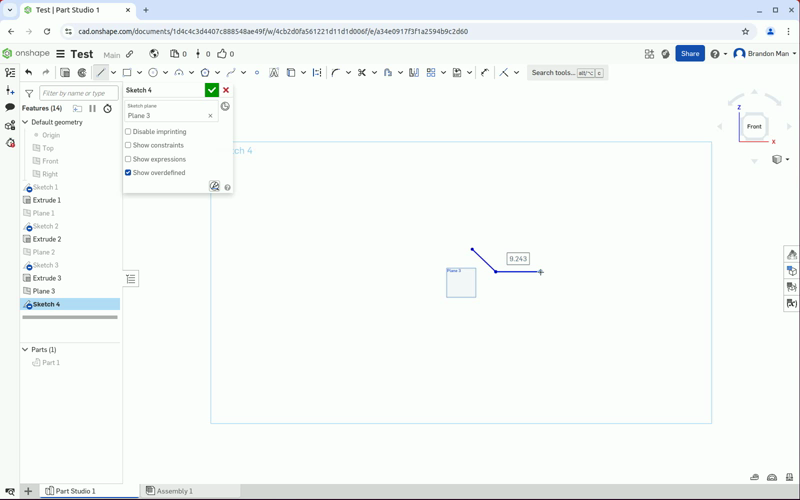
mouse_move(472, 203)
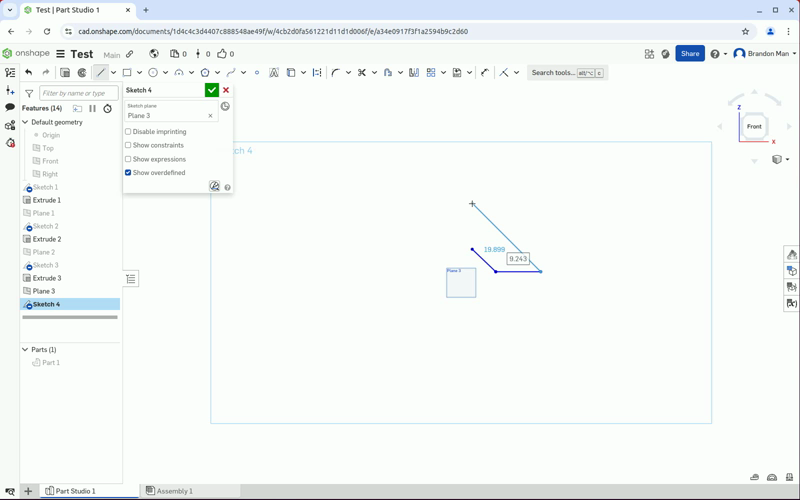
click(472, 203)
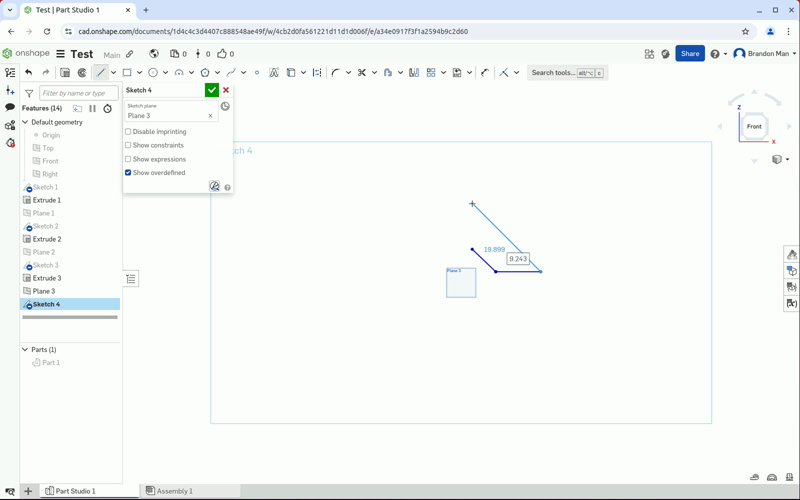
key_up(shift)
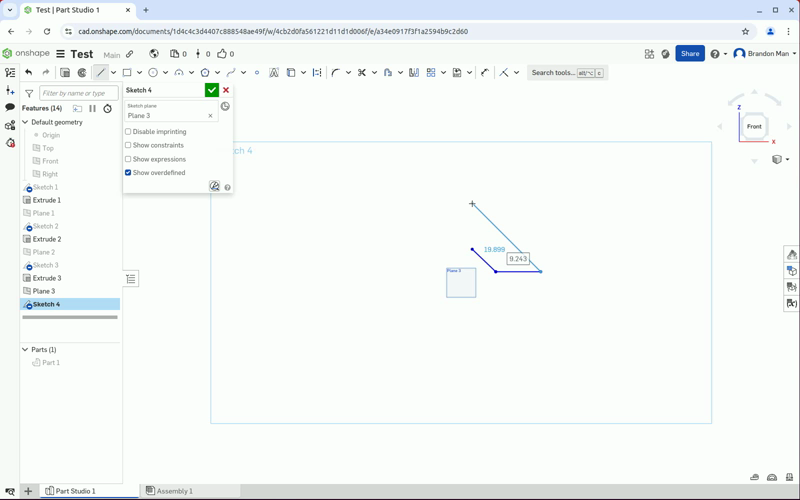
mouse_move(502, 203)
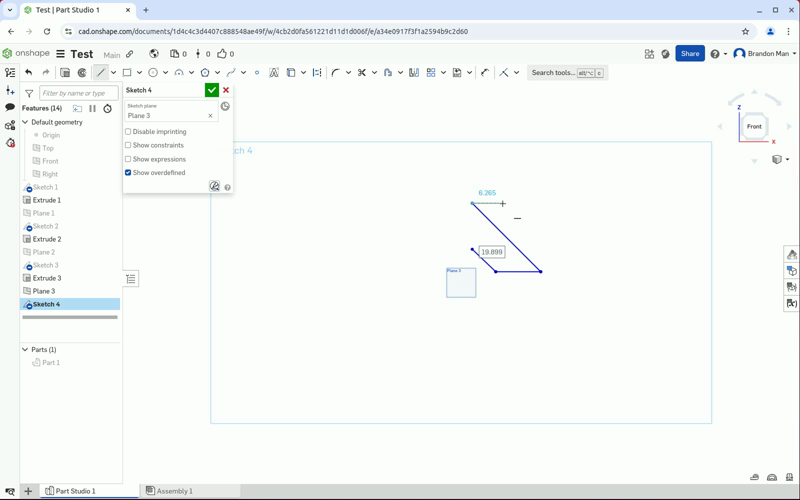
key_down(shift)
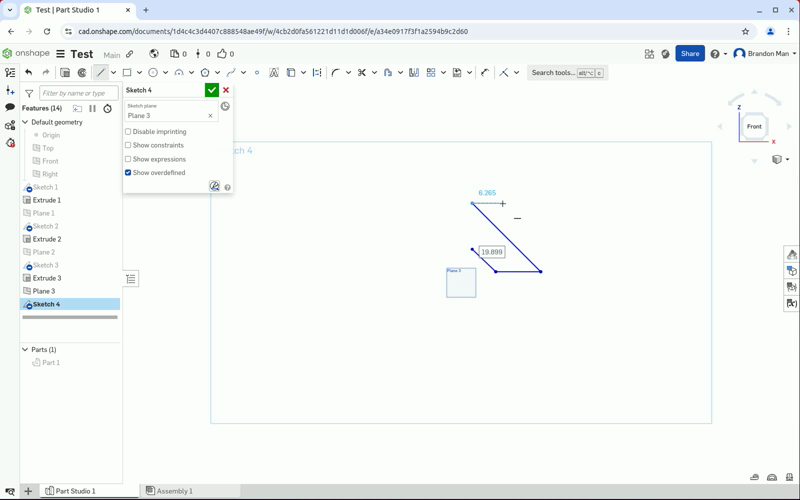
mouse_move(472, 249)
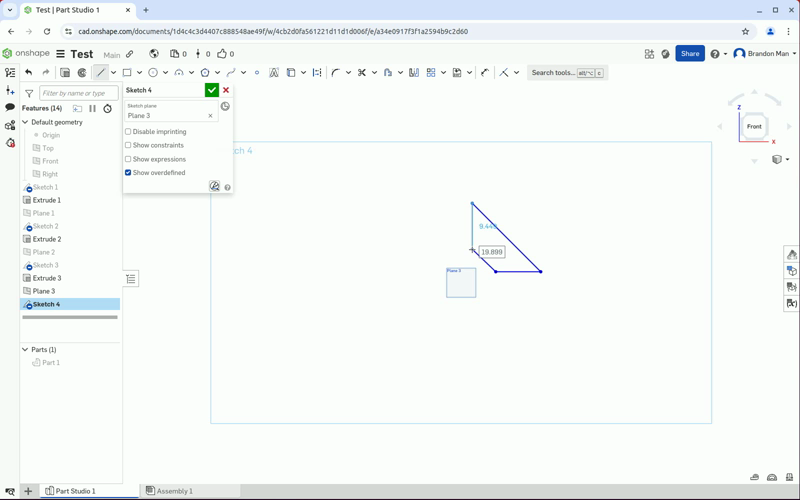
key_up(shift)
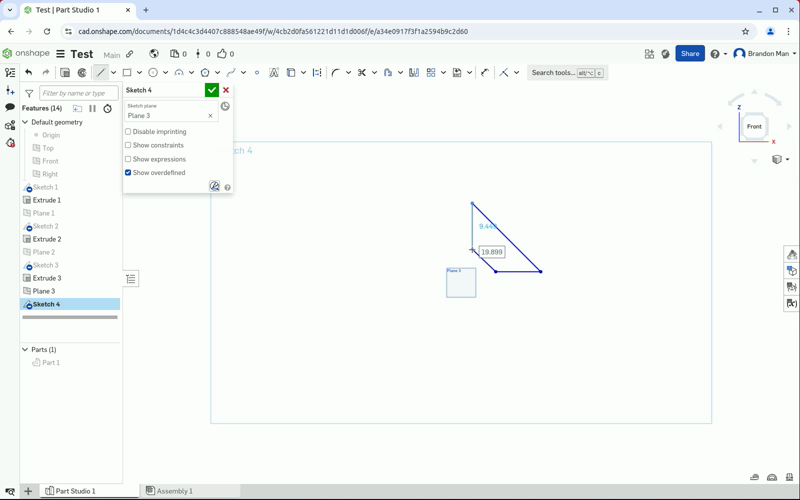
click(472, 249)
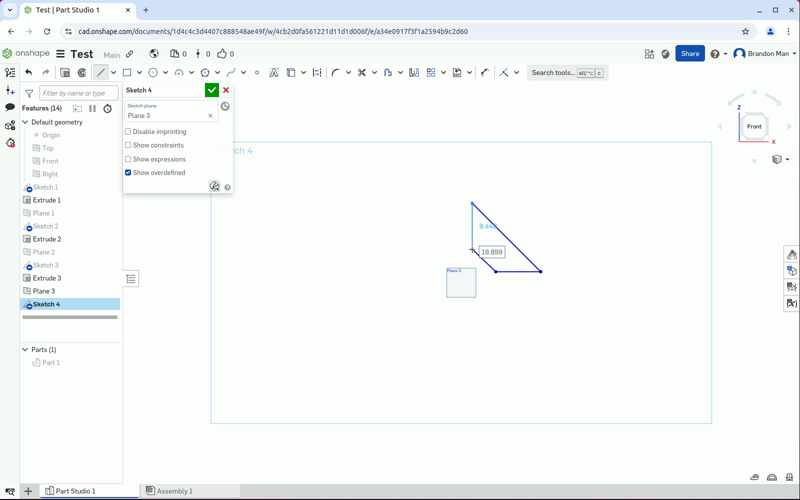
key(esc)
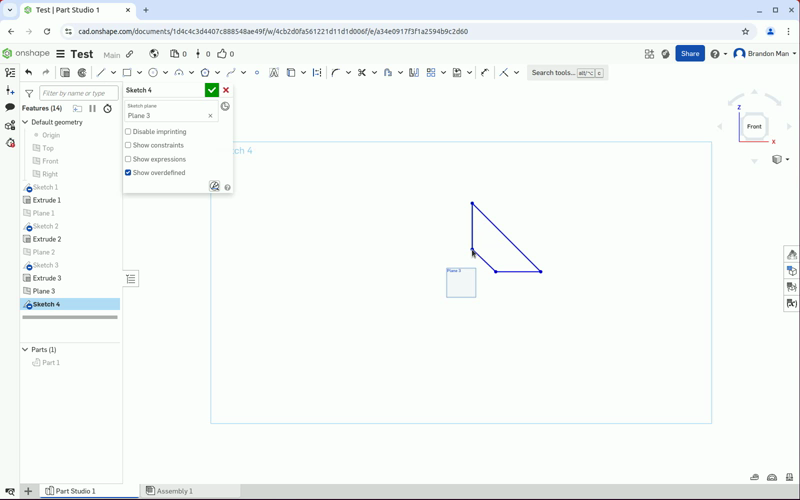
mouse_move(500, 243)
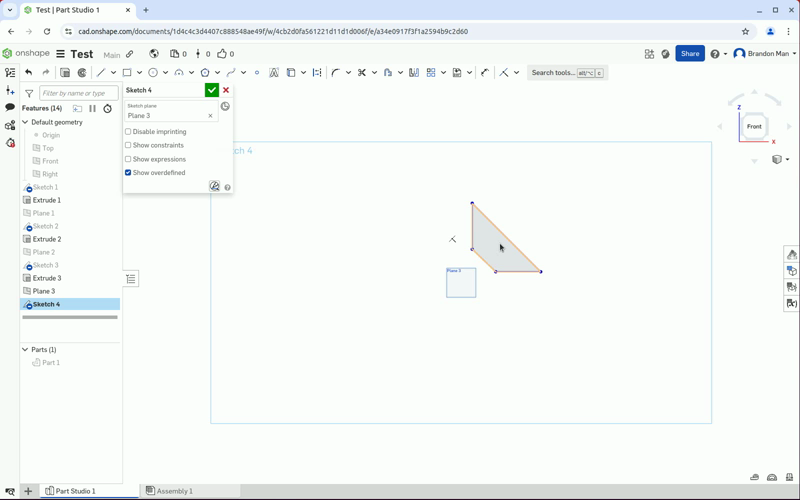
click(500, 243)
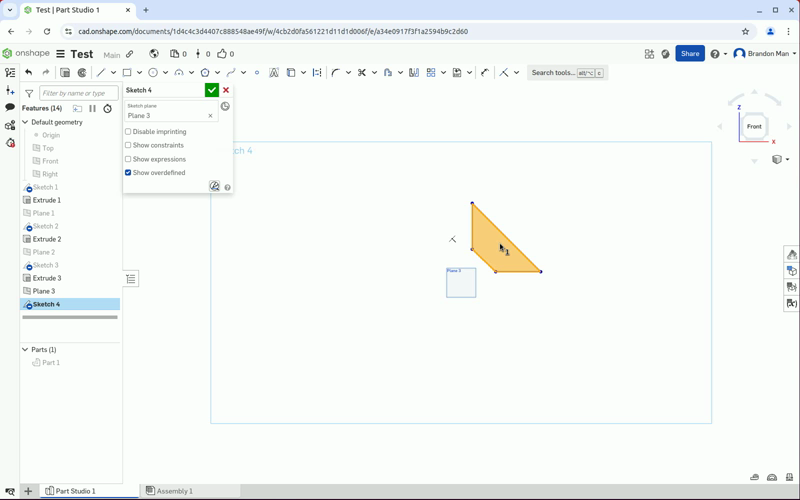
mouse_move(73, 352)
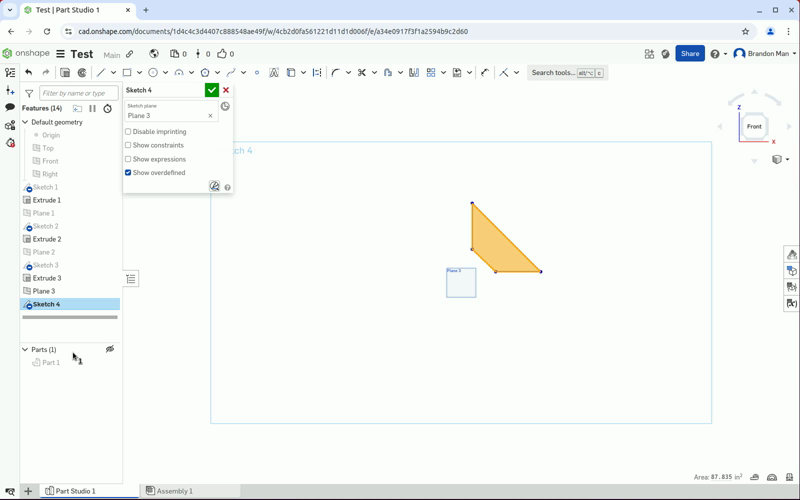
key(shift+y)
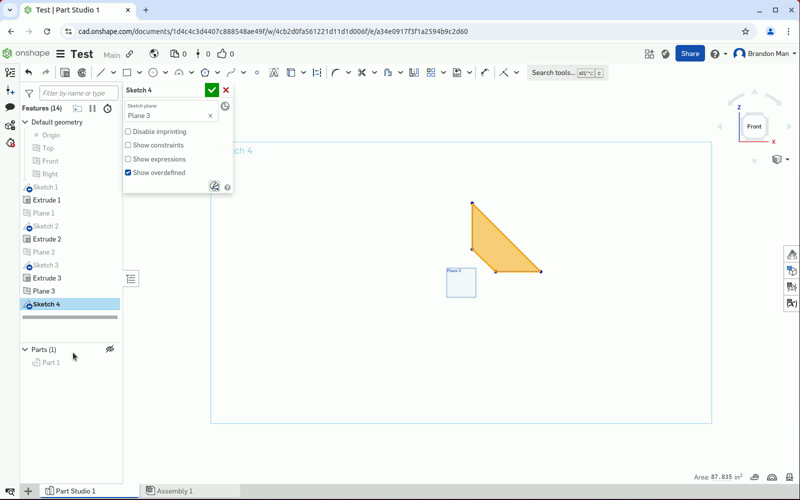
key(shift+e)
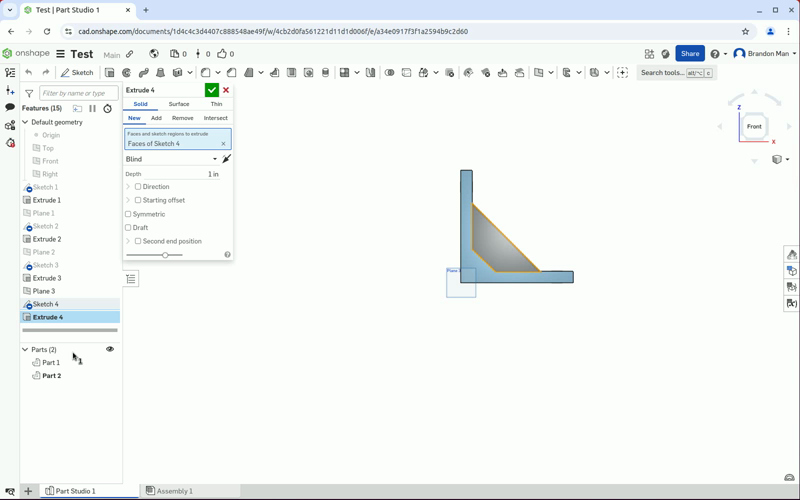
mouse_move(143, 106)
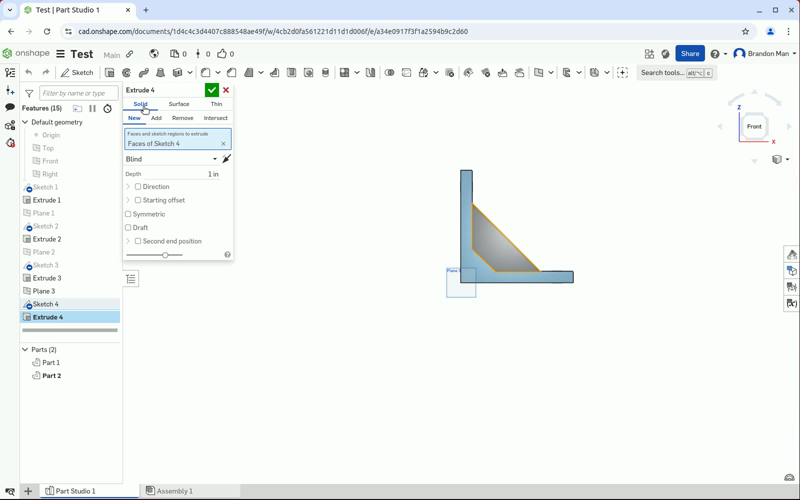
click(143, 106)
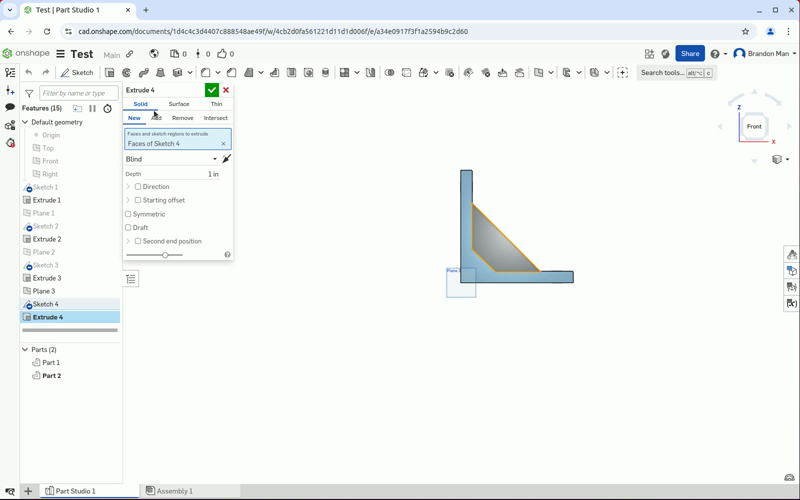
mouse_move(186, 120)
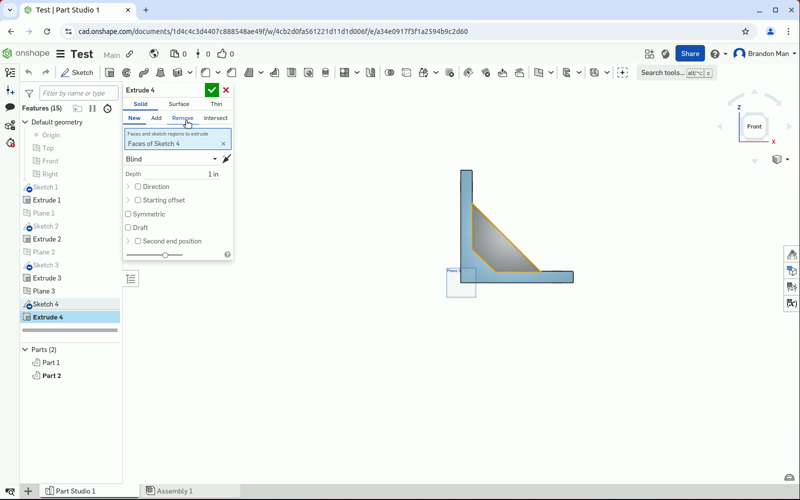
click(186, 120)
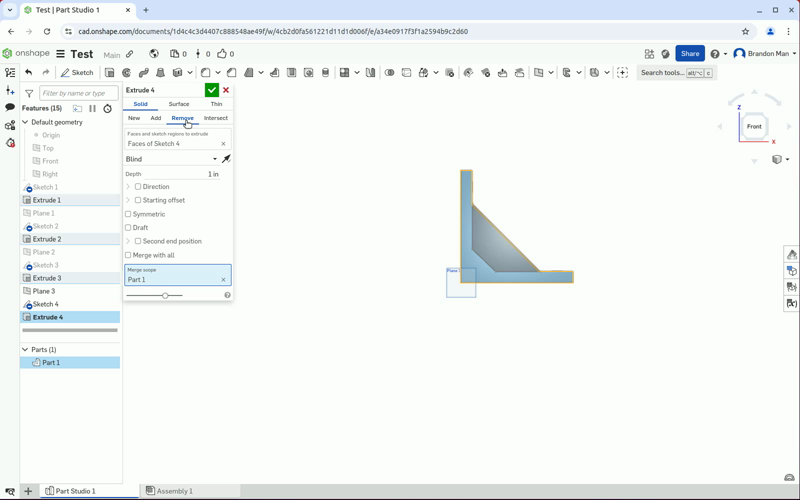
key(tab, 4)
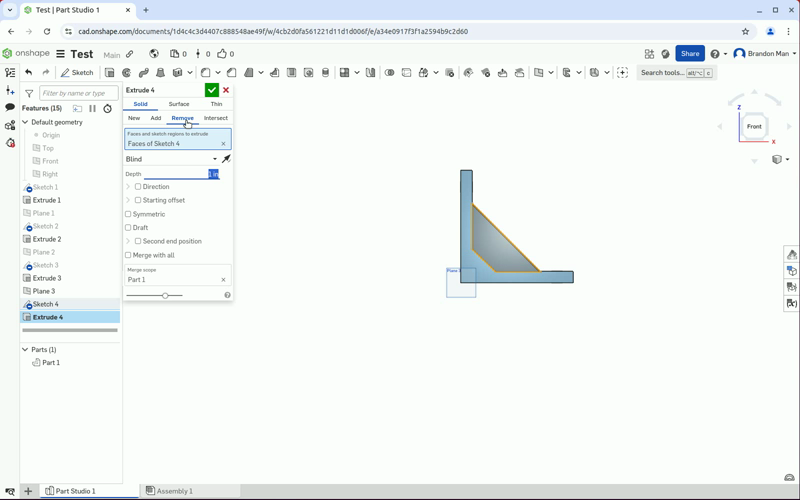
text(4.574)
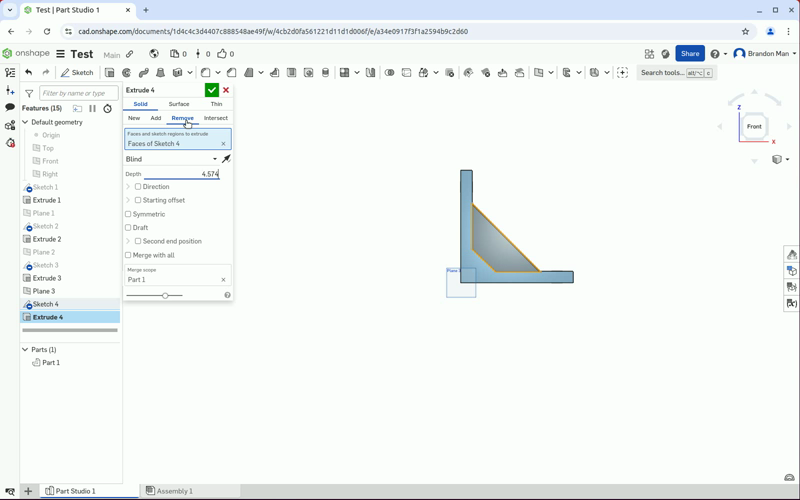
key(tab, 6)
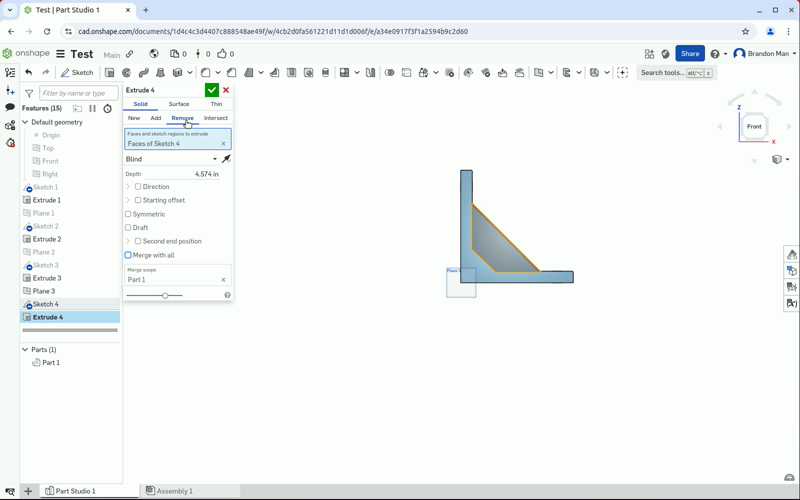
key(space)
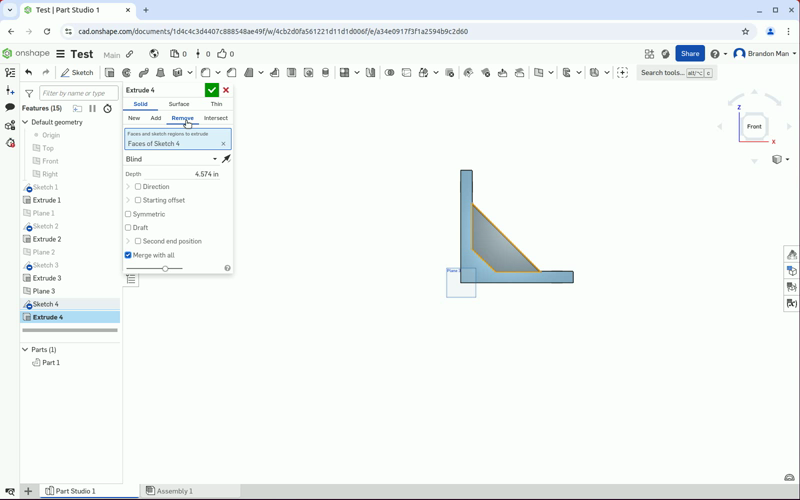
key(enter)
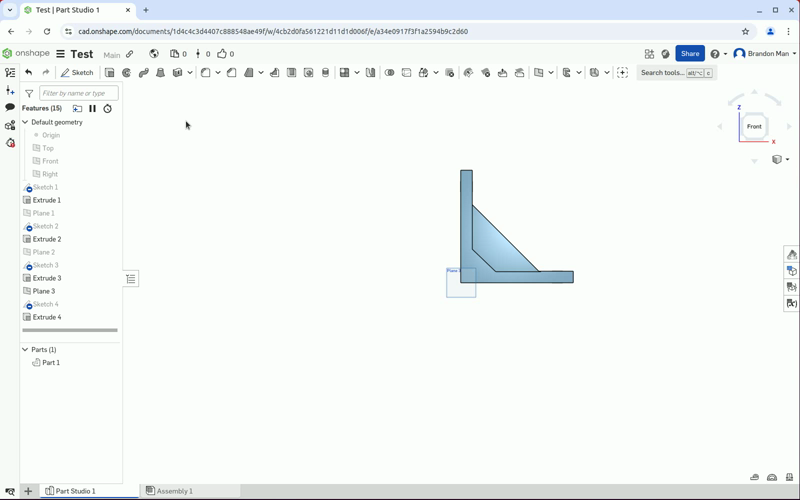
key(shift+h)
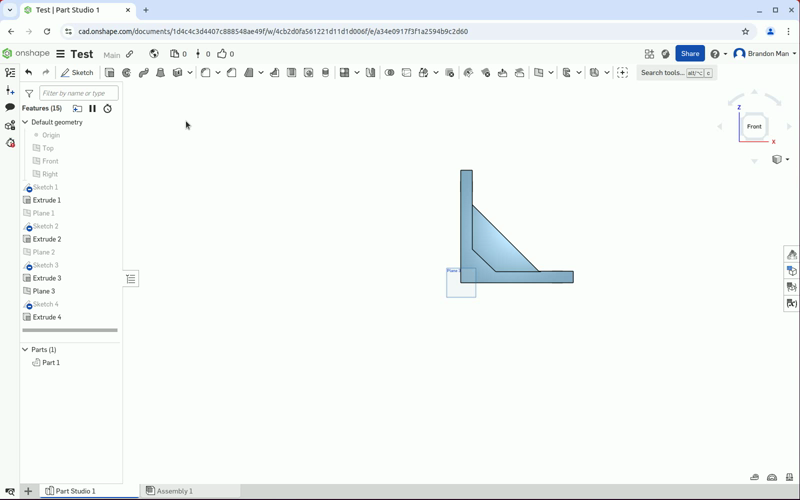
key(shift+h)
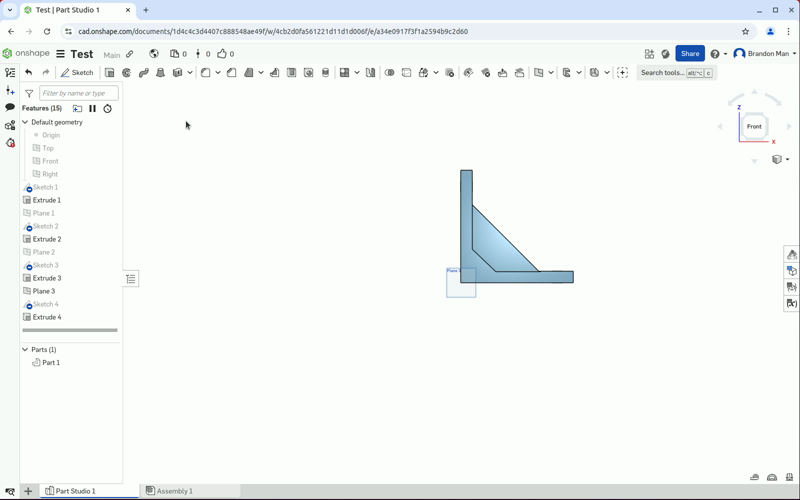
mouse_move(73, 189)
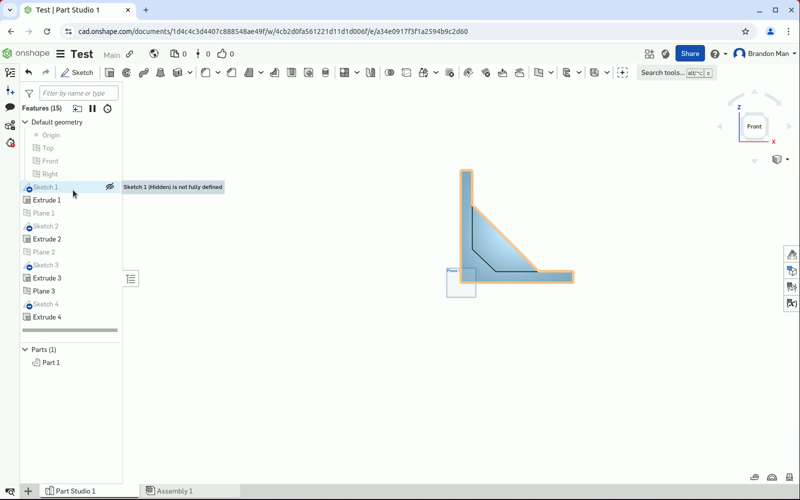
click(73, 189)
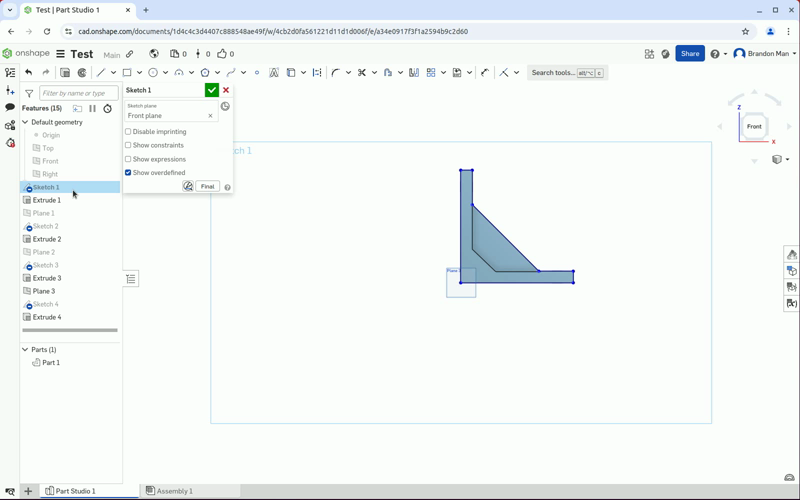
mouse_move(229, 92)
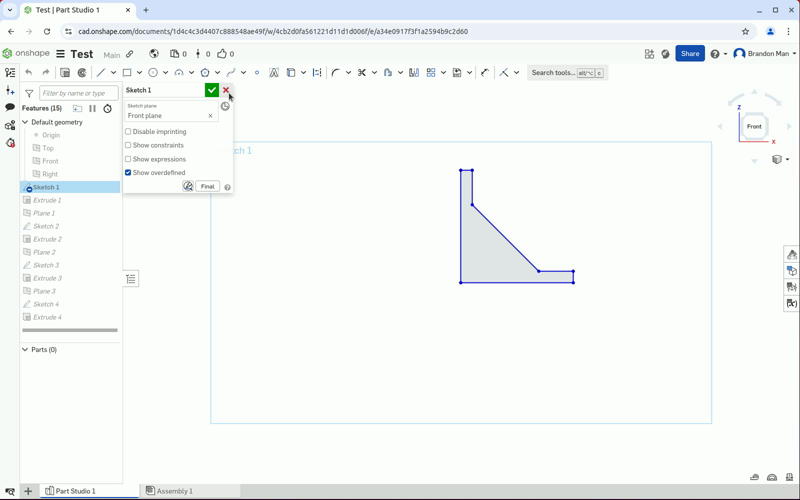
click(229, 92)
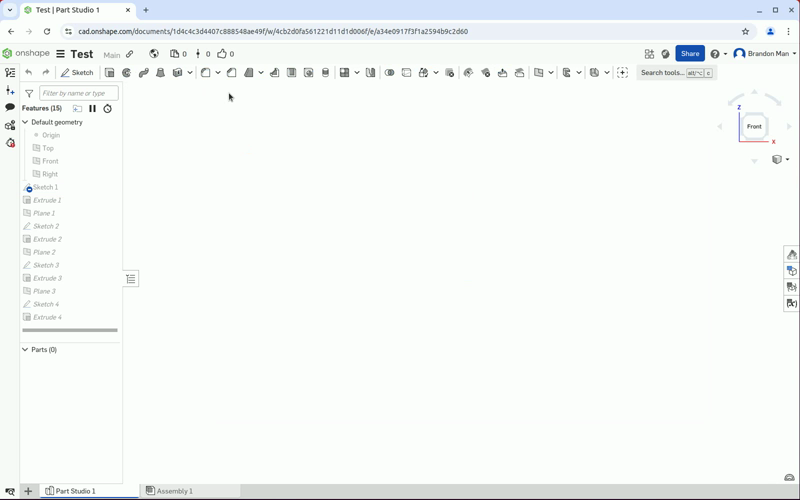
key(shift+s)
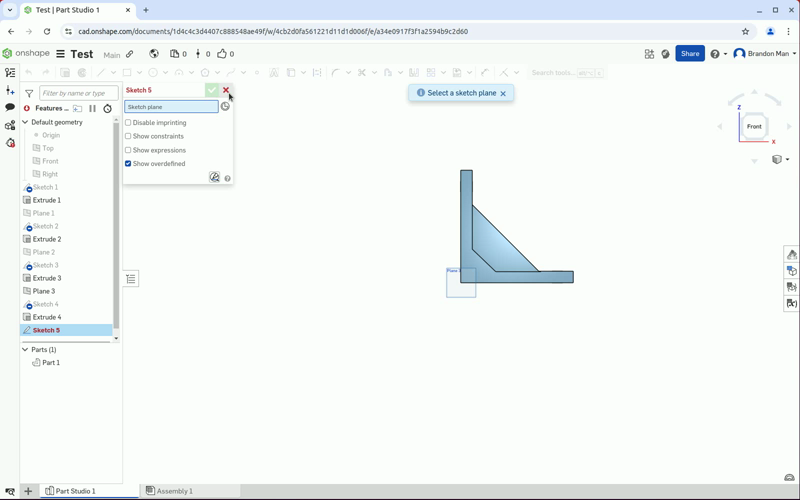
mouse_move(69, 293)
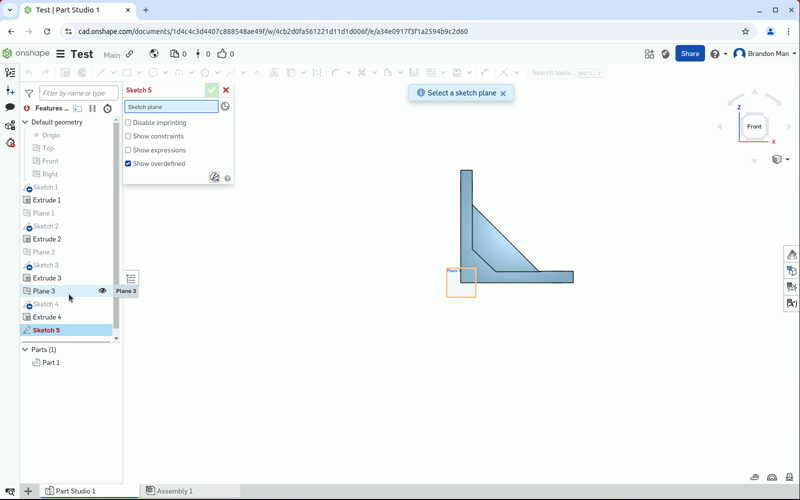
click(69, 293)
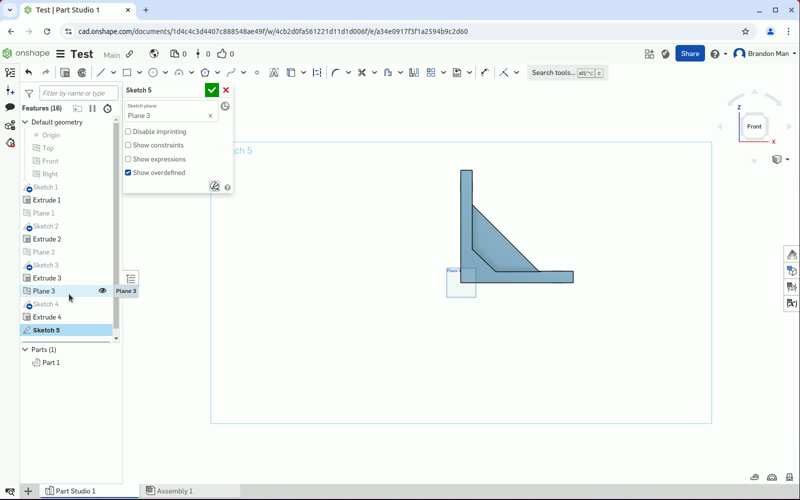
mouse_move(73, 352)
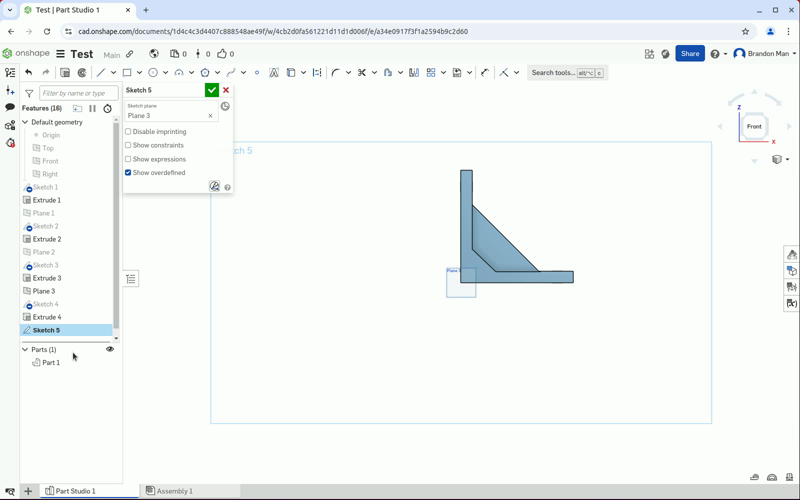
key(y)
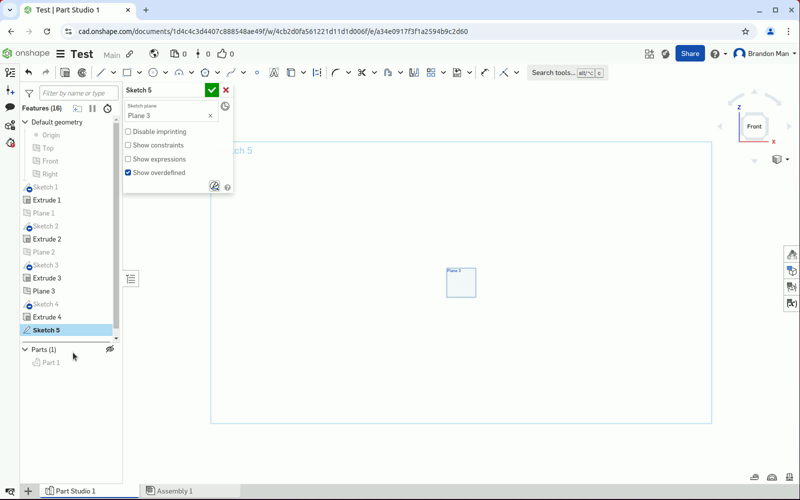
key(l)
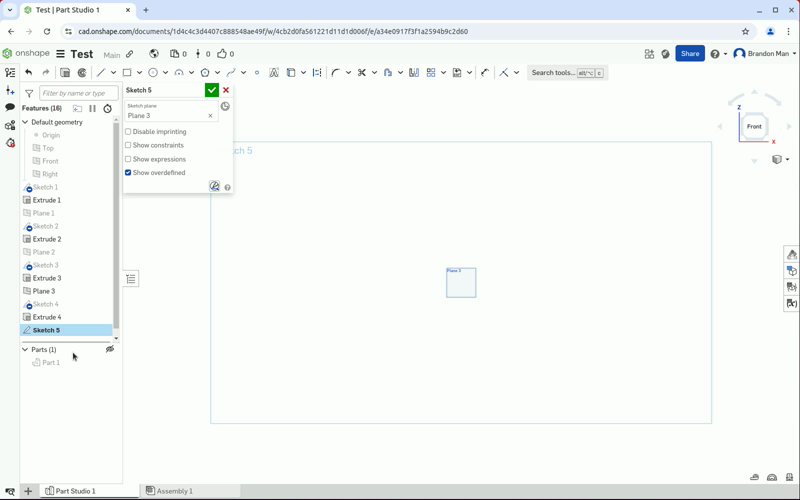
key_down(shift)
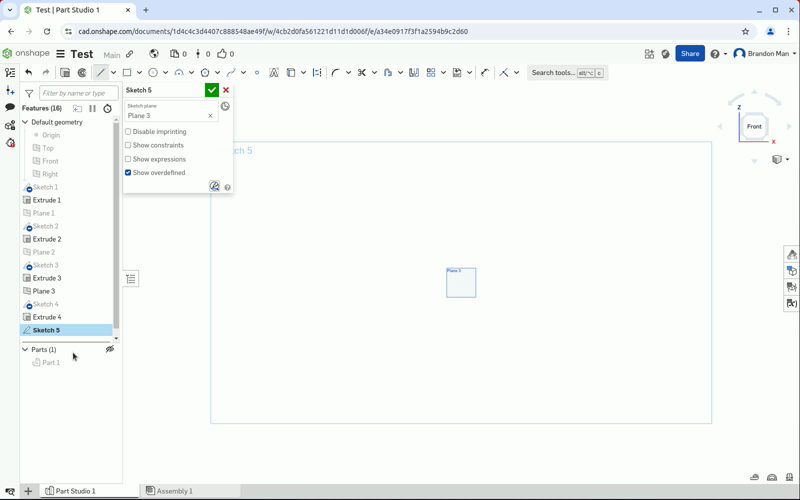
mouse_move(472, 271)
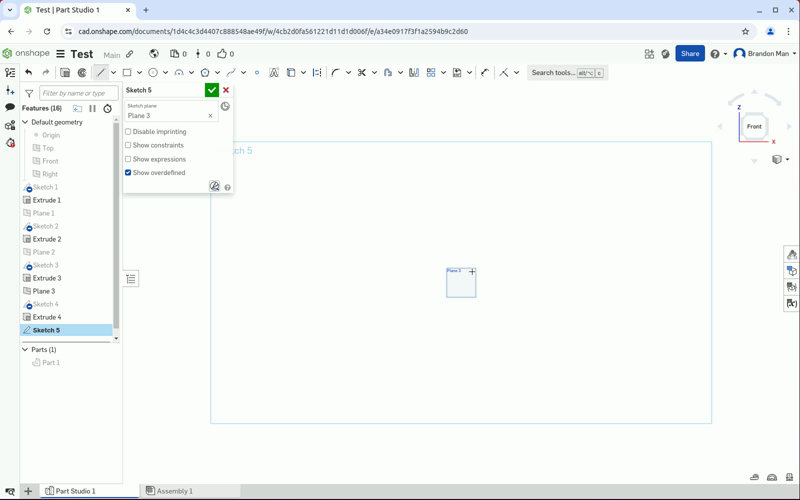
click(472, 271)
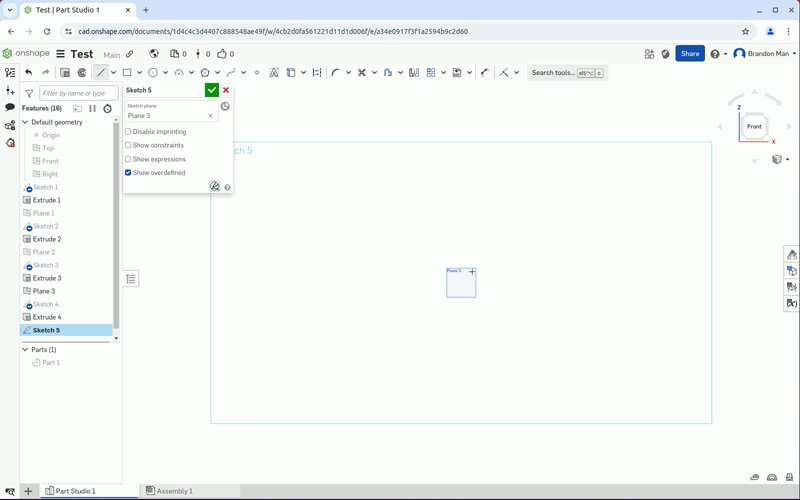
key_up(shift)
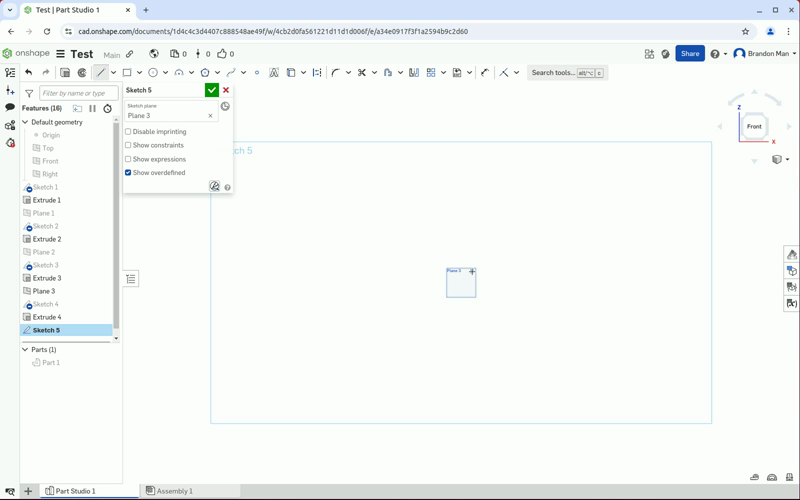
key_down(shift)
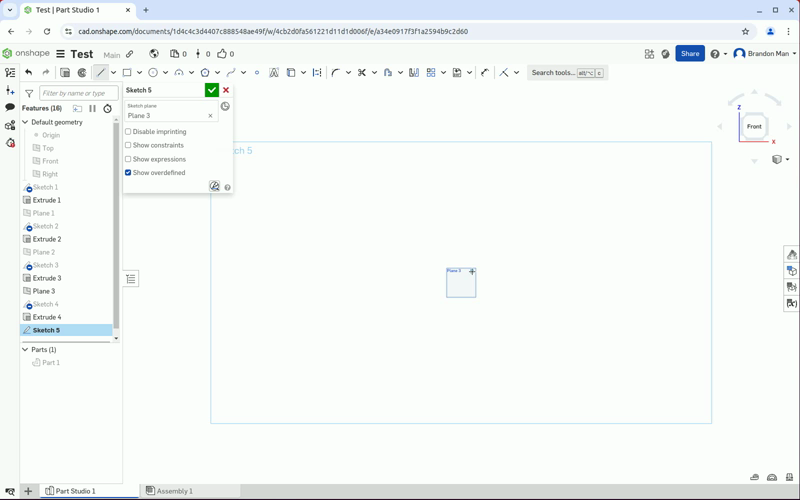
mouse_move(502, 271)
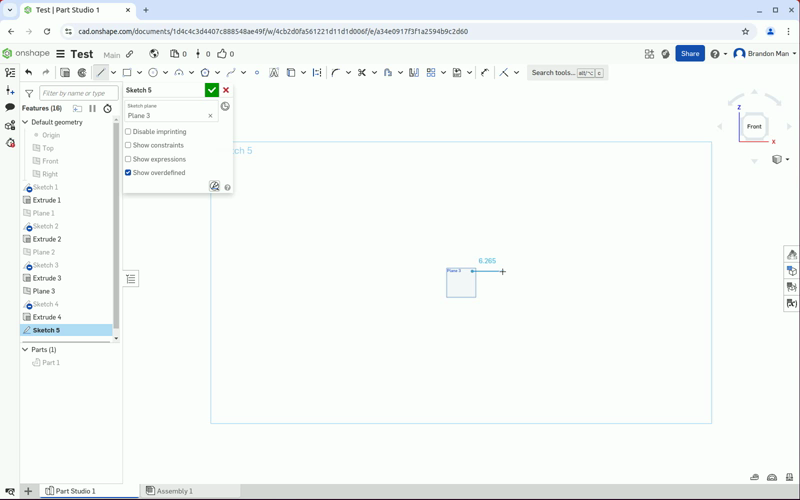
mouse_move(480, 271)
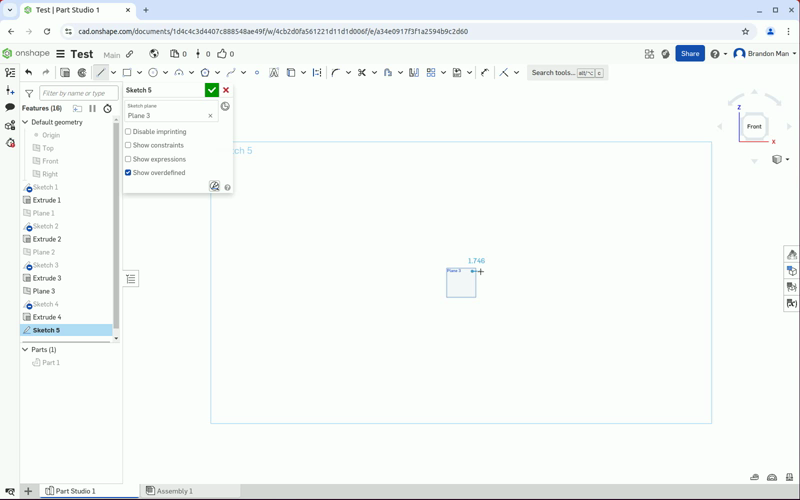
click(480, 271)
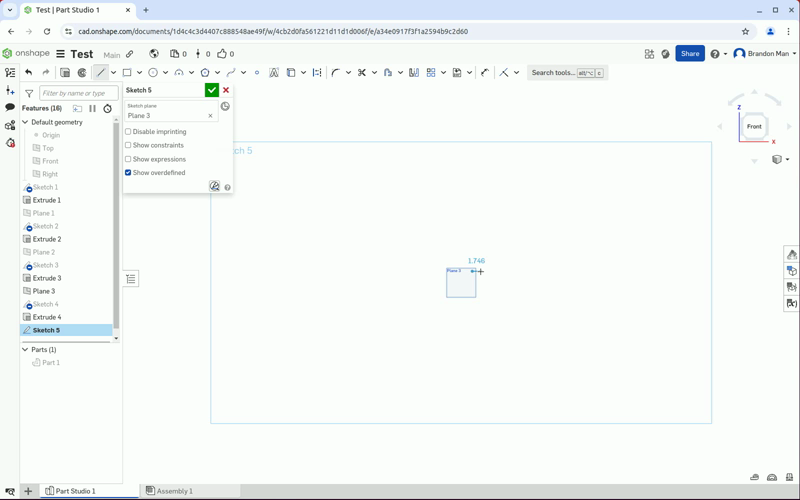
key_up(shift)
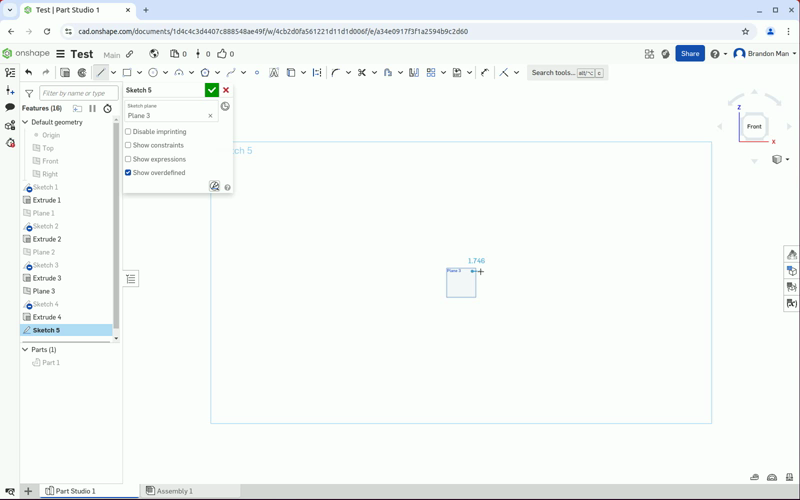
key_down(shift)
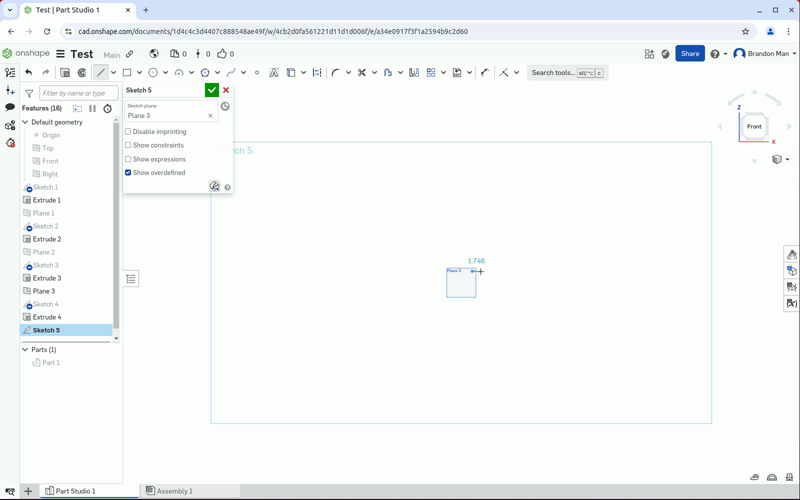
mouse_move(510, 271)
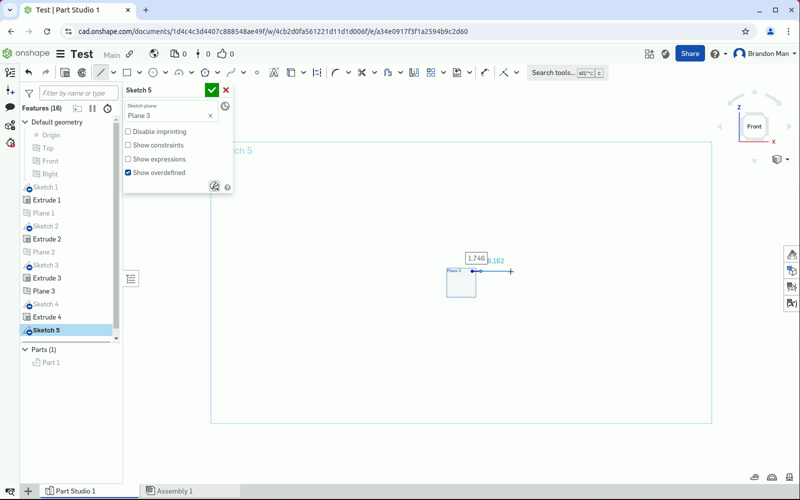
mouse_move(472, 263)
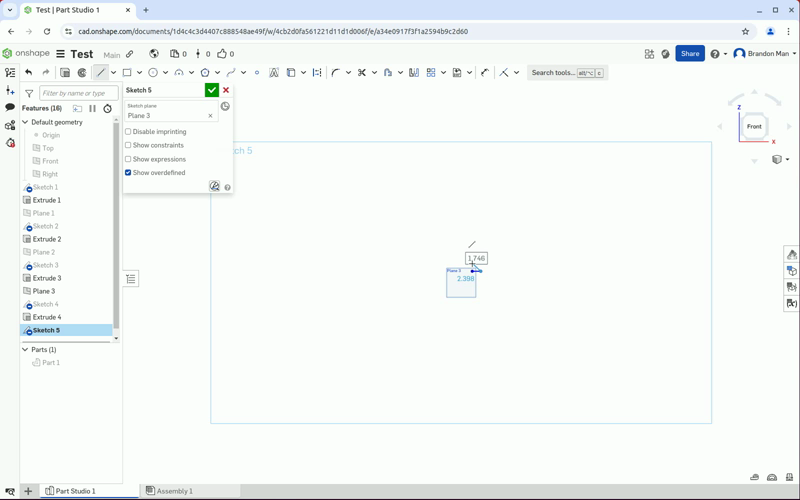
click(472, 263)
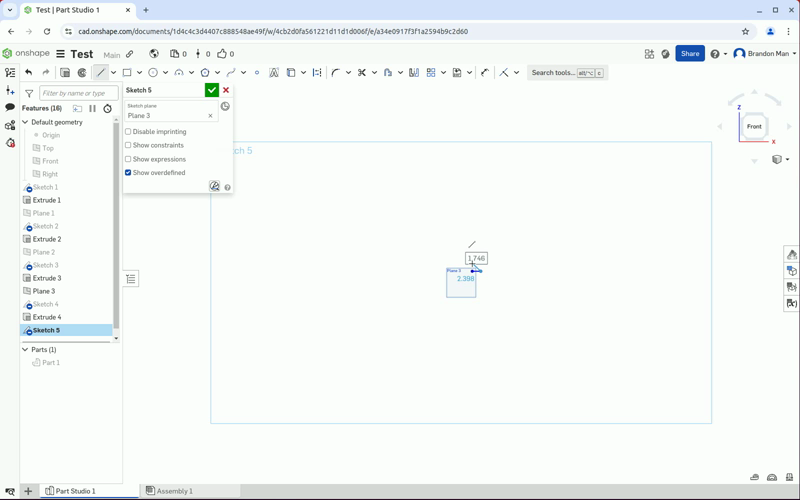
key_up(shift)
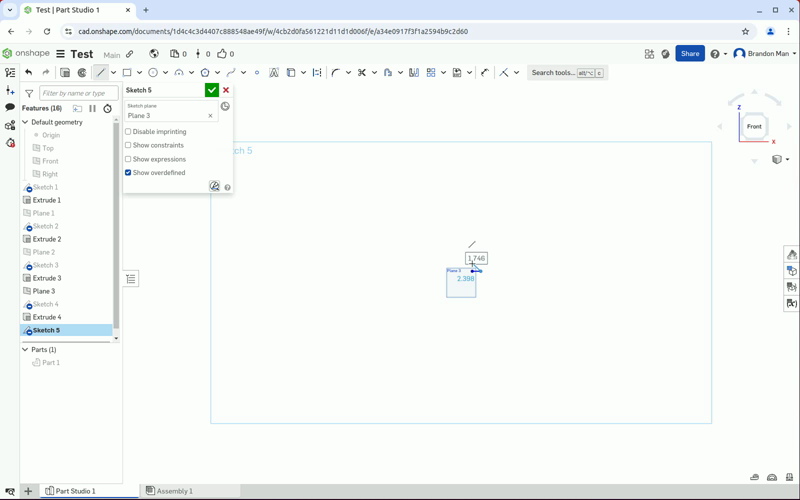
mouse_move(502, 263)
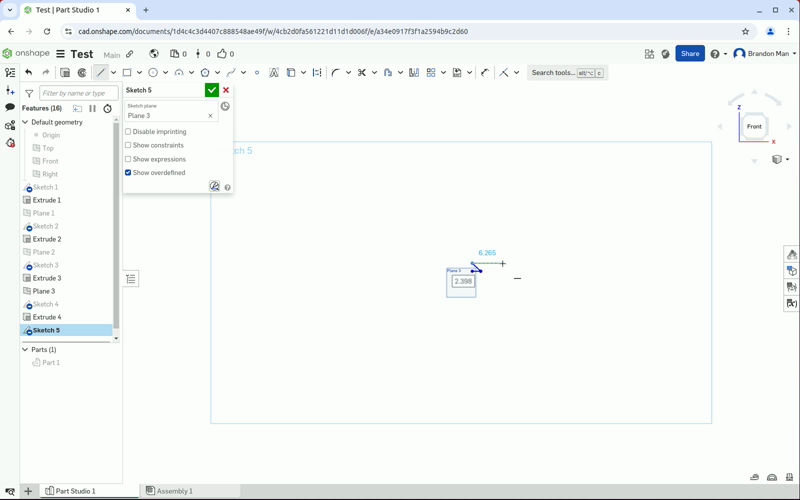
key_down(shift)
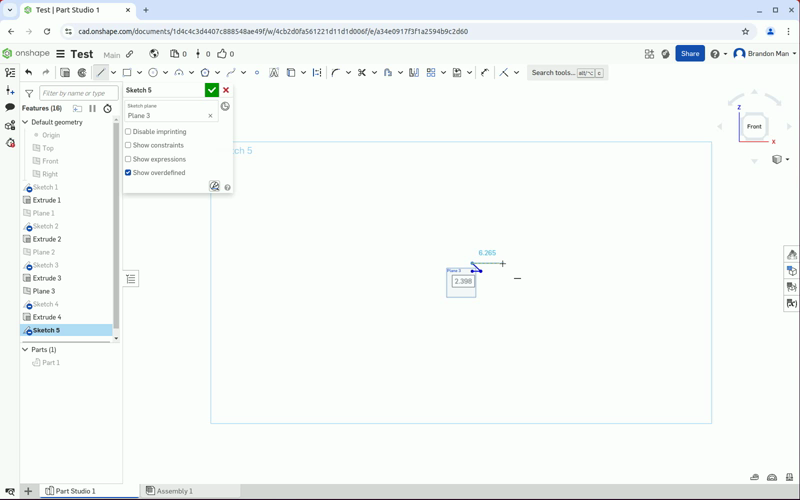
mouse_move(472, 271)
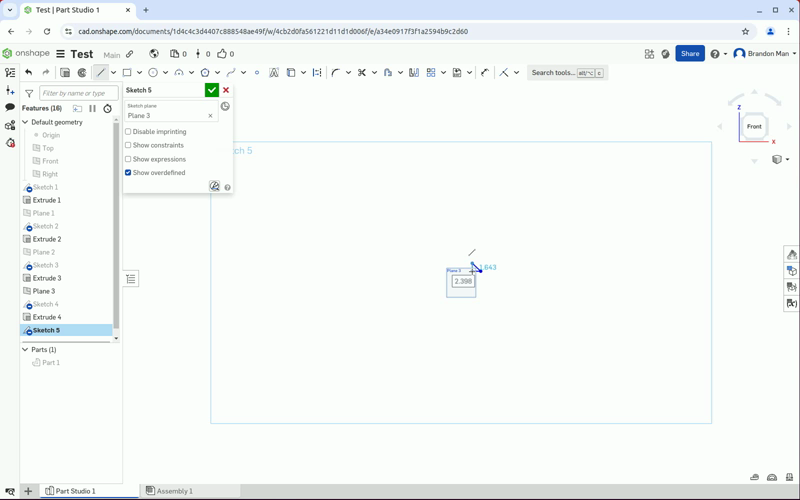
key_up(shift)
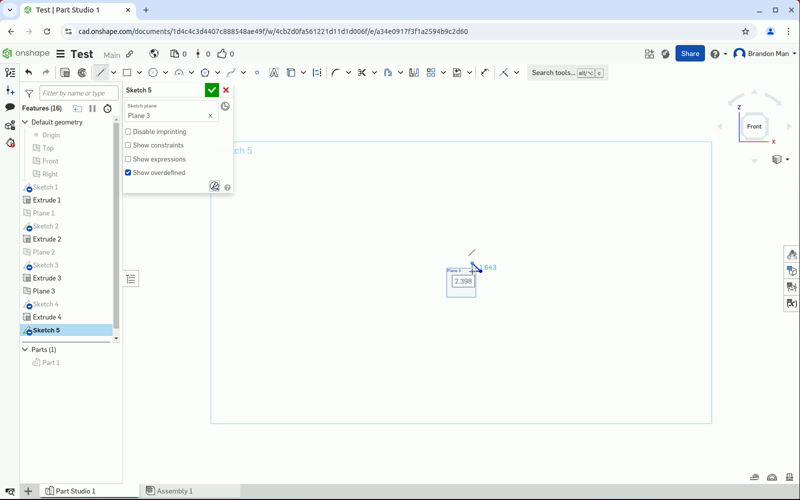
click(472, 271)
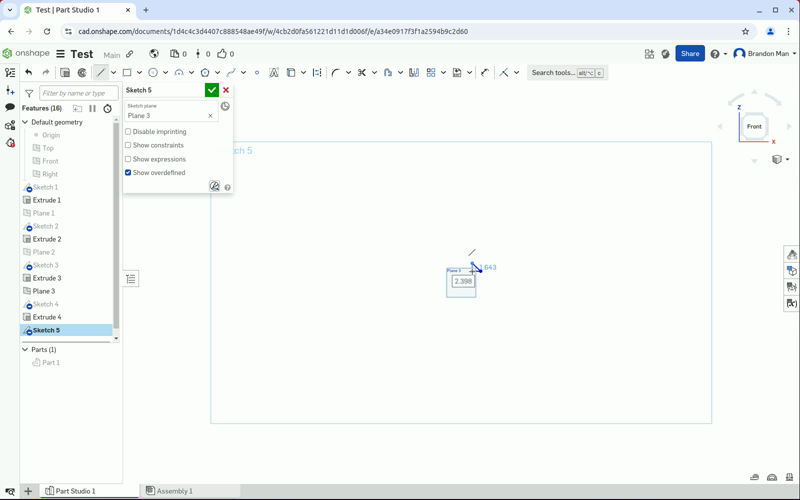
key(esc)
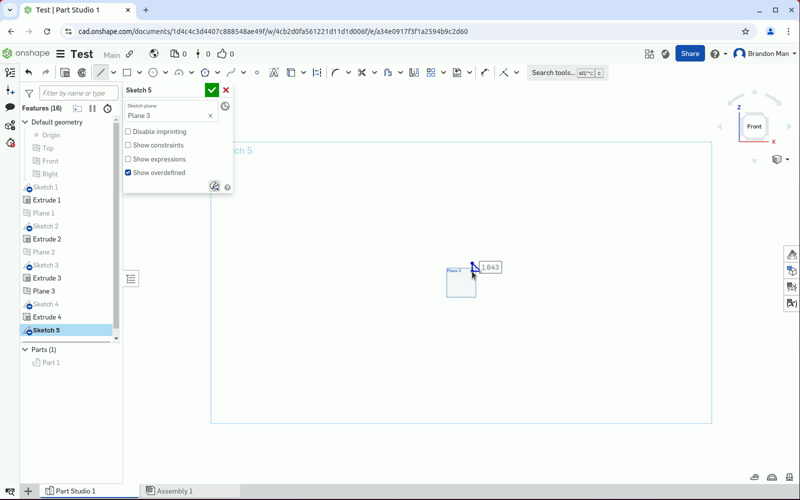
mouse_move(473, 265)
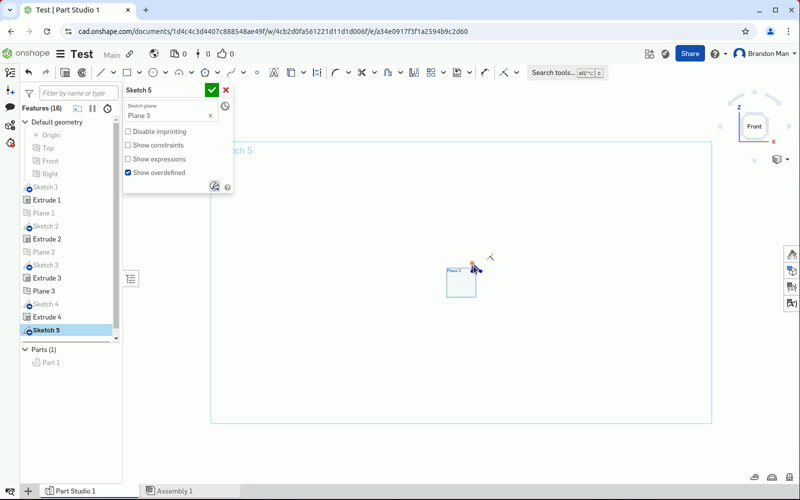
scroll(6)
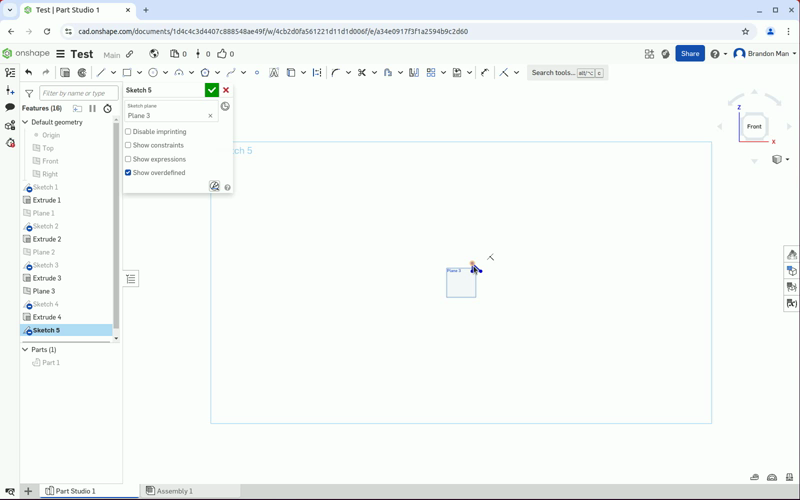
scroll(6)
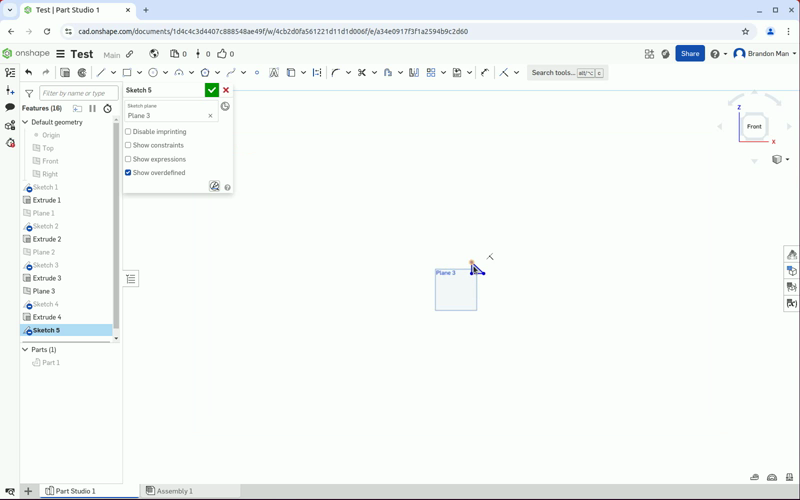
scroll(6)
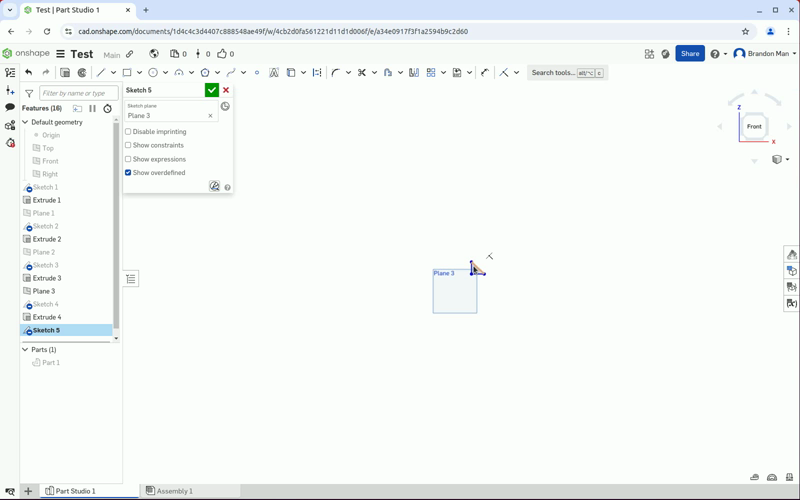
scroll(6)
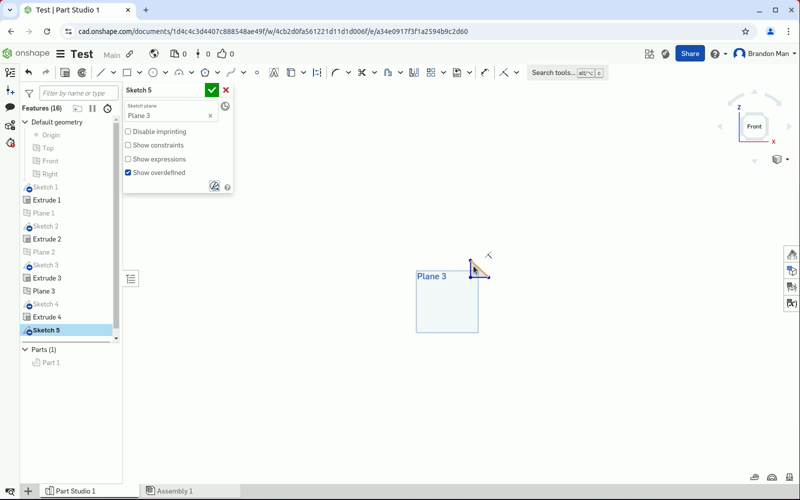
scroll(6)
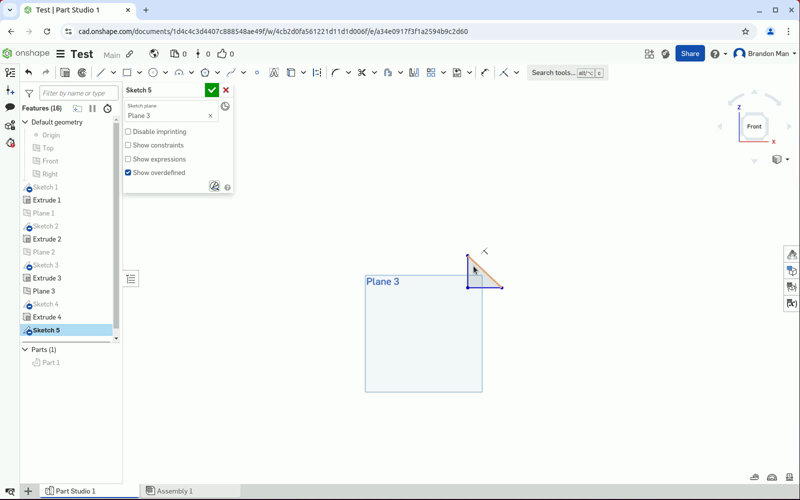
scroll(6)
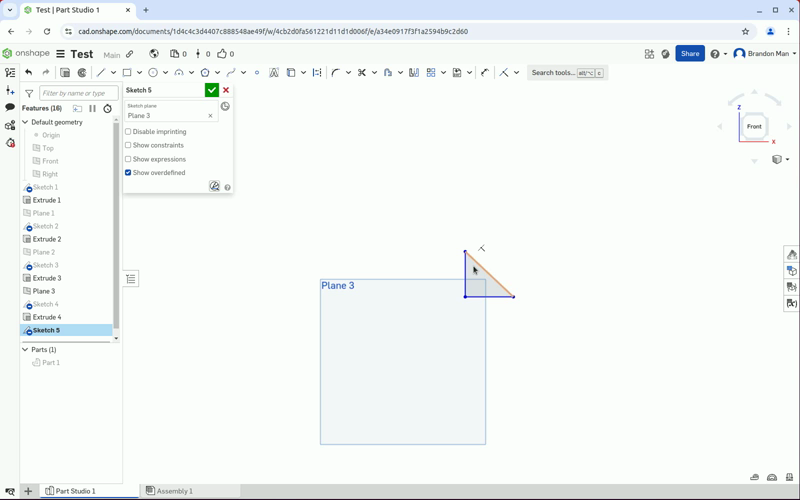
scroll(6)
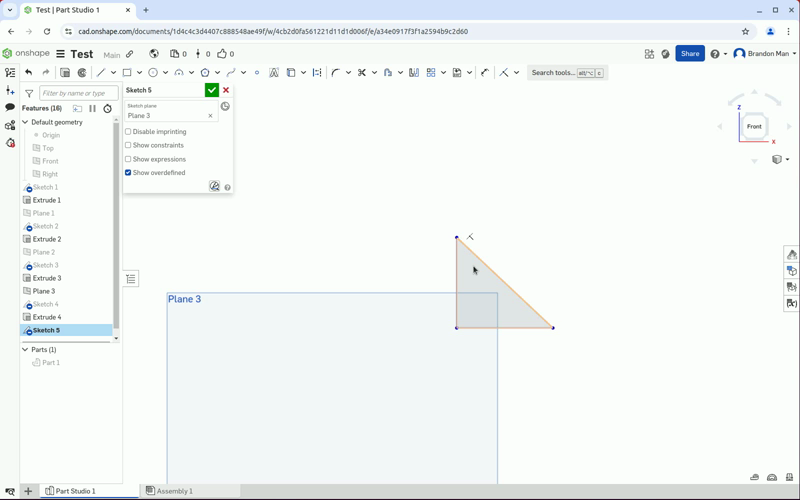
click(473, 265)
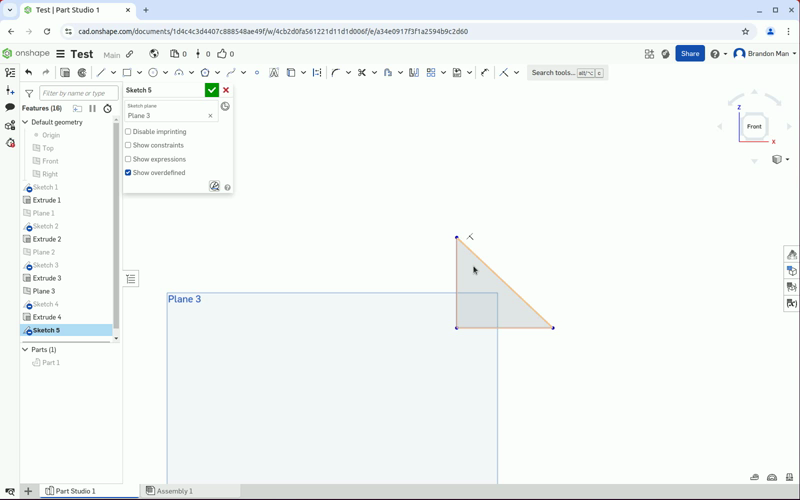
scroll(-6)
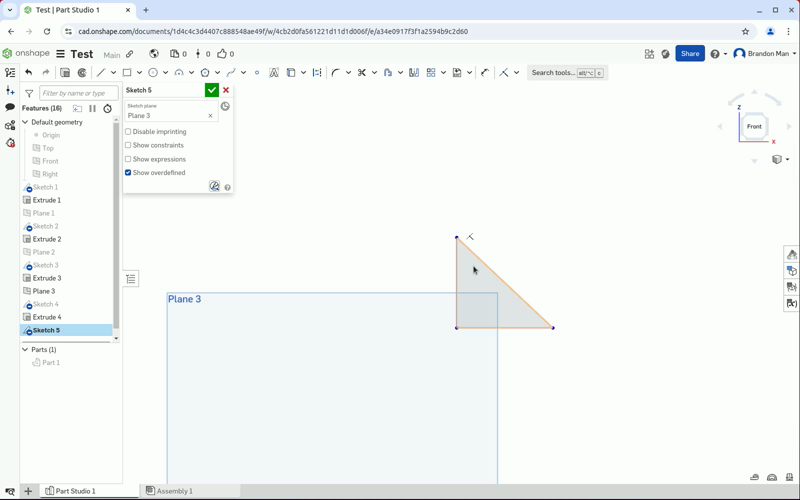
scroll(-6)
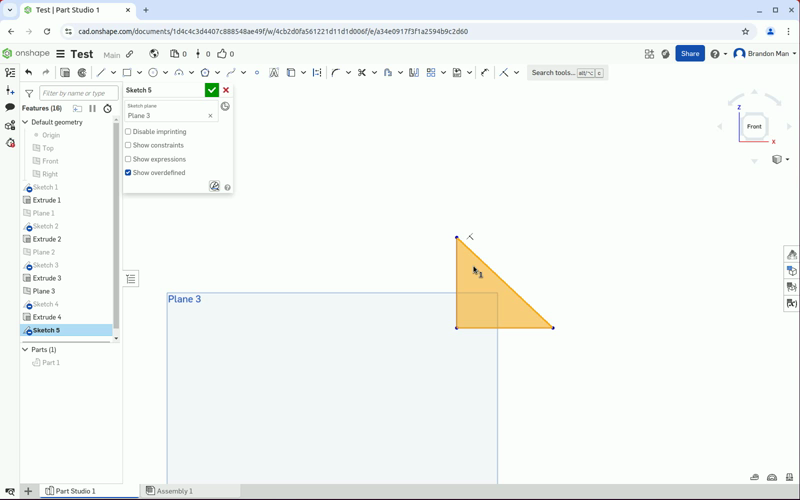
scroll(-6)
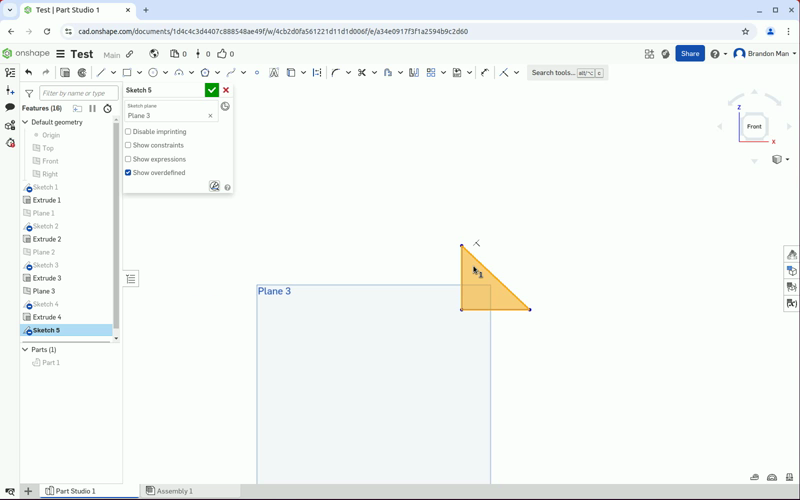
scroll(-6)
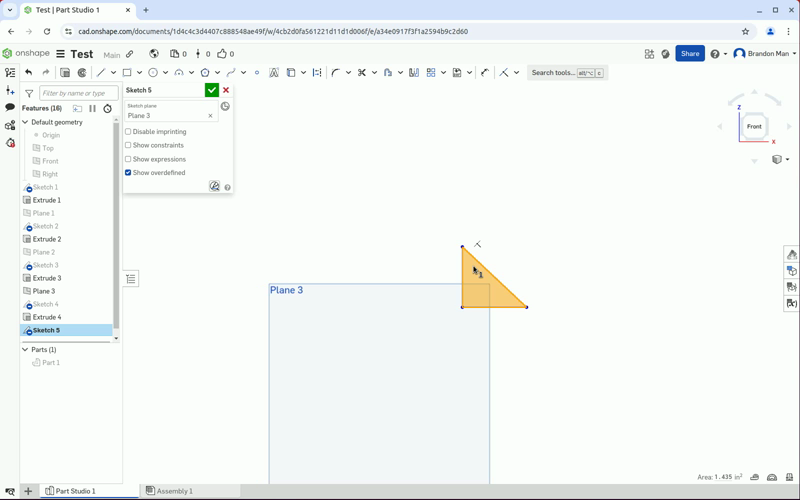
scroll(-6)
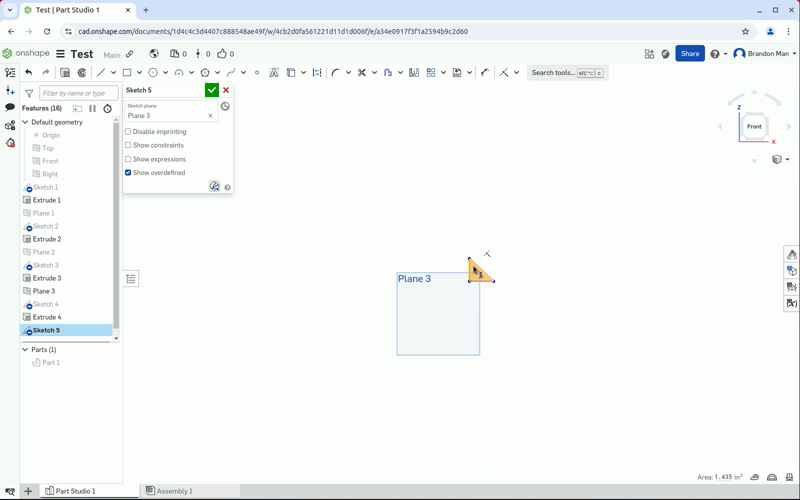
scroll(-6)
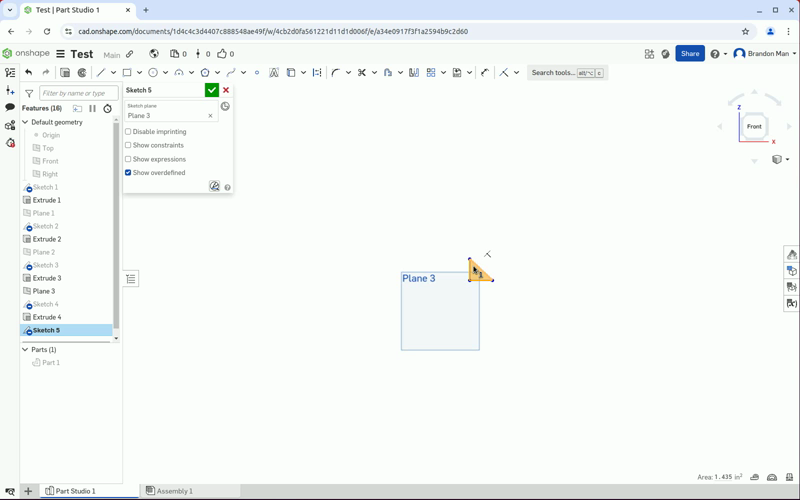
scroll(-6)
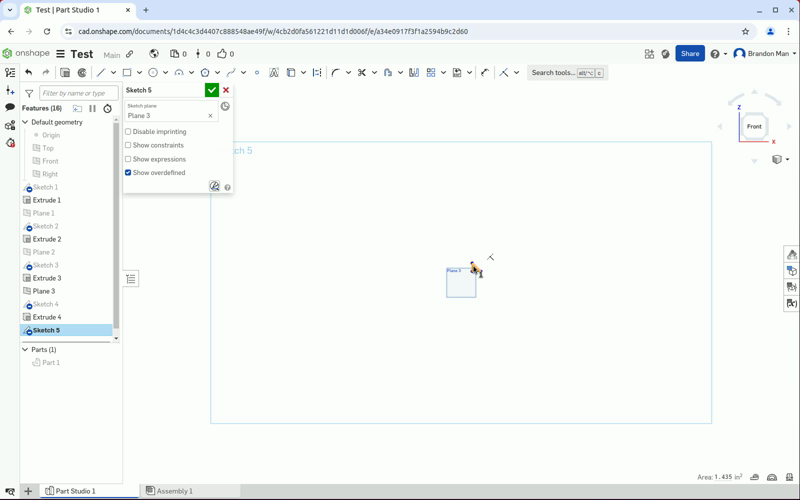
mouse_move(73, 352)
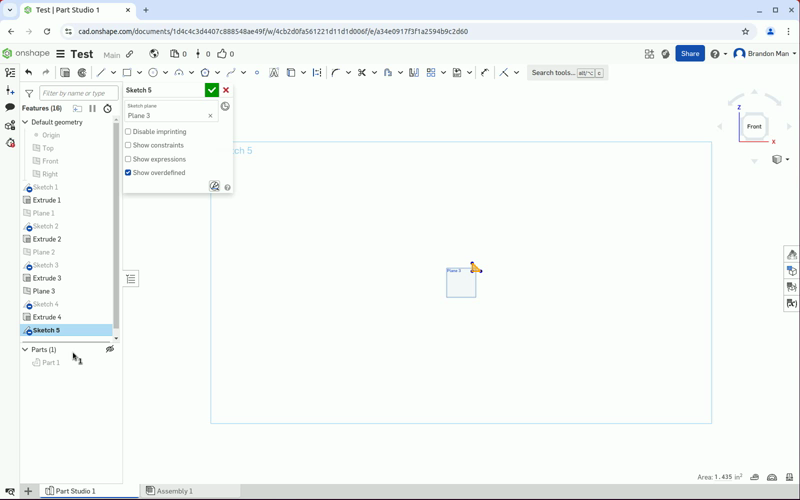
key(shift+y)
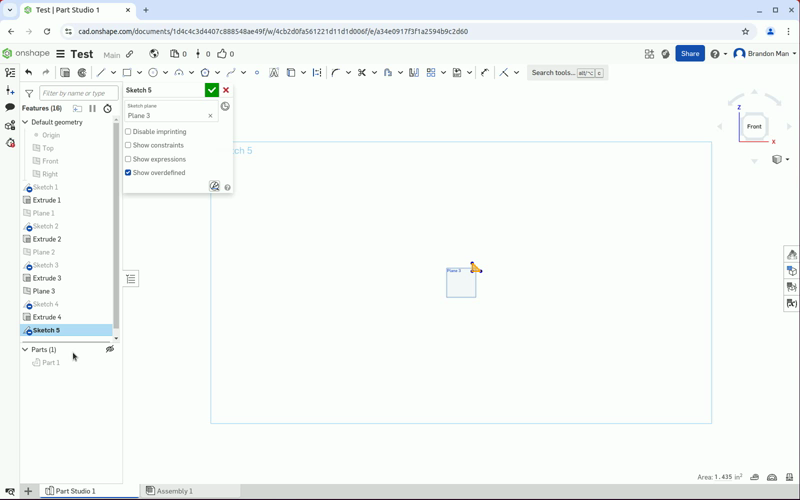
key(shift+e)
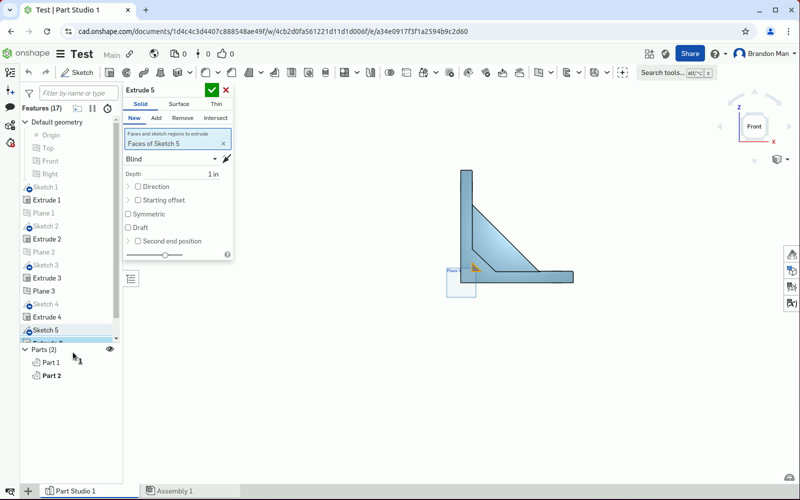
mouse_move(143, 106)
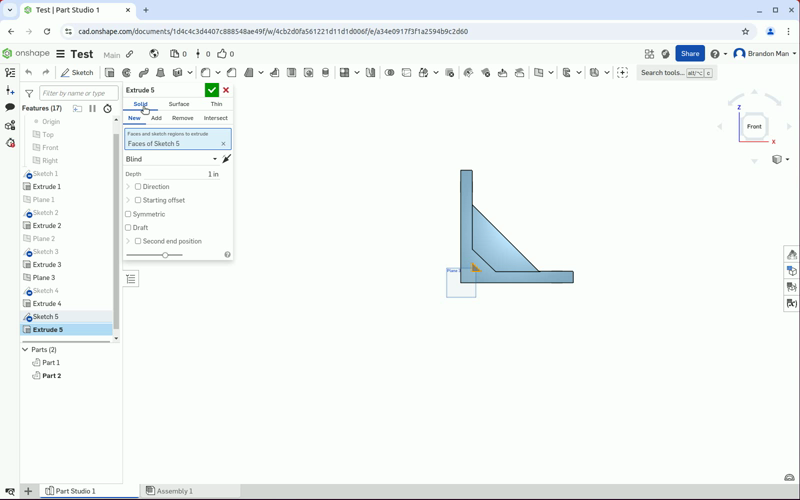
click(143, 106)
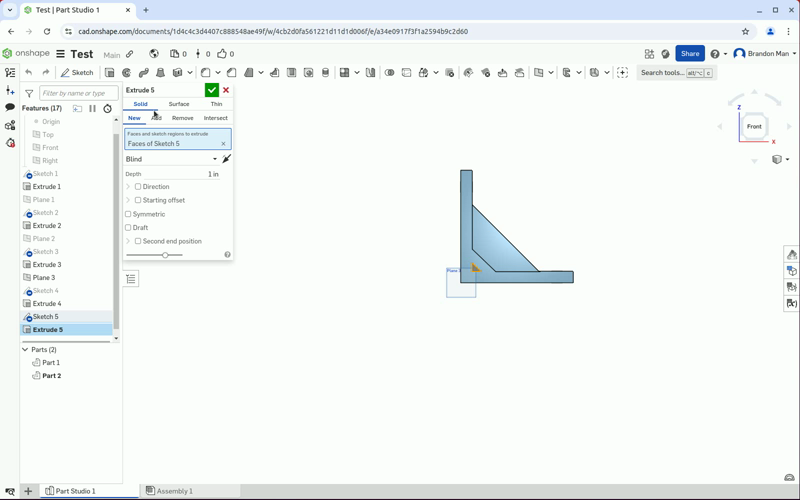
mouse_move(186, 120)
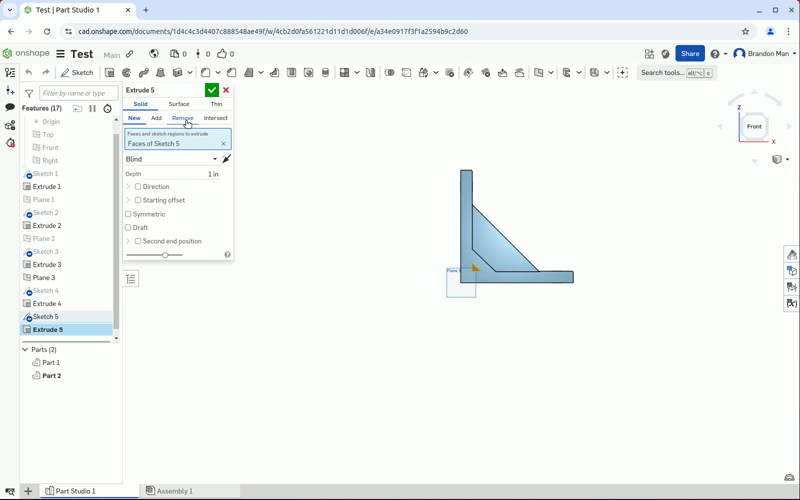
click(186, 120)
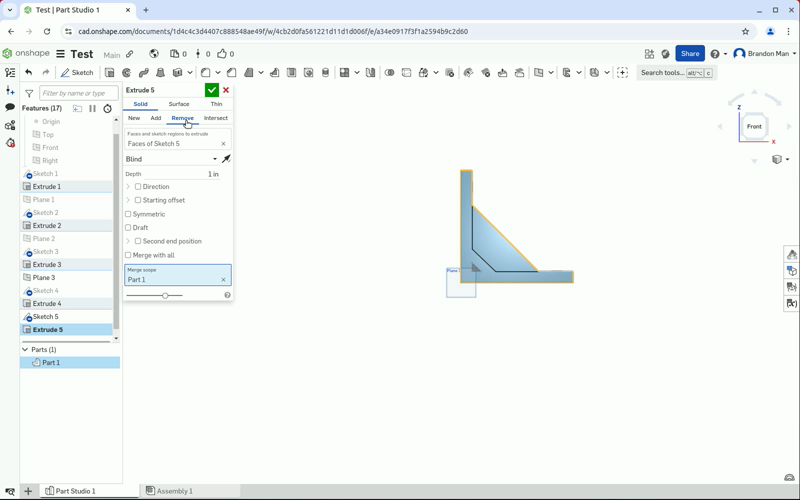
key(tab, 4)
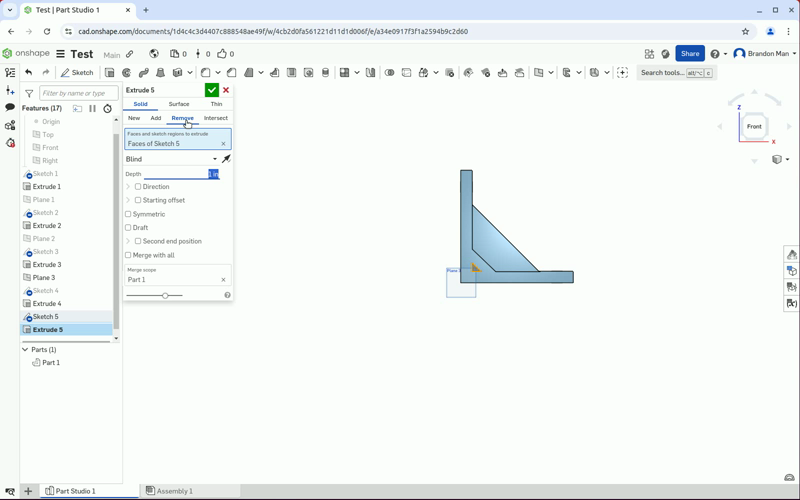
text(4.574)
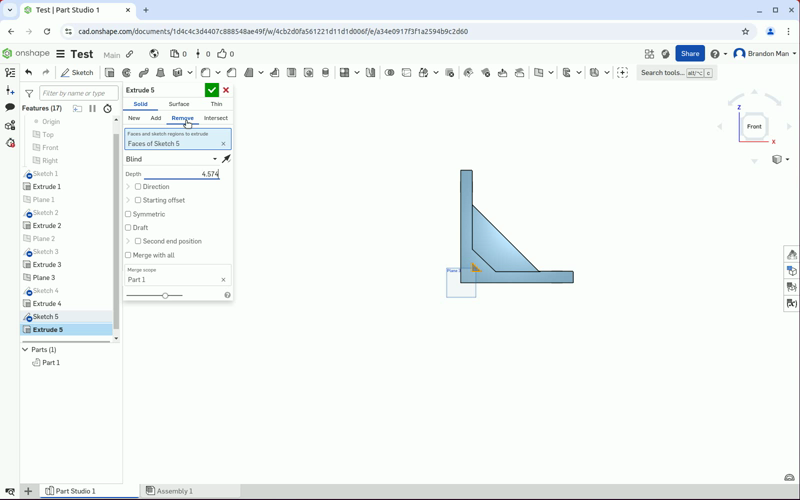
key(tab, 6)
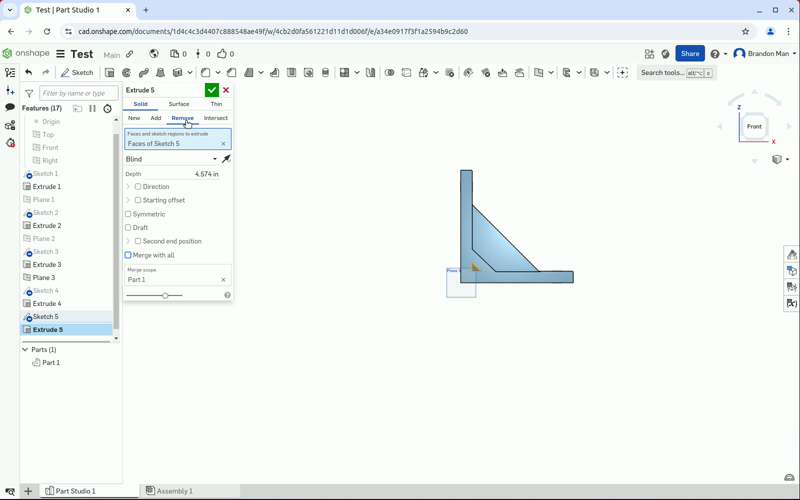
key(space)
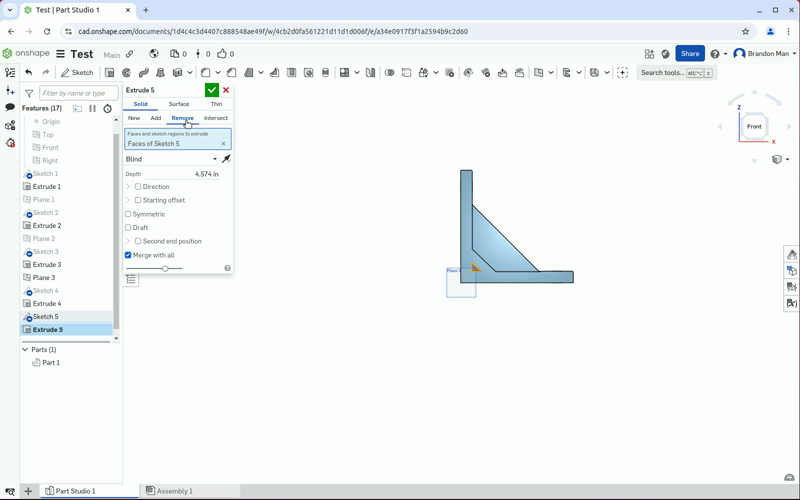
key(enter)
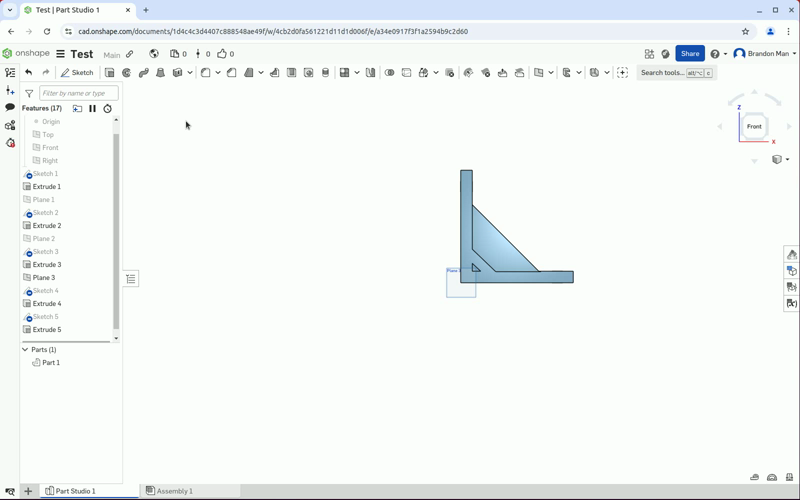
key(shift+h)
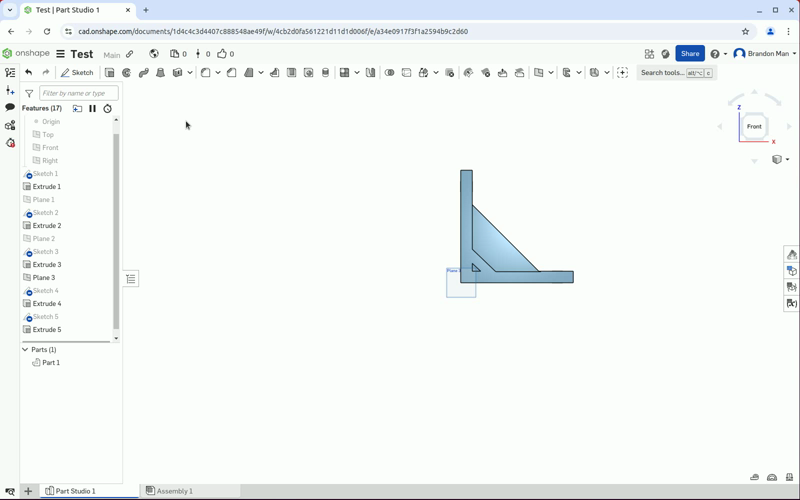
key(shift+h)
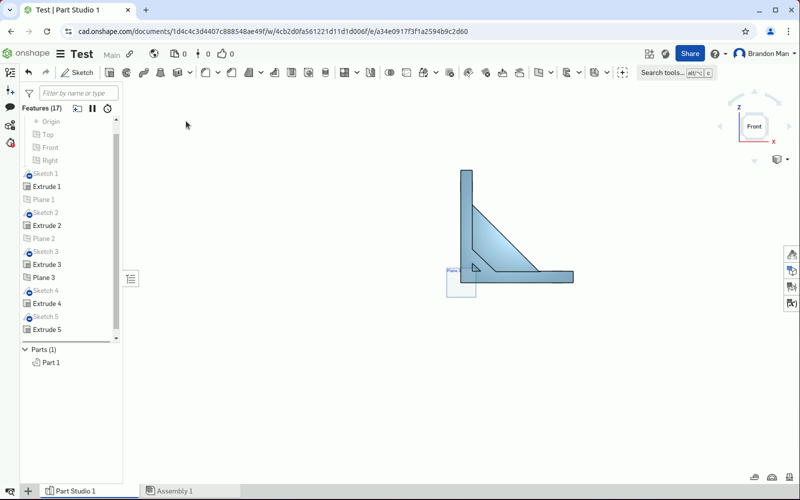
key(shift+7)
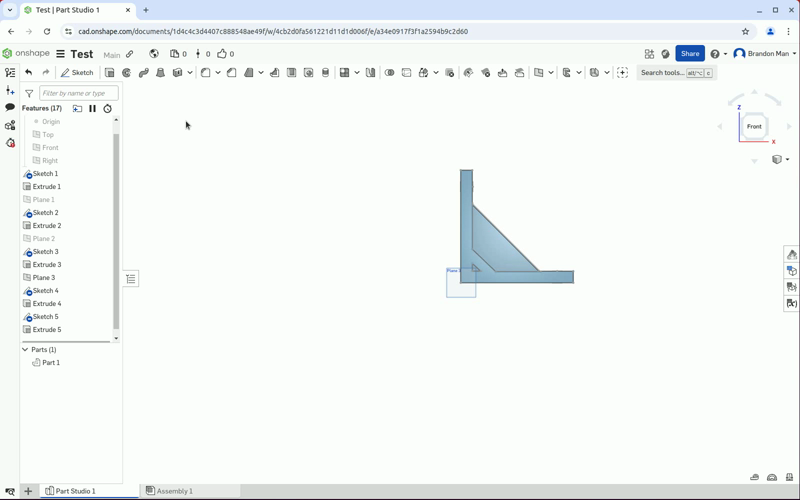
key(left, 2)
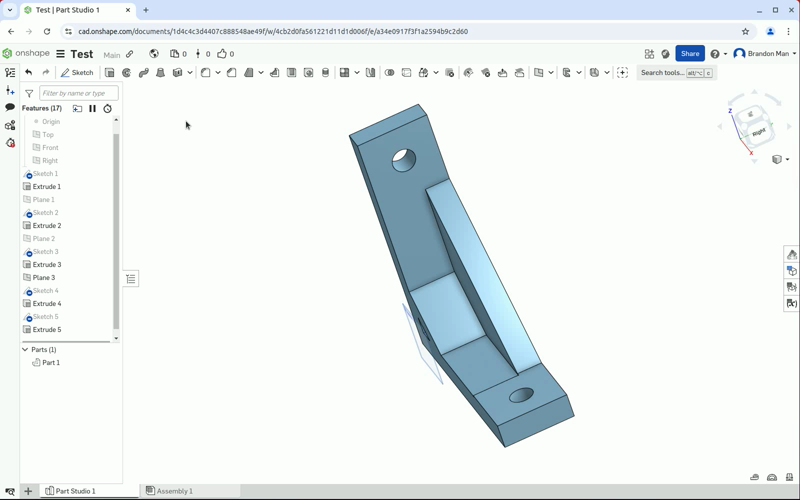
key(down, 2)
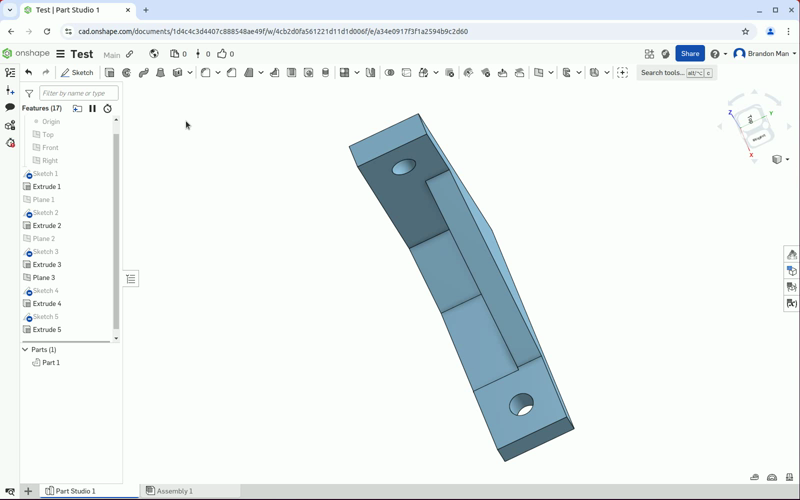
key(up, 2)
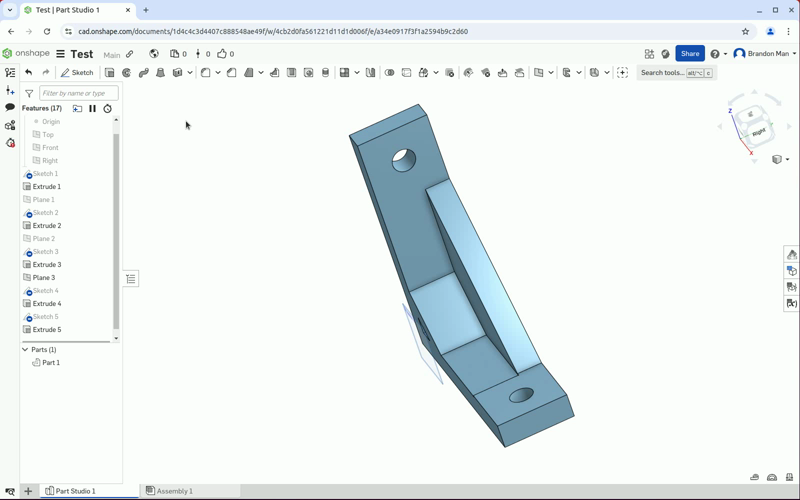
key(right, 2)
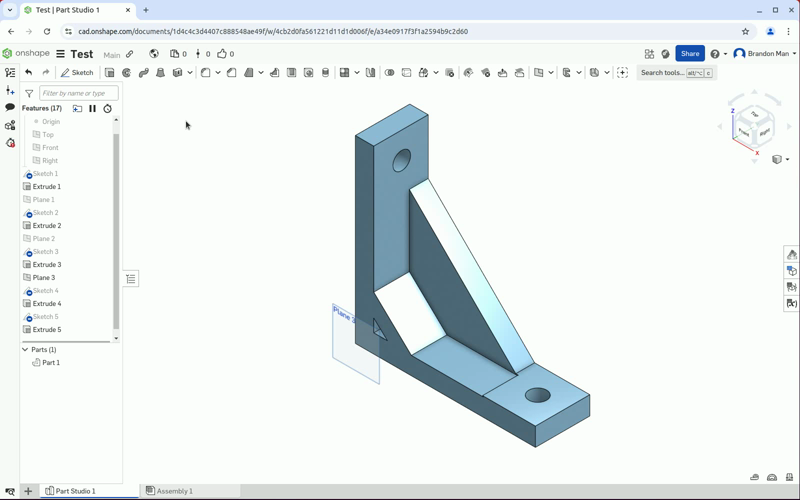
mouse_move(69, 176)
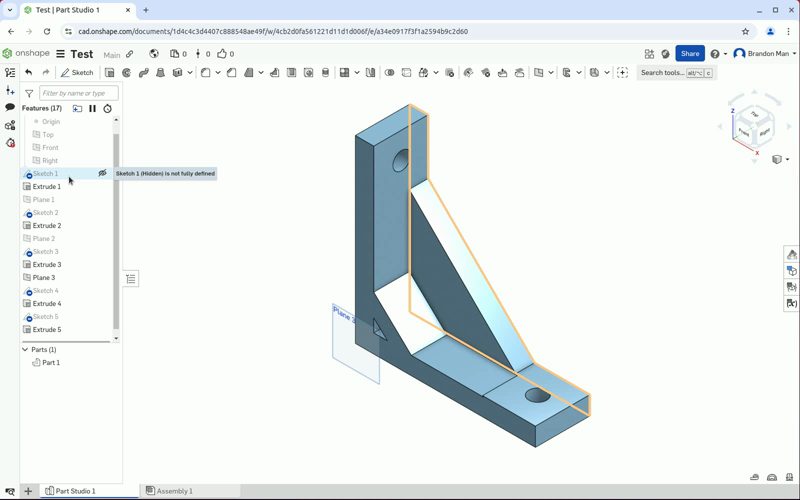
click(69, 176)